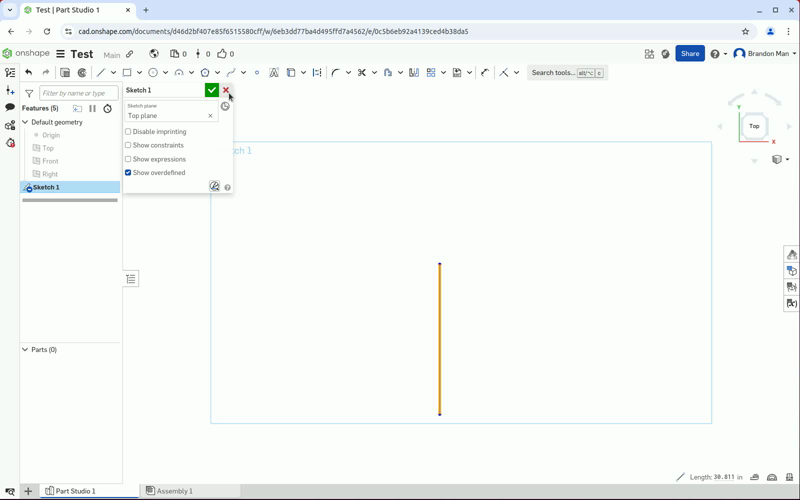
key(shift+h)
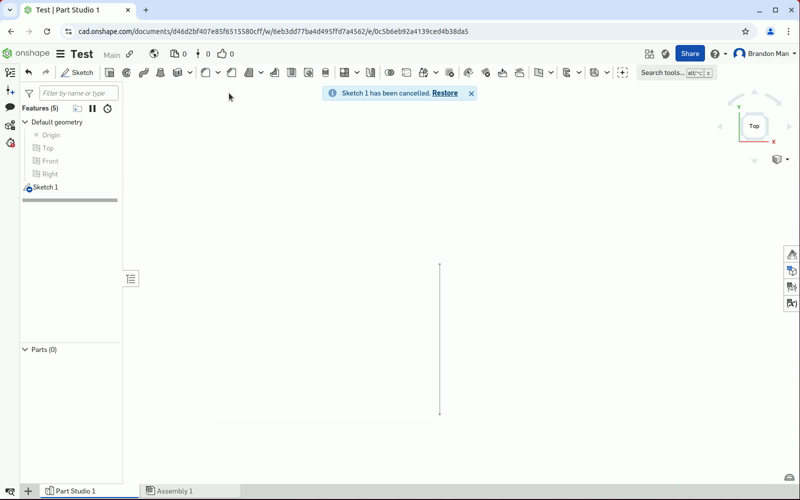
key(shift+s)
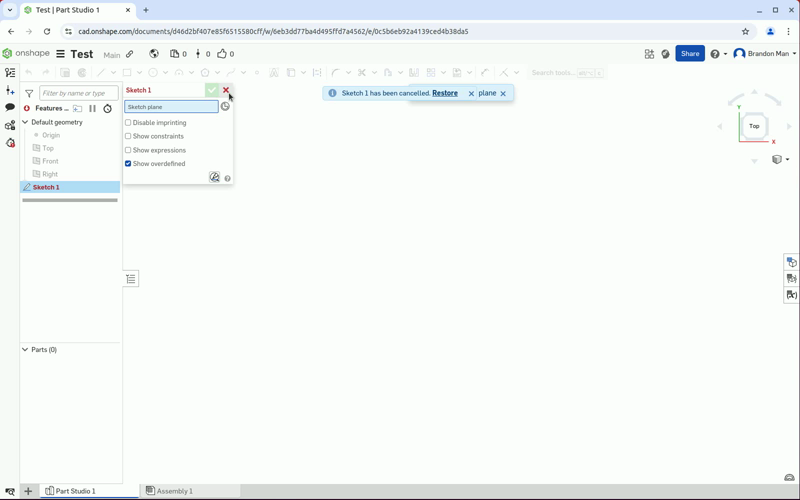
mouse_move(73, 150)
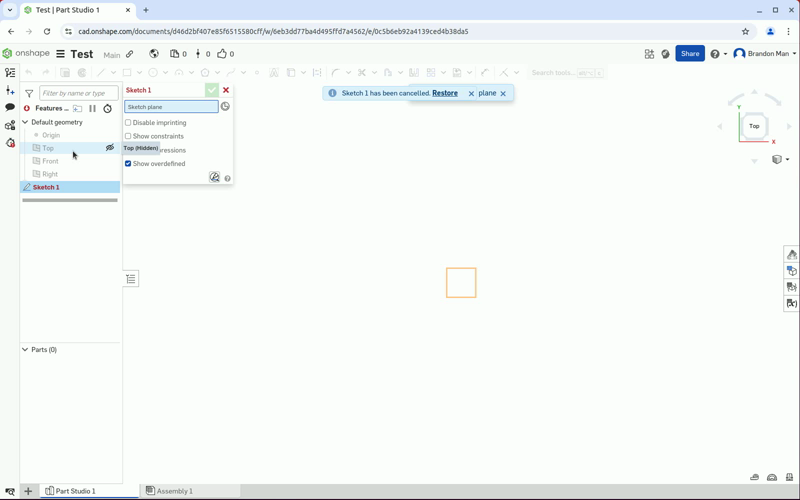
click(73, 150)
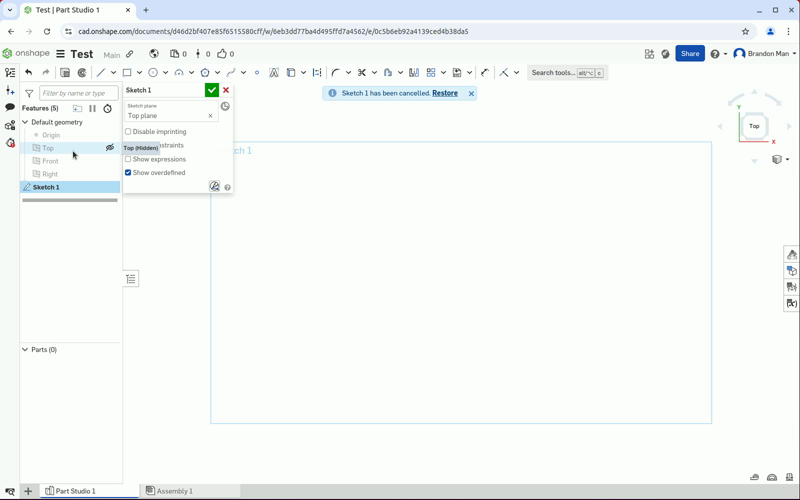
mouse_move(73, 352)
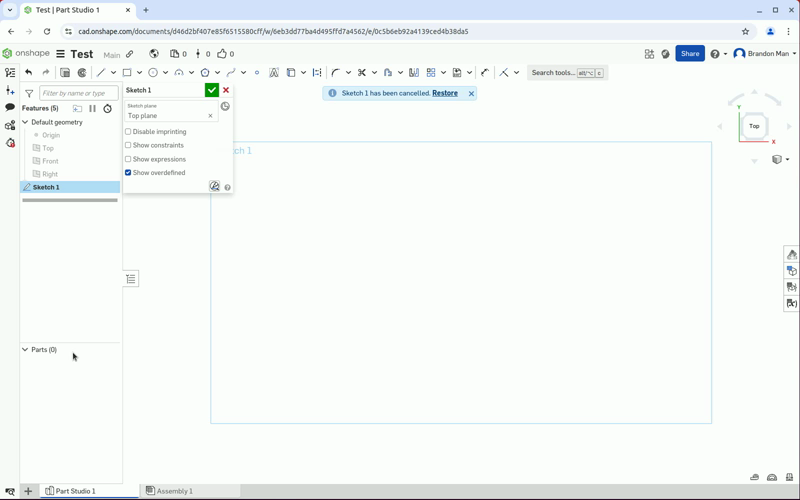
key(y)
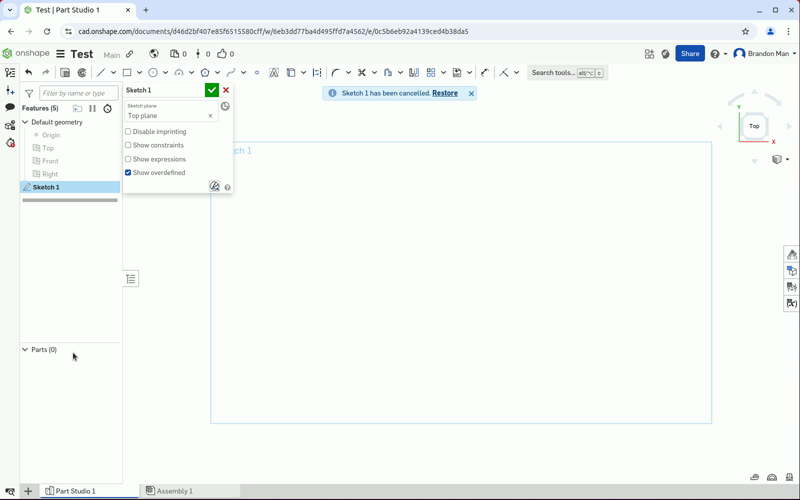
key(l)
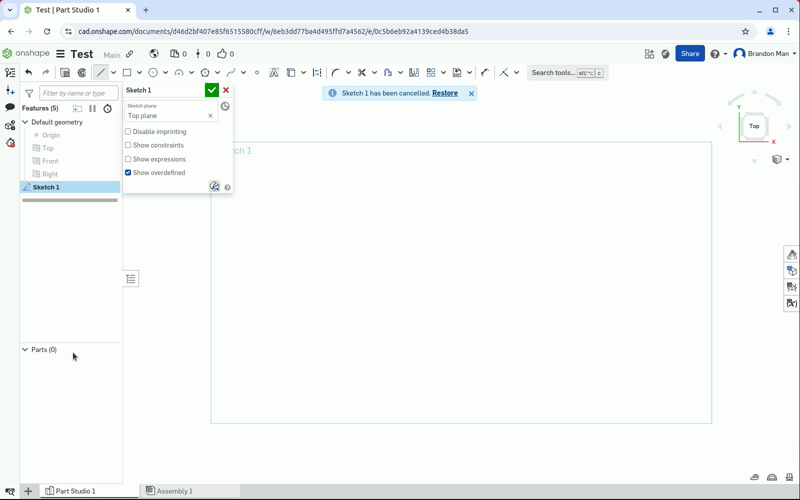
key_down(shift)
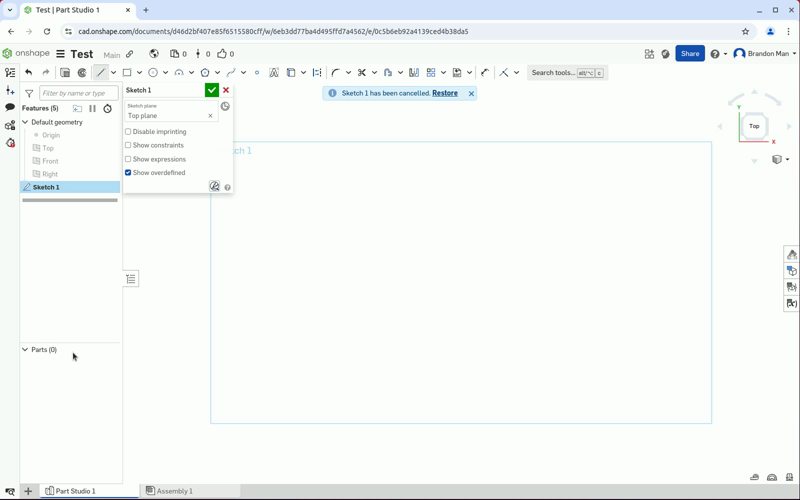
mouse_move(433, 292)
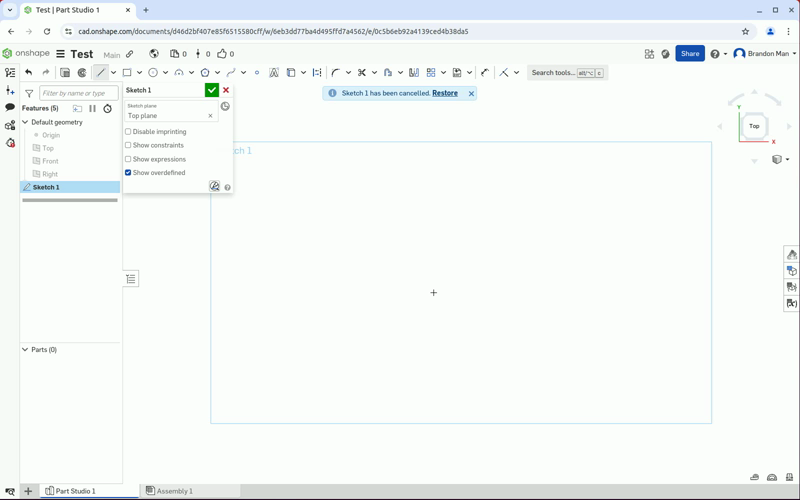
click(433, 292)
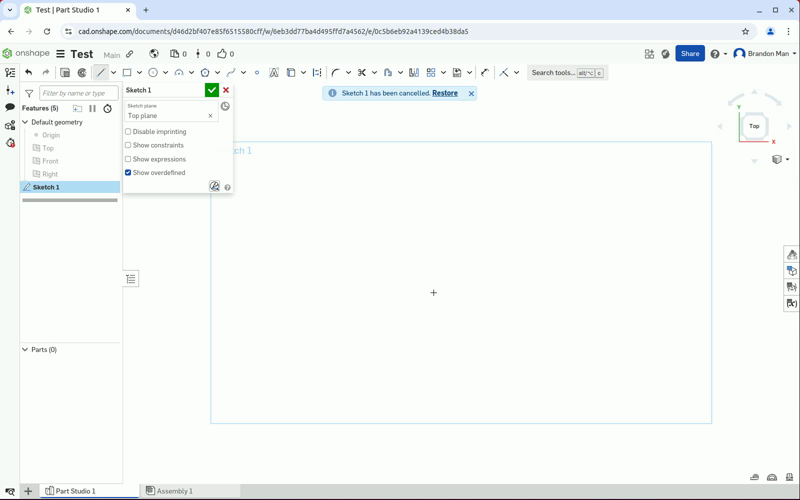
key_up(shift)
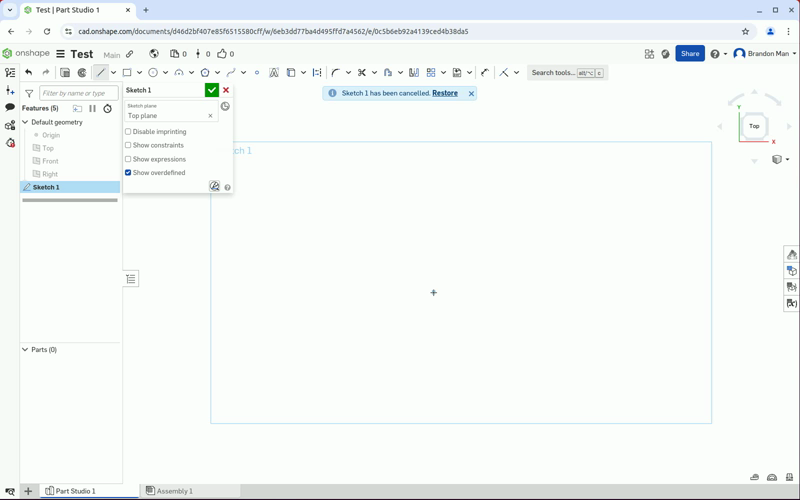
key_down(shift)
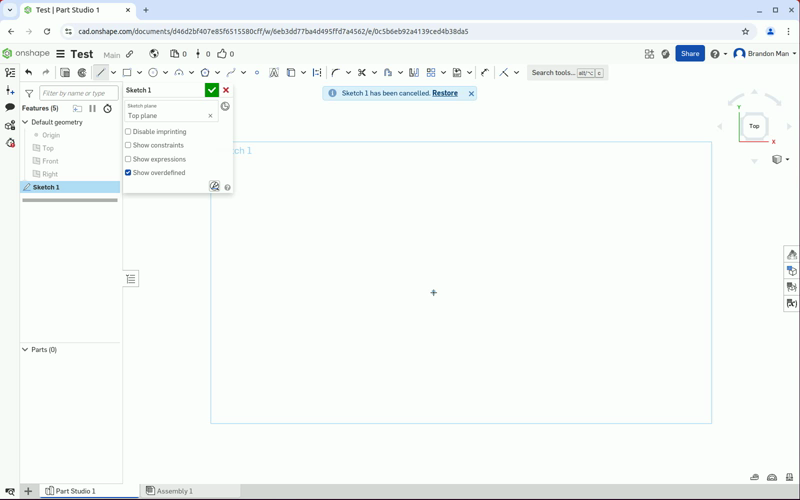
mouse_move(476, 338)
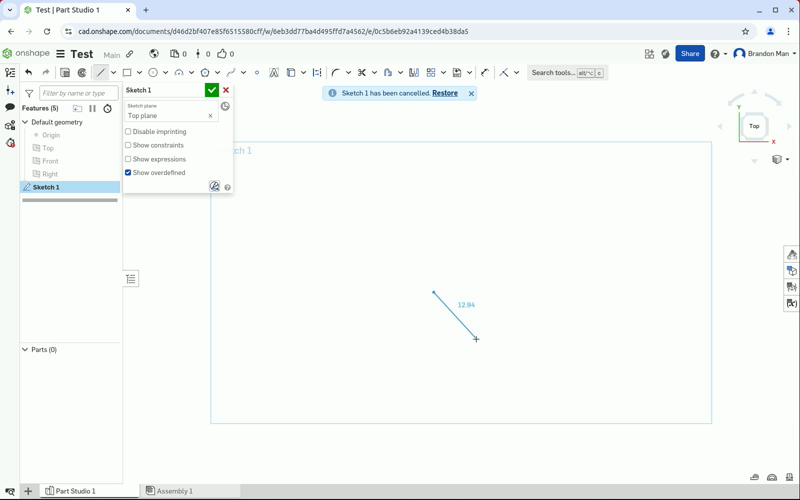
click(476, 338)
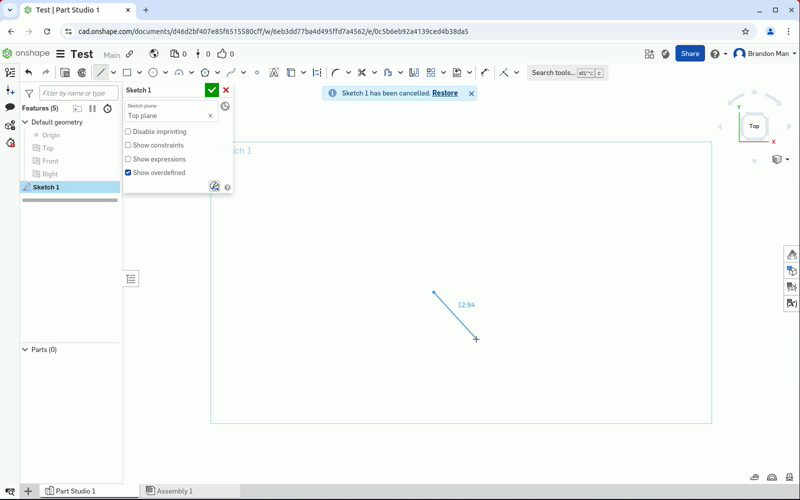
key_up(shift)
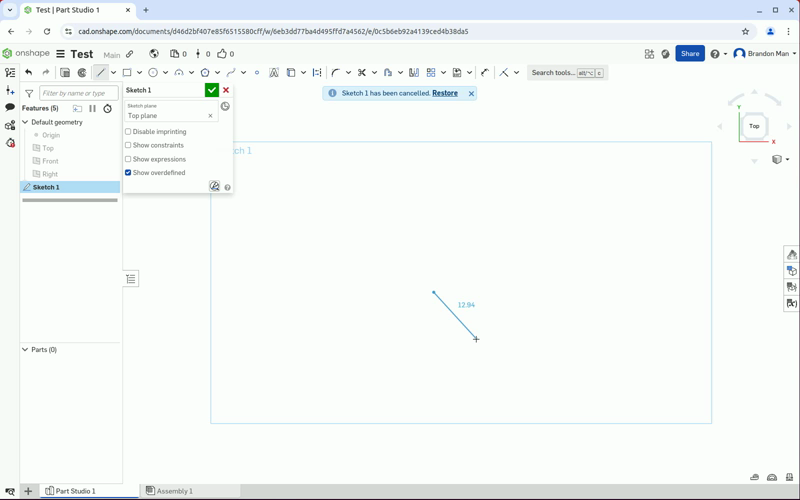
key_down(shift)
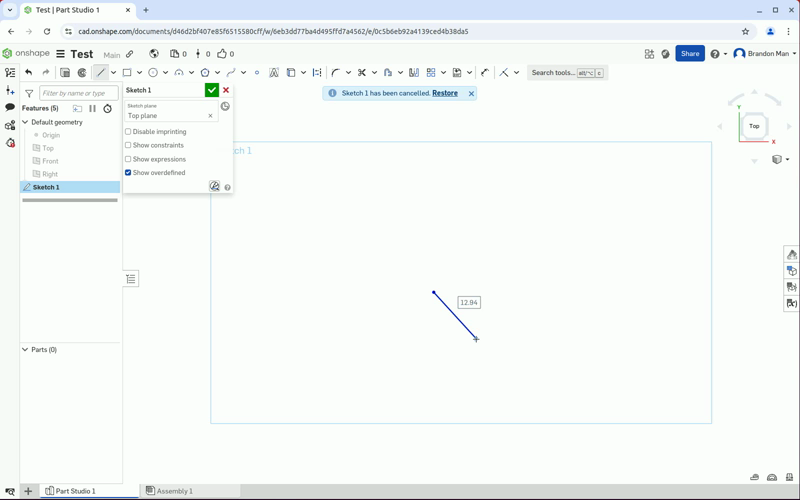
mouse_move(506, 338)
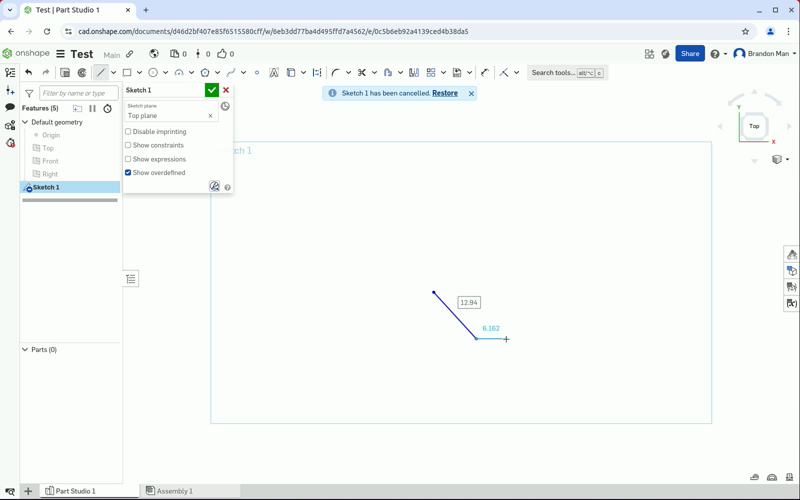
mouse_move(517, 338)
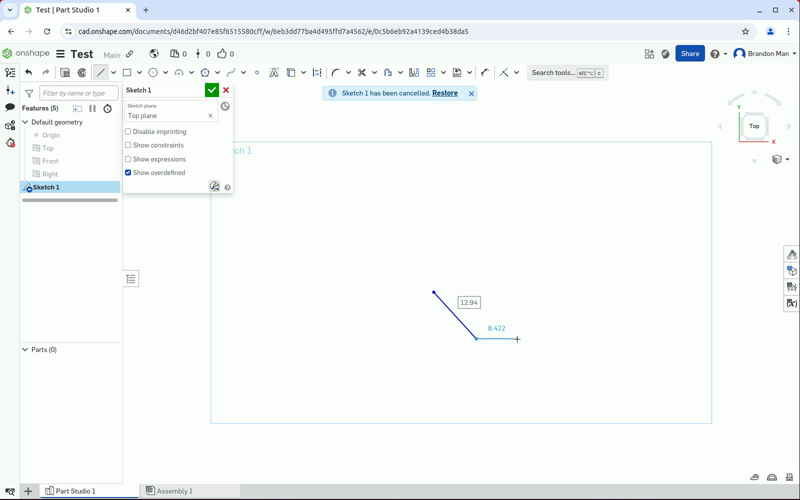
click(517, 338)
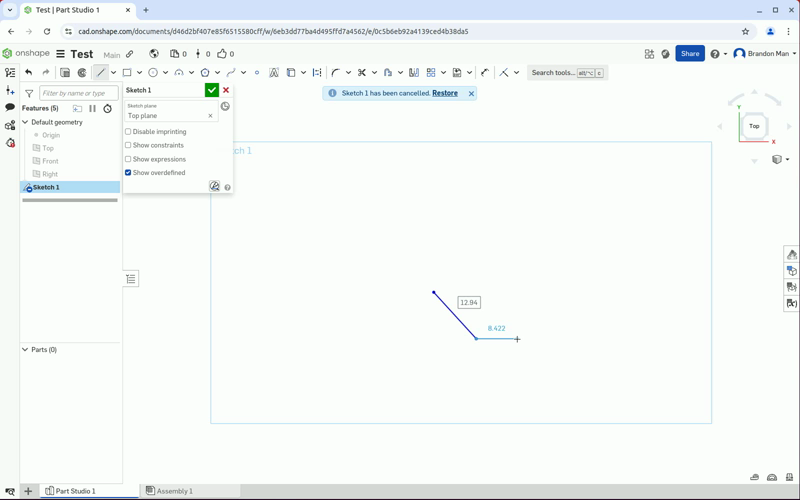
key_up(shift)
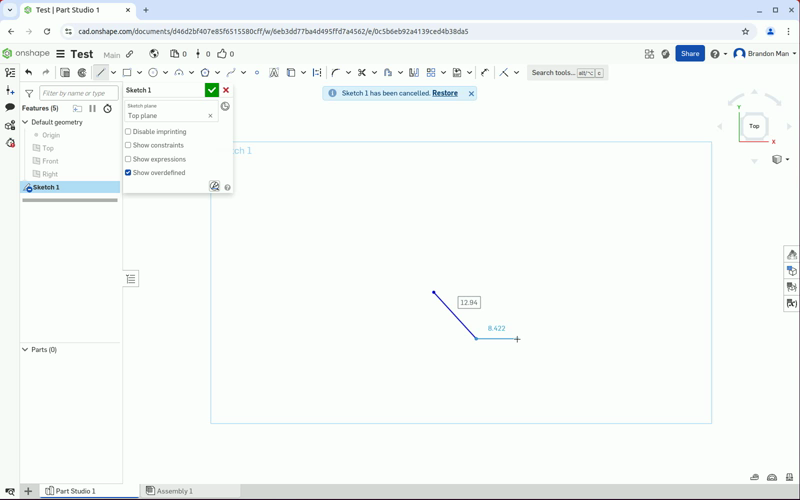
key_down(shift)
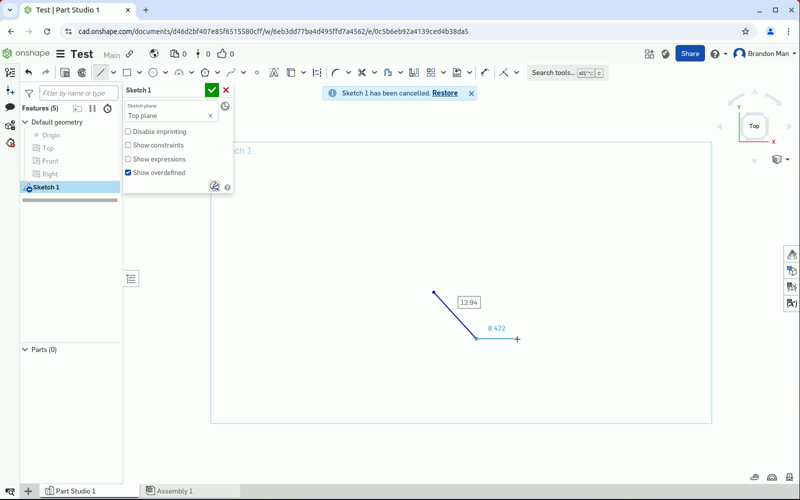
mouse_move(461, 275)
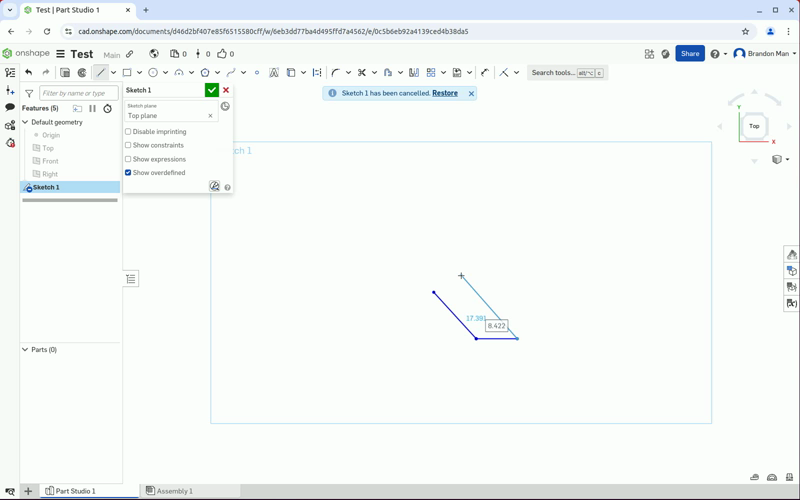
click(461, 275)
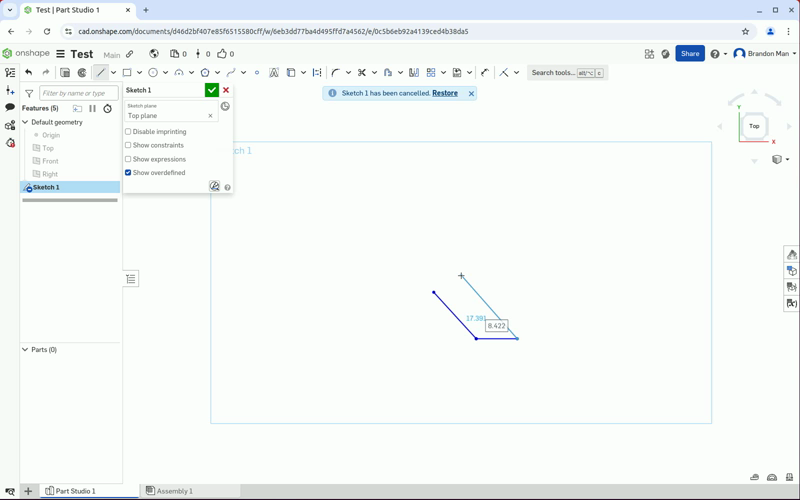
key_up(shift)
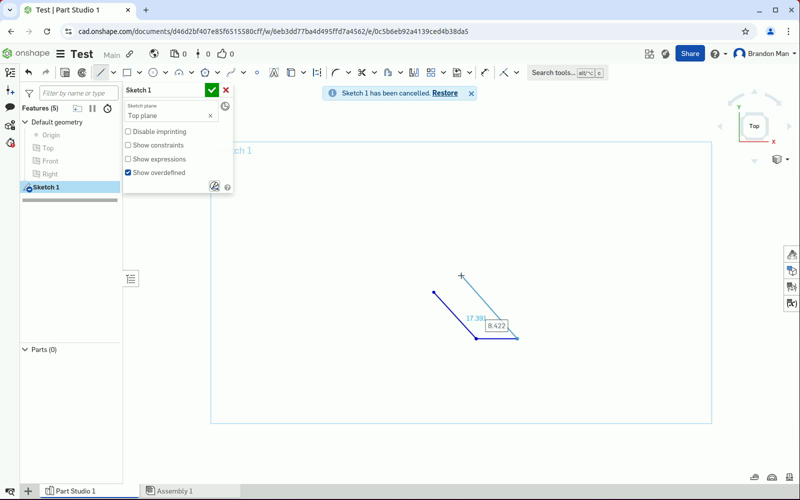
key_down(shift)
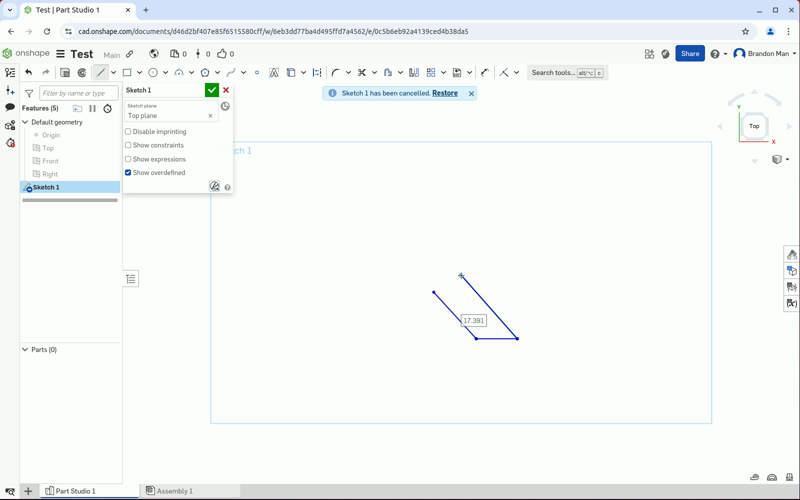
mouse_move(517, 226)
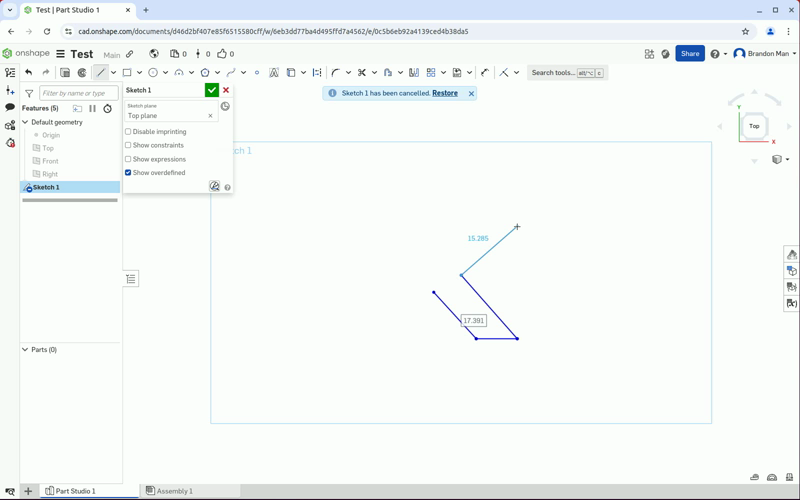
click(517, 226)
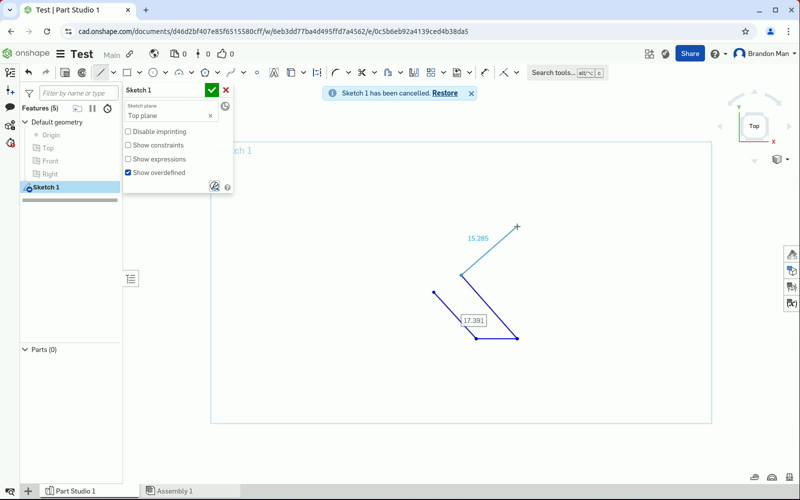
key_up(shift)
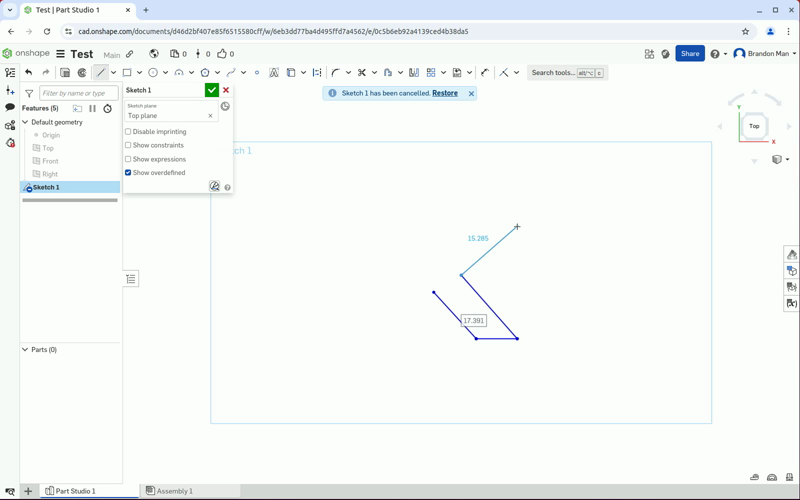
key_down(shift)
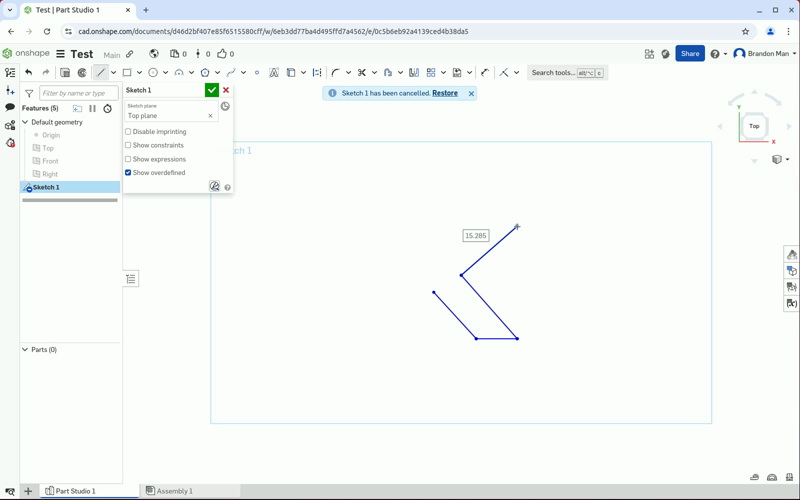
mouse_move(547, 226)
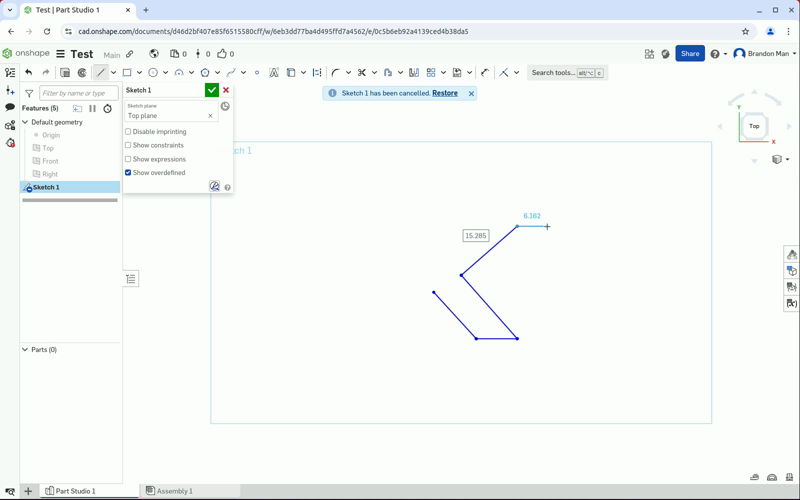
mouse_move(482, 226)
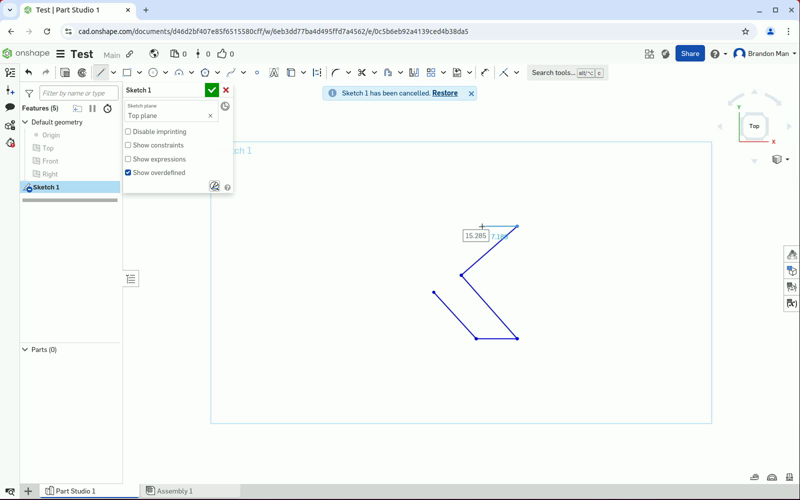
click(482, 226)
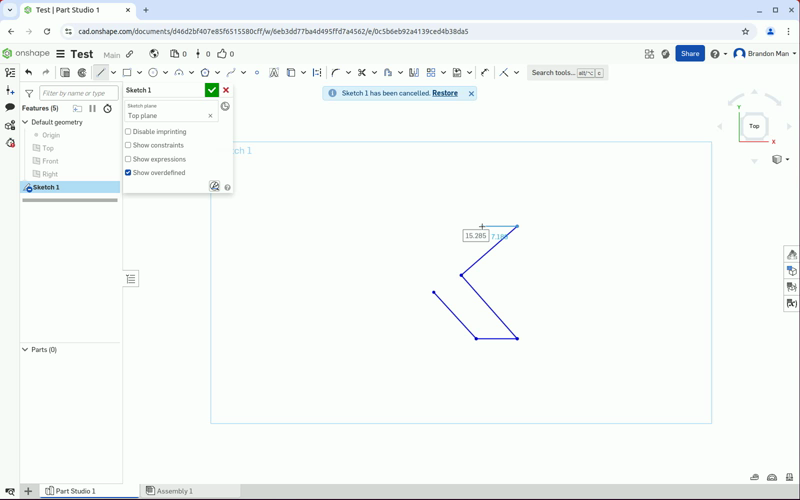
key_up(shift)
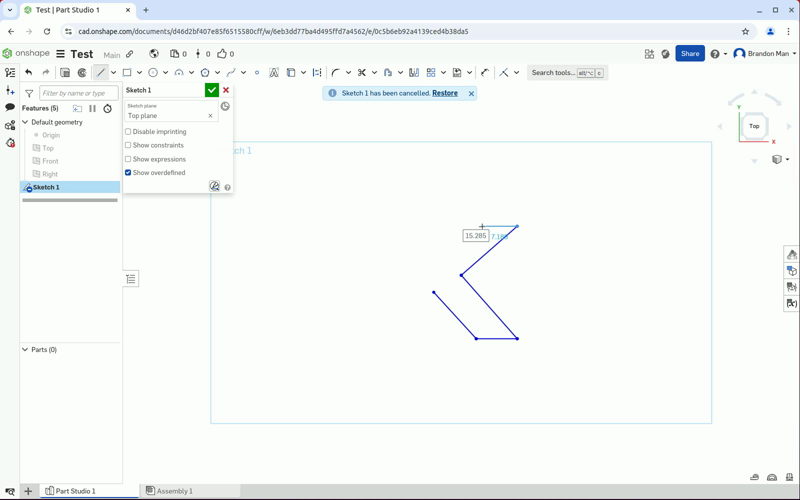
key_down(shift)
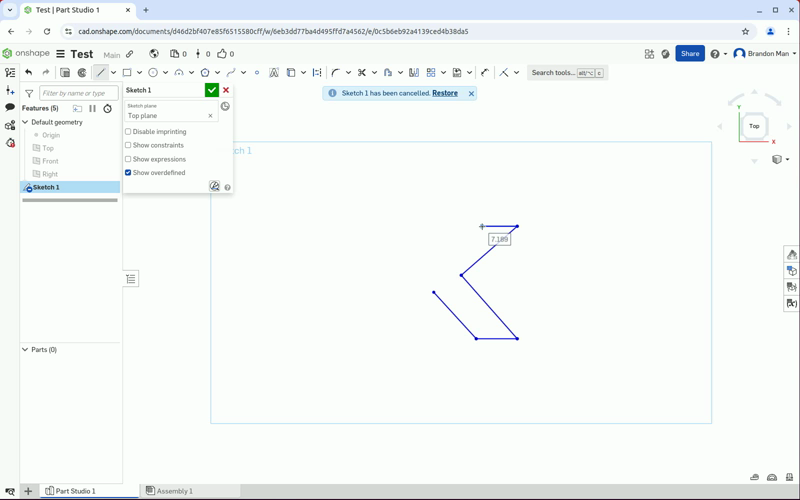
mouse_move(433, 268)
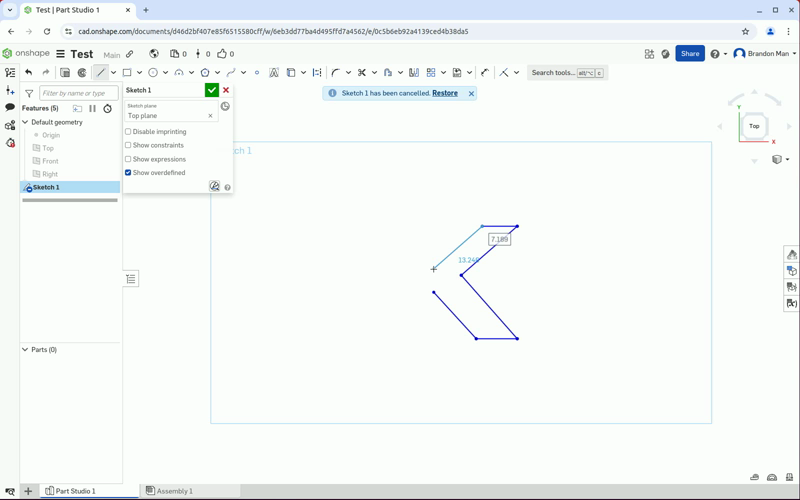
click(433, 268)
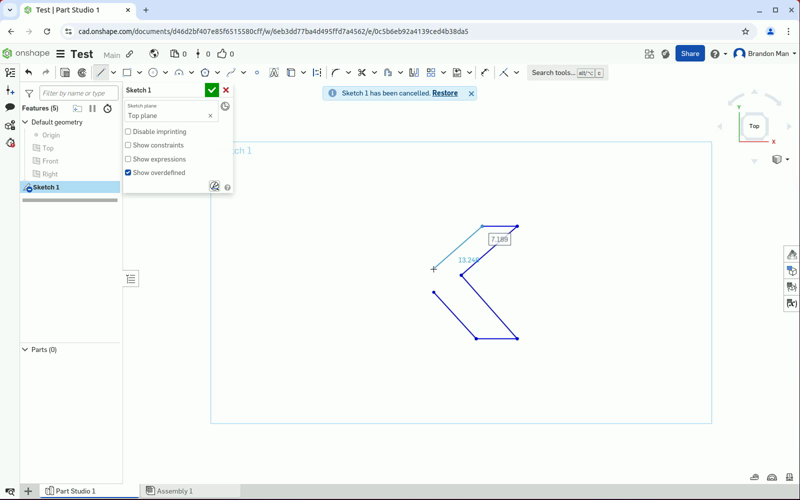
key_up(shift)
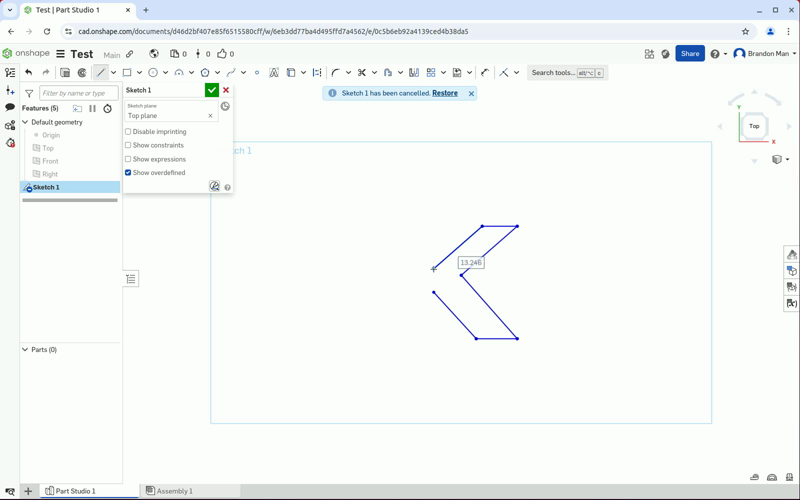
mouse_move(463, 268)
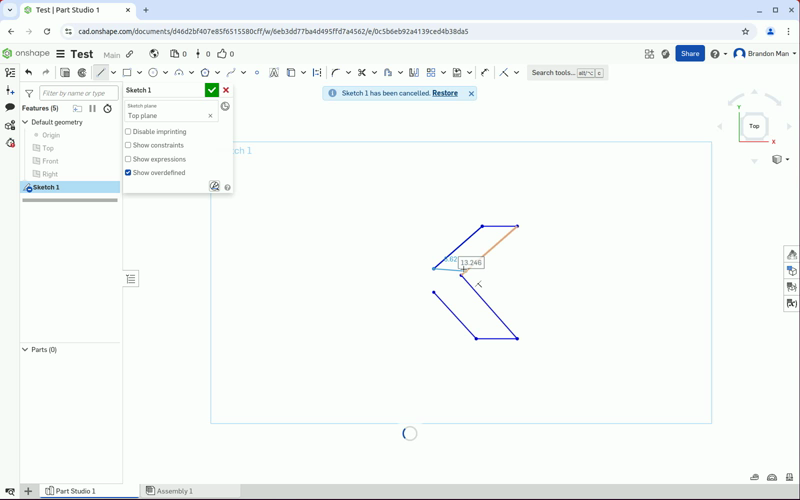
key_down(shift)
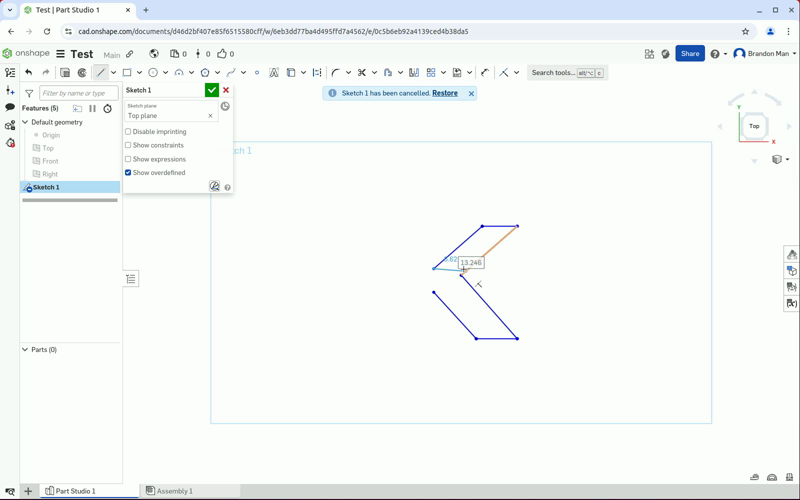
mouse_move(433, 292)
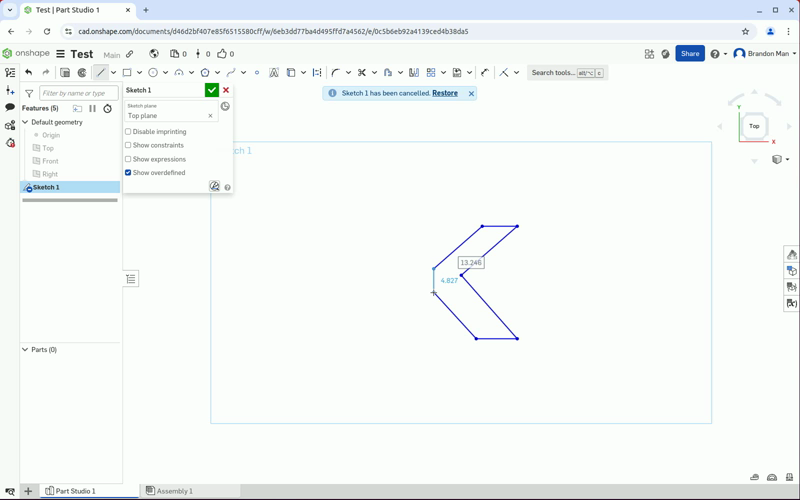
key_up(shift)
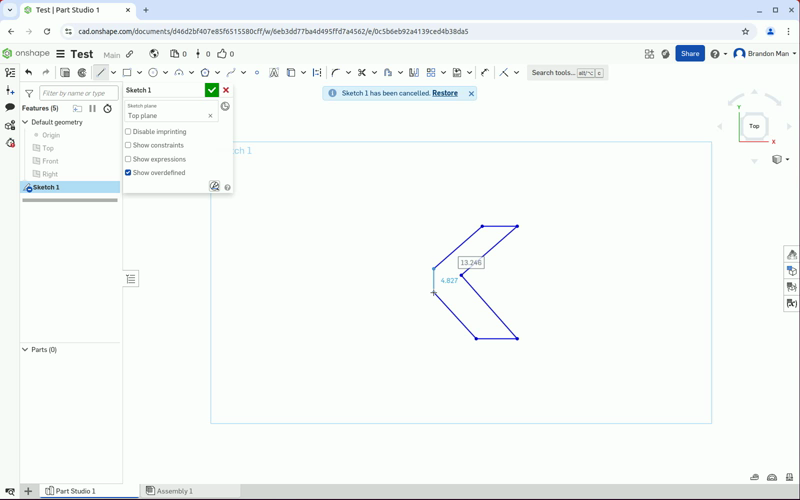
click(433, 292)
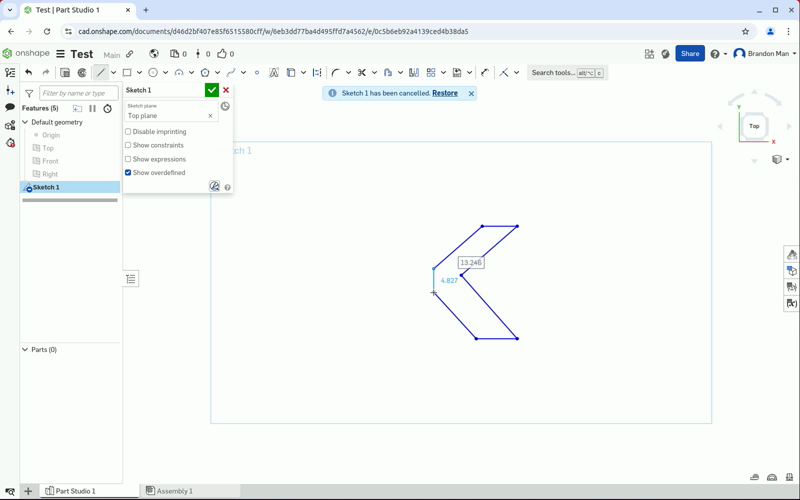
key(esc)
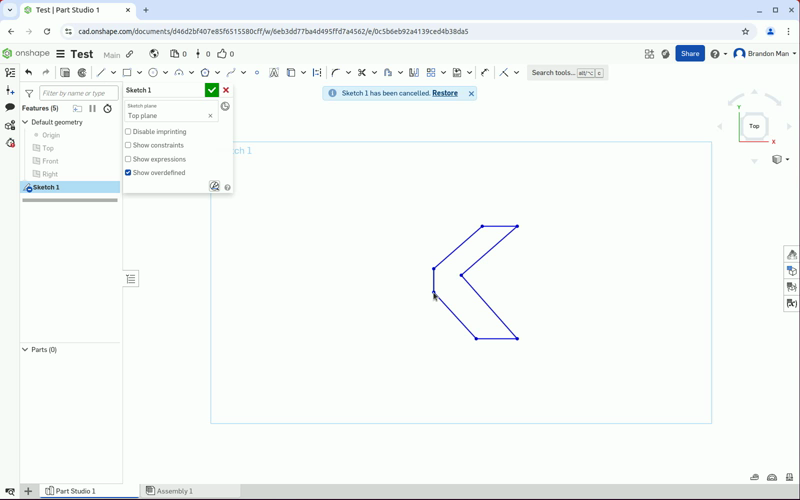
mouse_move(460, 255)
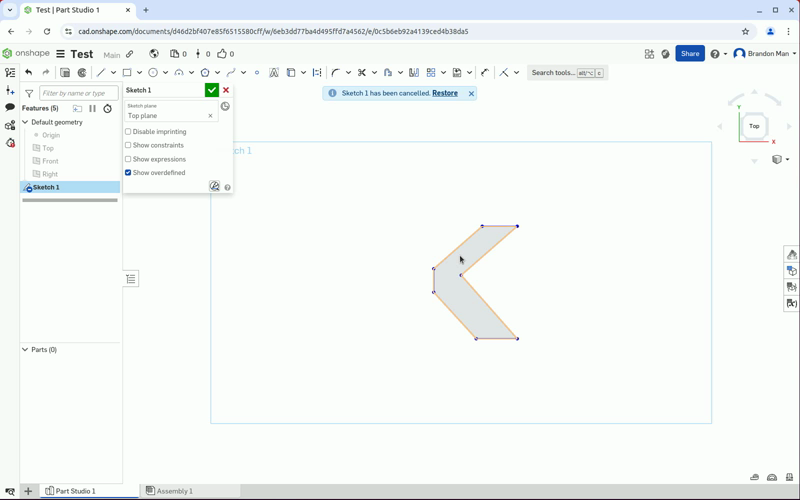
click(460, 255)
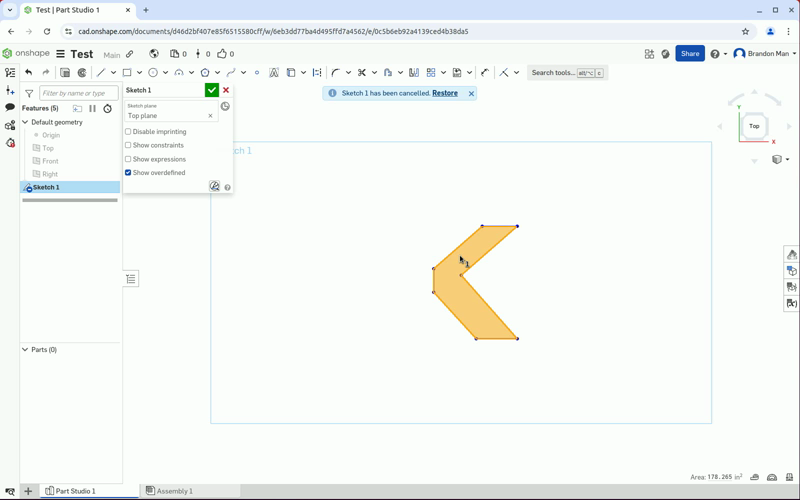
mouse_move(73, 352)
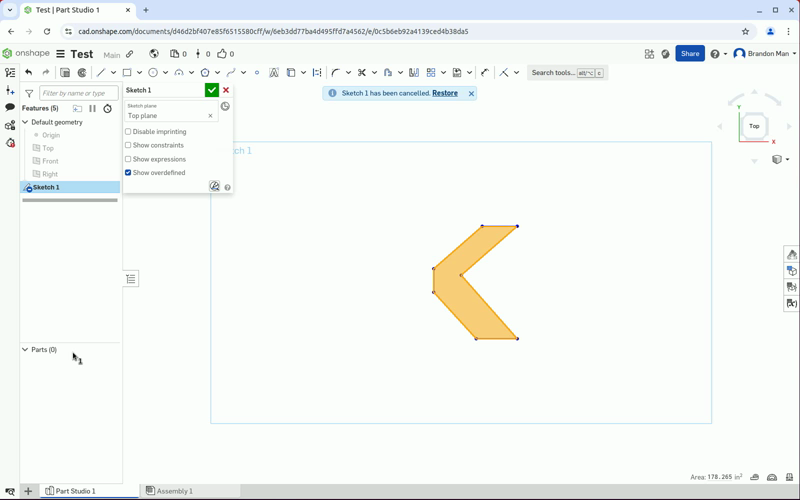
key(shift+y)
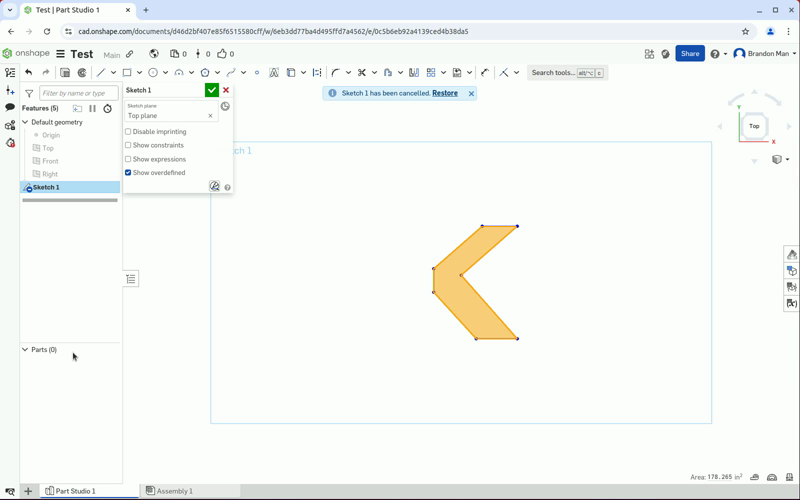
key(shift+e)
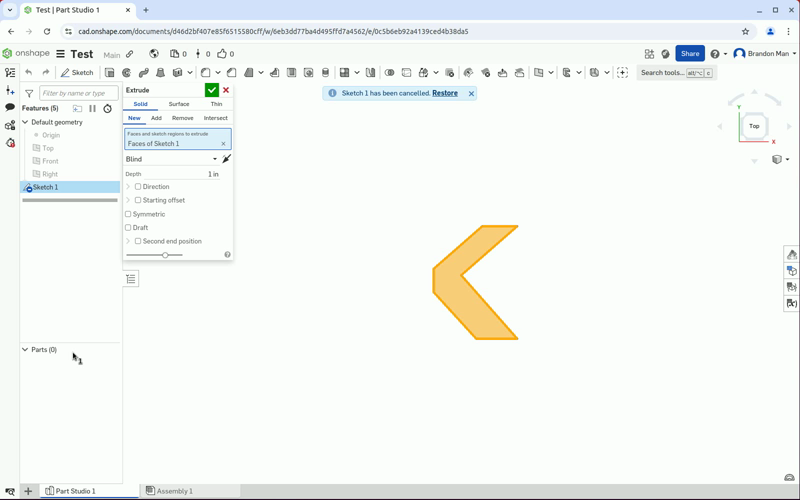
mouse_move(143, 106)
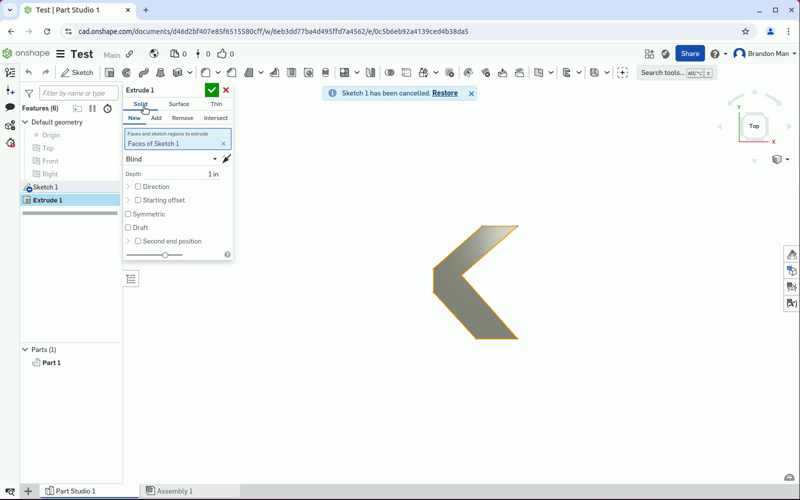
click(143, 106)
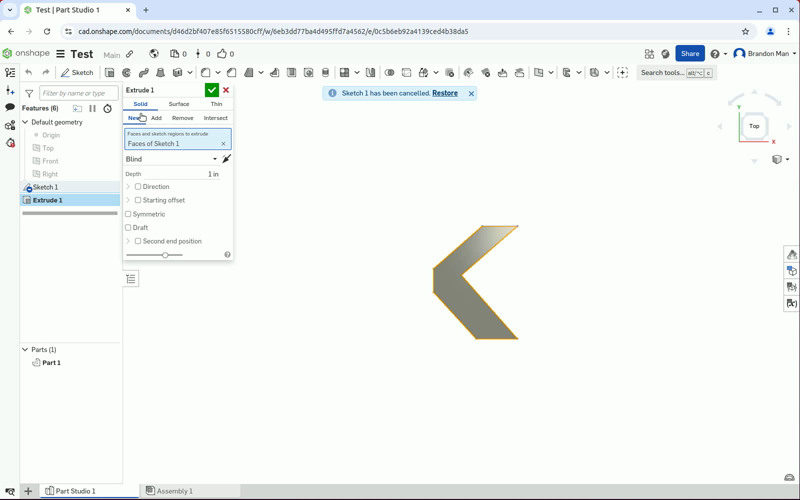
mouse_move(137, 120)
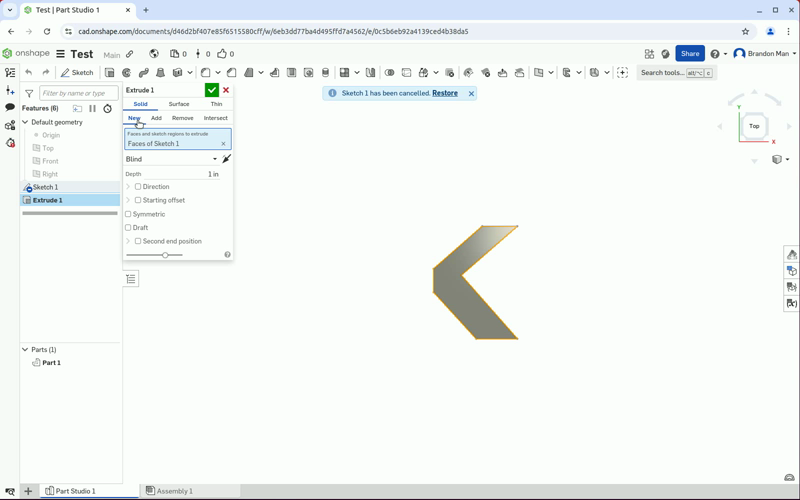
click(137, 120)
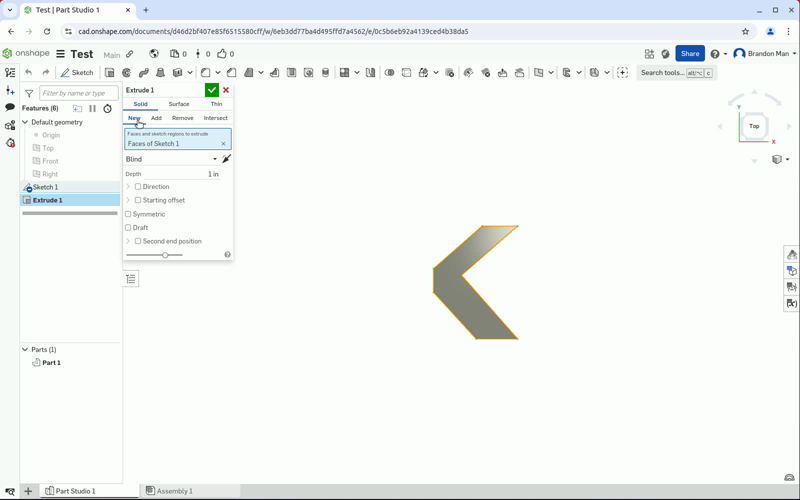
key(tab, 4)
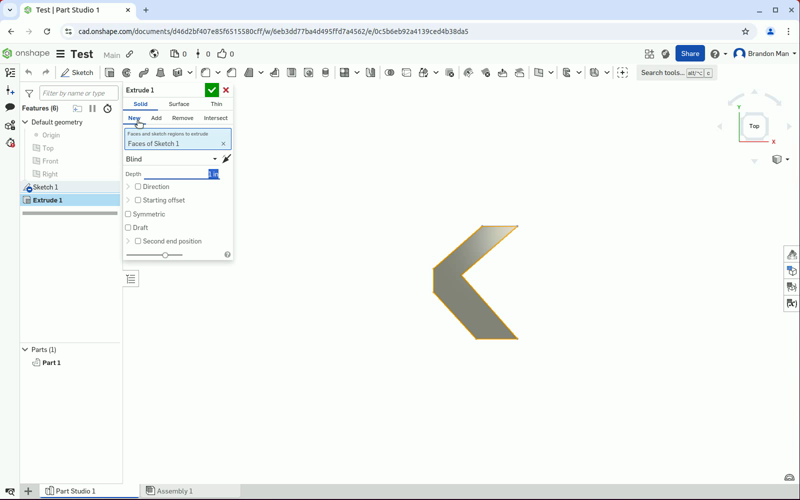
text(23.108)
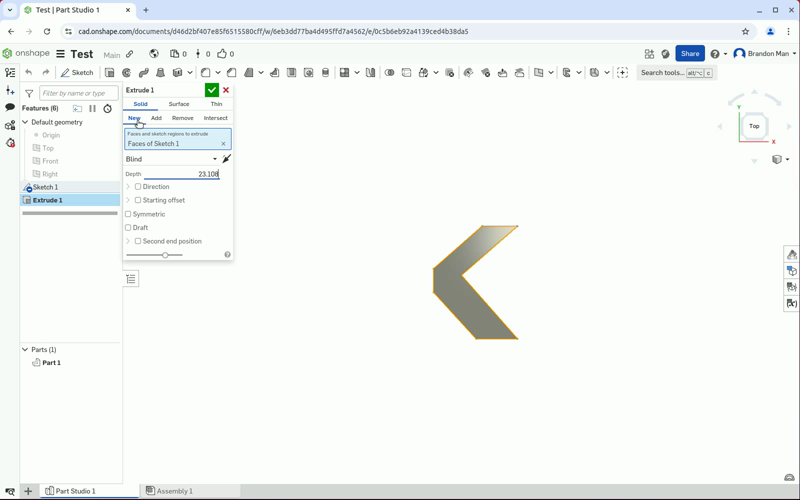
key(enter)
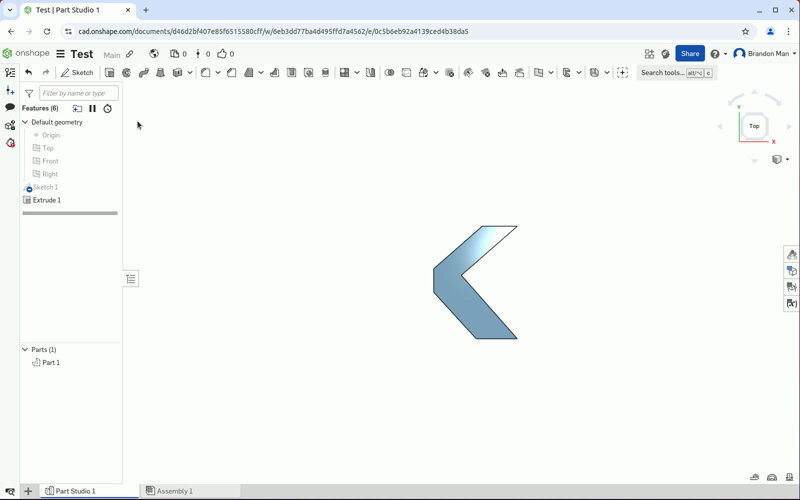
key(shift+h)
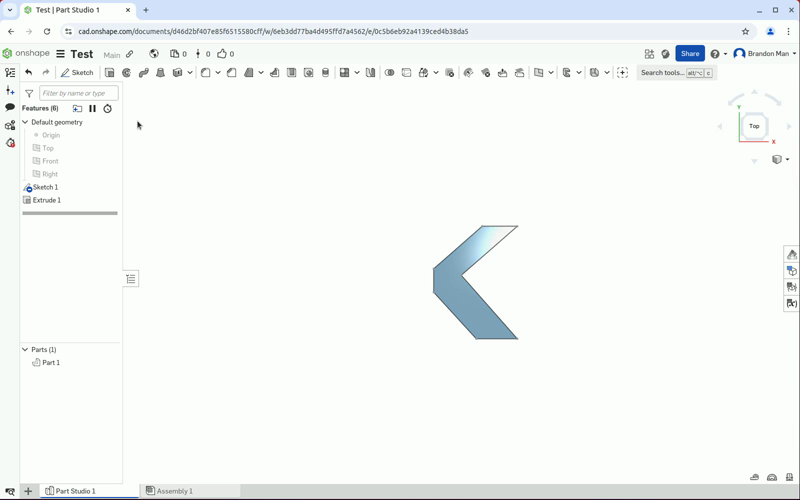
key(shift+h)
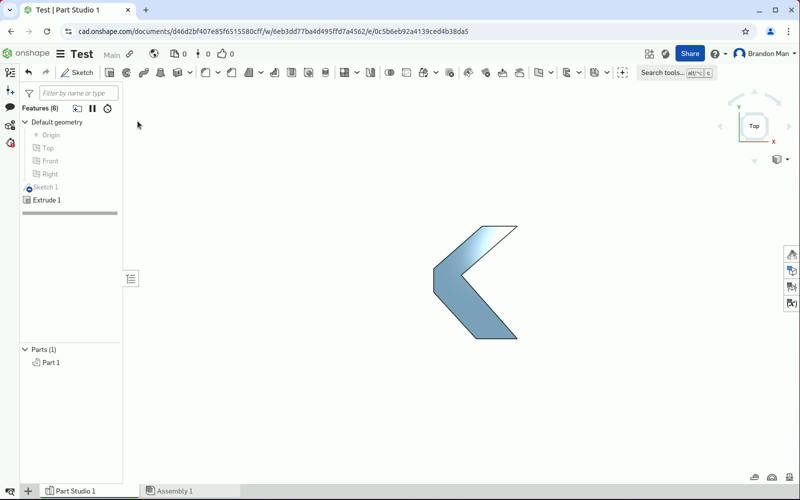
mouse_move(73, 189)
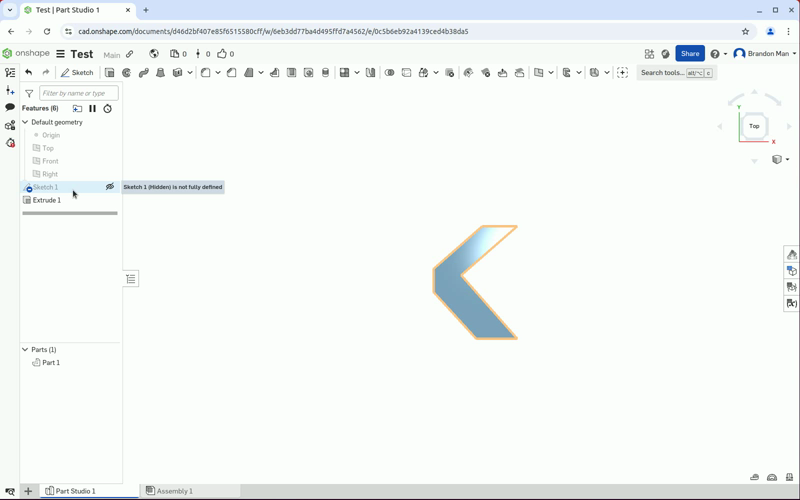
click(73, 189)
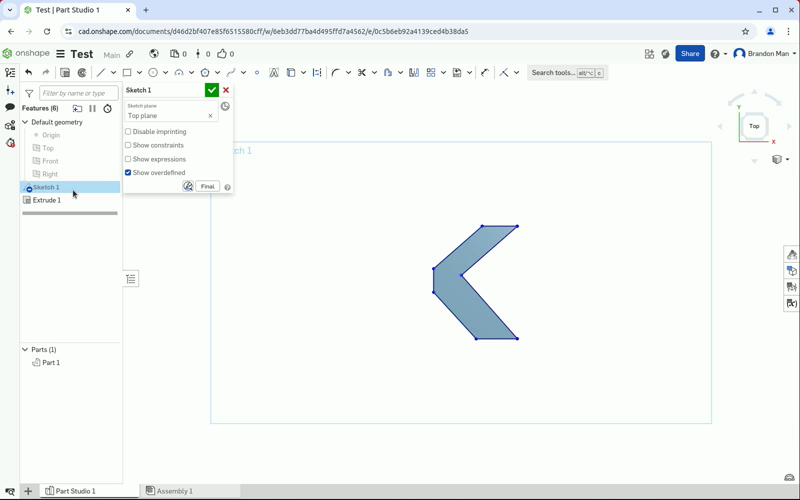
mouse_move(229, 92)
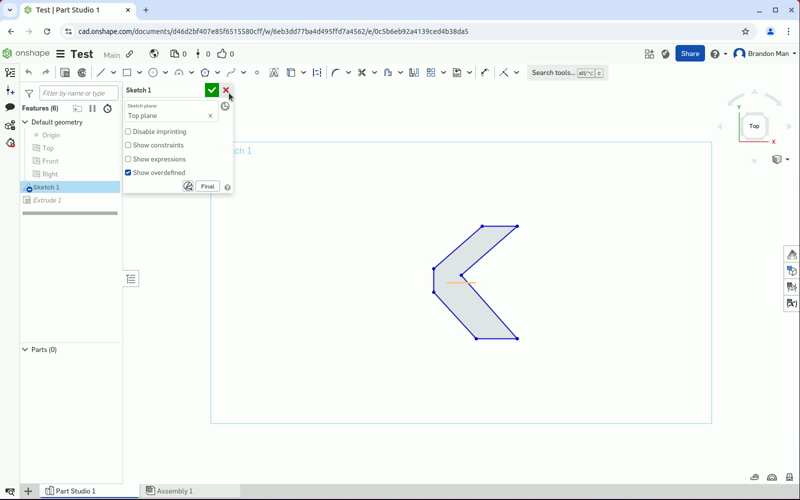
click(229, 92)
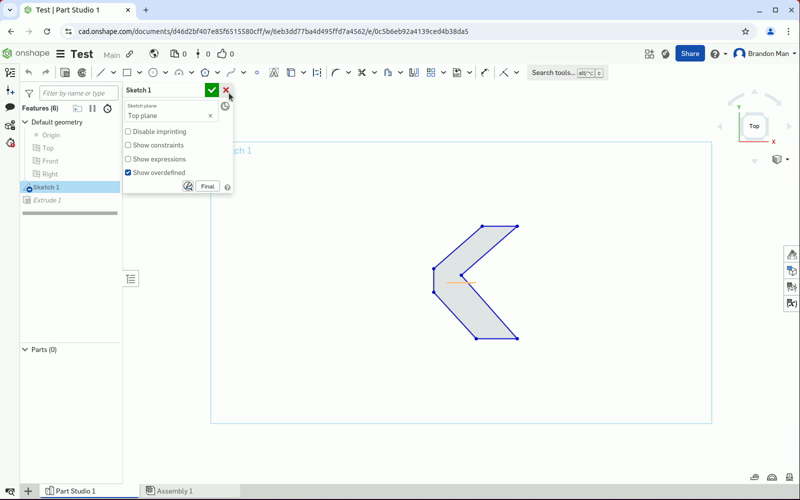
key(shift+s)
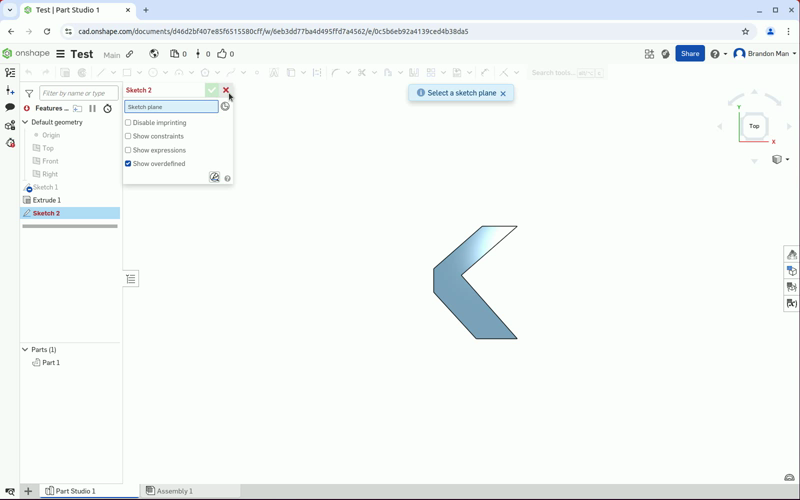
mouse_move(73, 150)
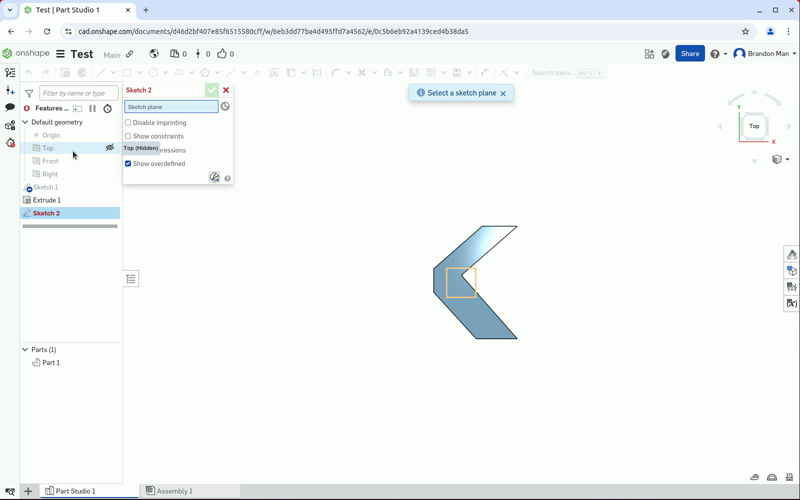
click(73, 150)
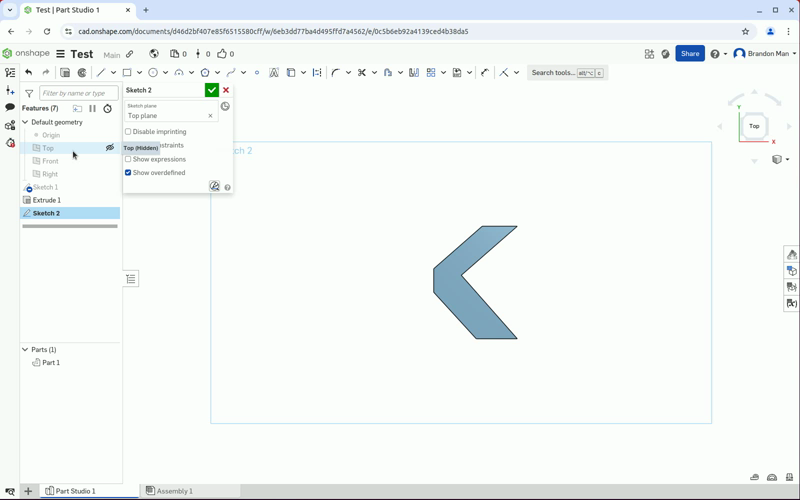
mouse_move(73, 352)
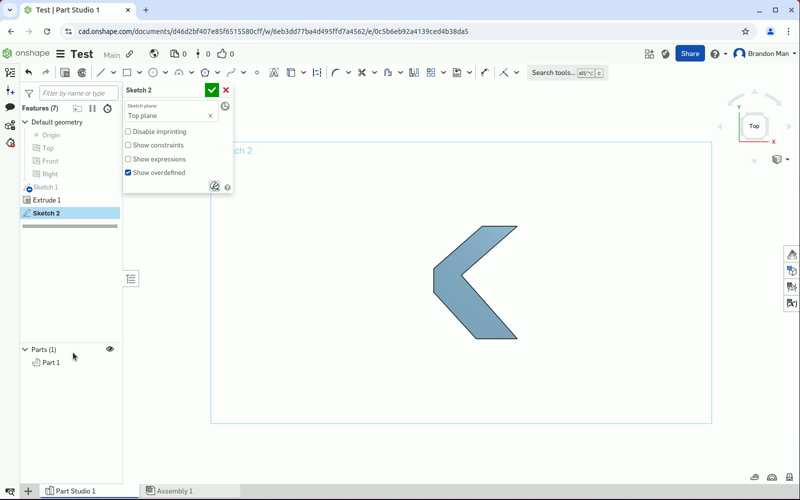
key(y)
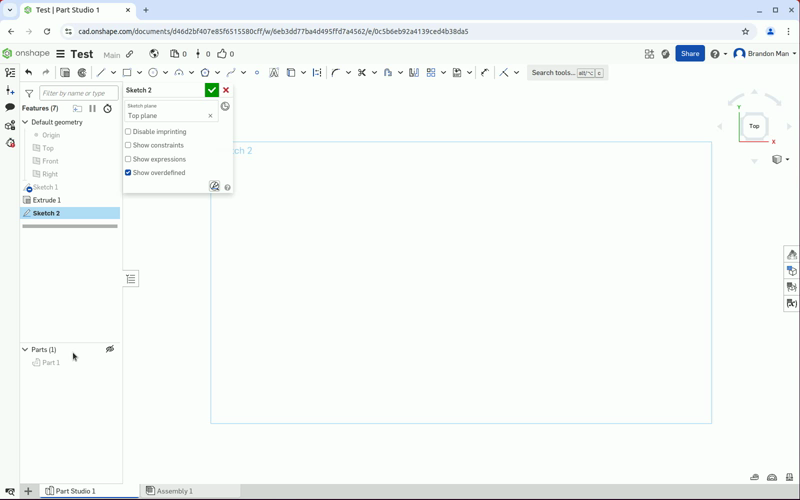
key(l)
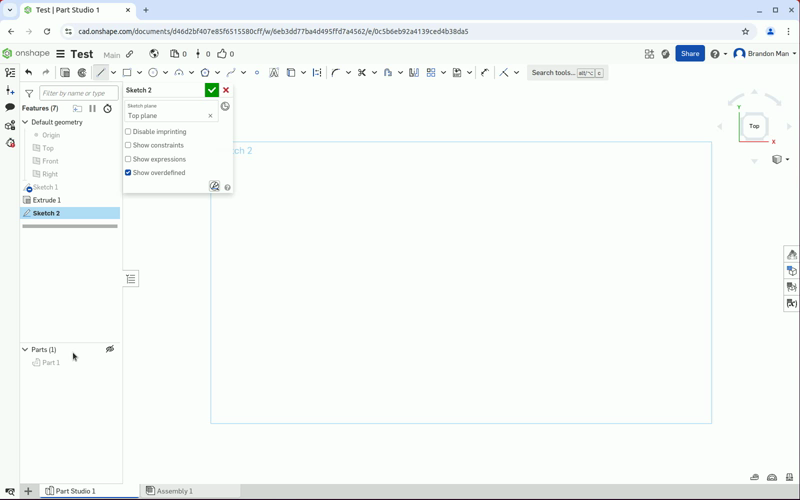
key_down(shift)
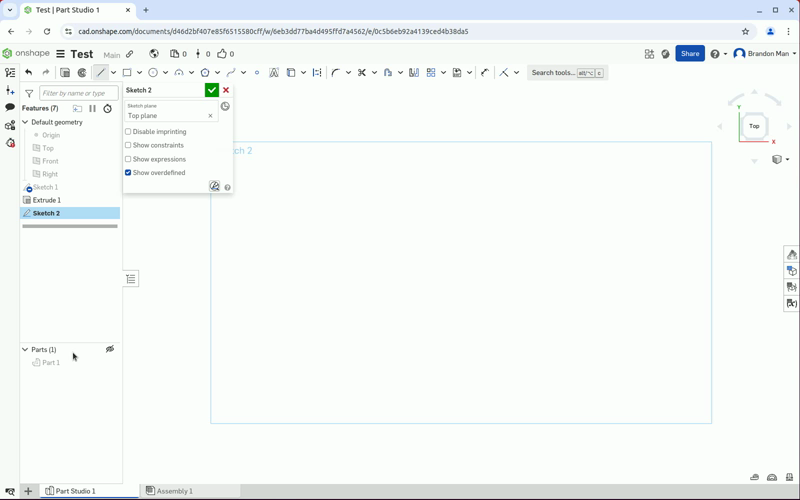
mouse_move(404, 339)
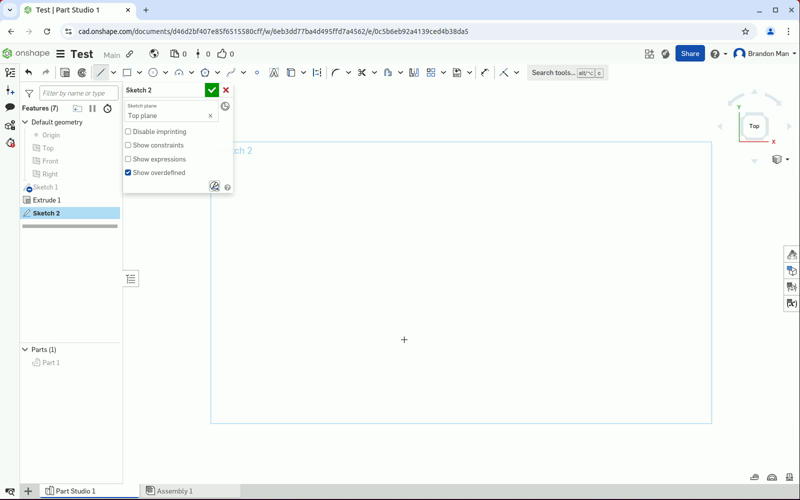
click(404, 339)
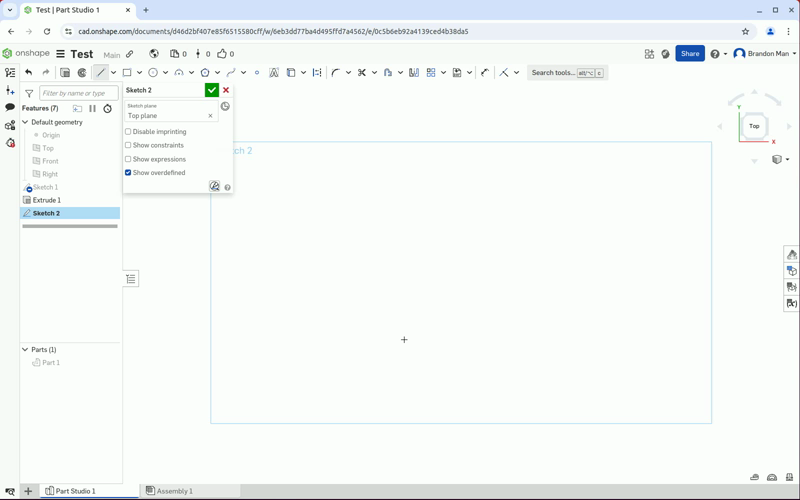
key_up(shift)
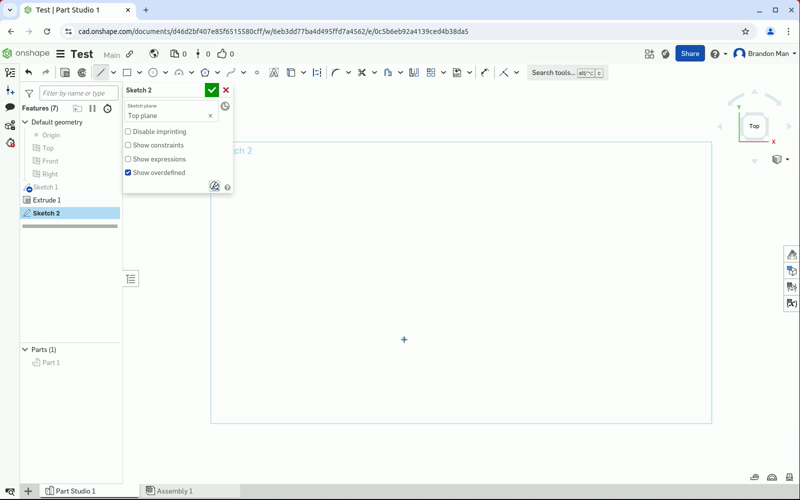
key_down(shift)
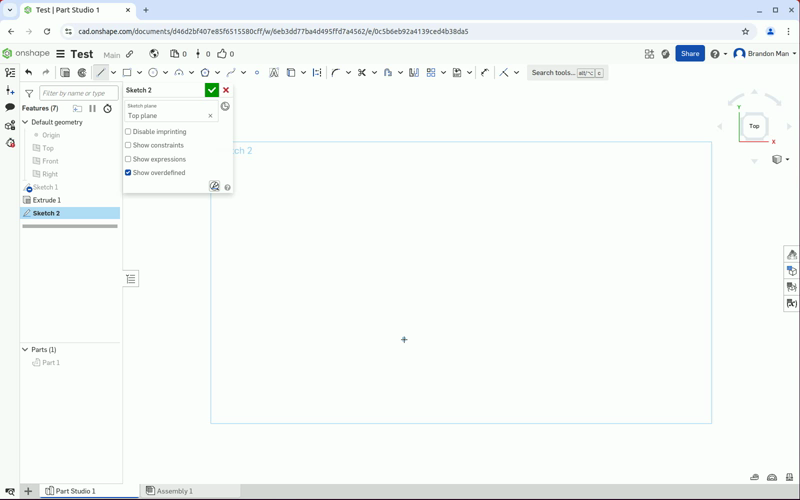
mouse_move(434, 339)
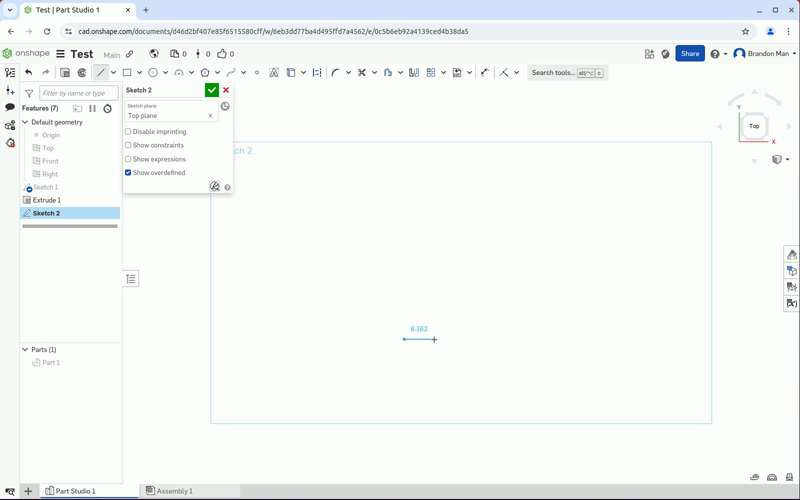
mouse_move(434, 339)
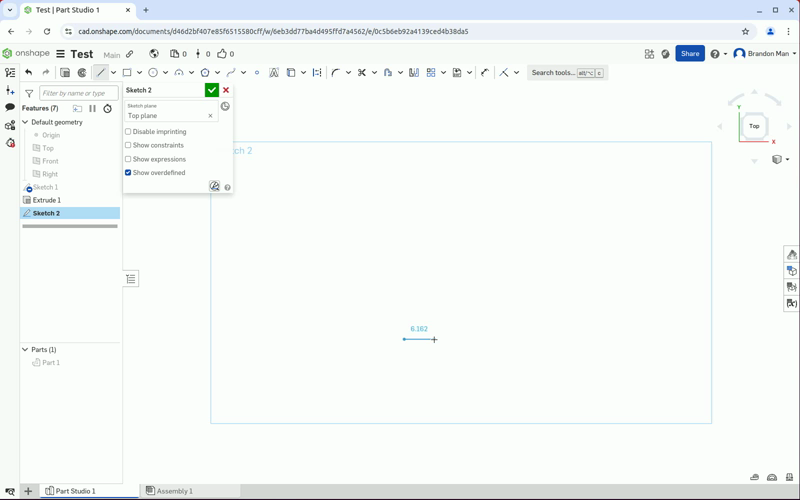
click(434, 339)
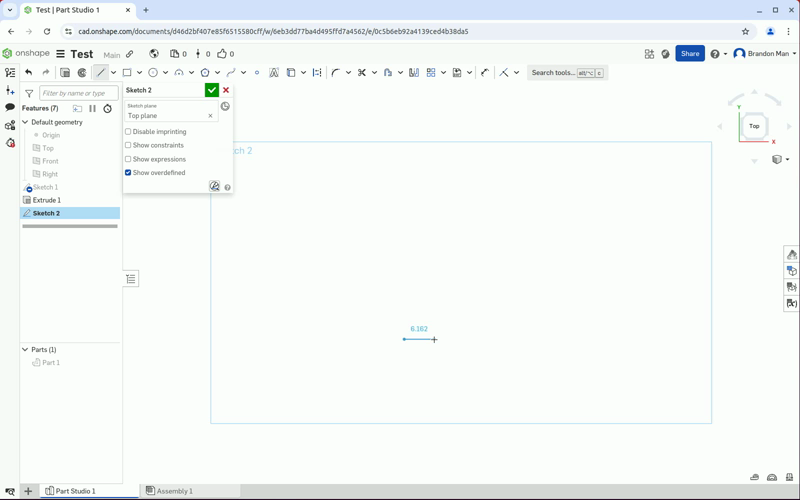
key_up(shift)
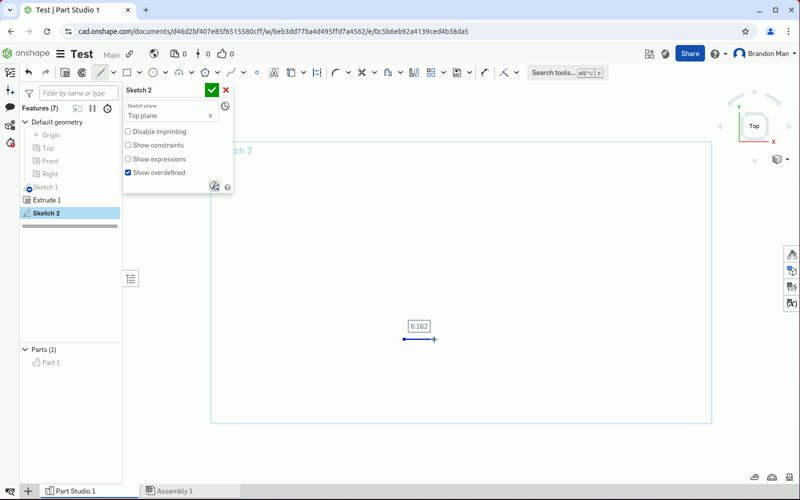
key_down(shift)
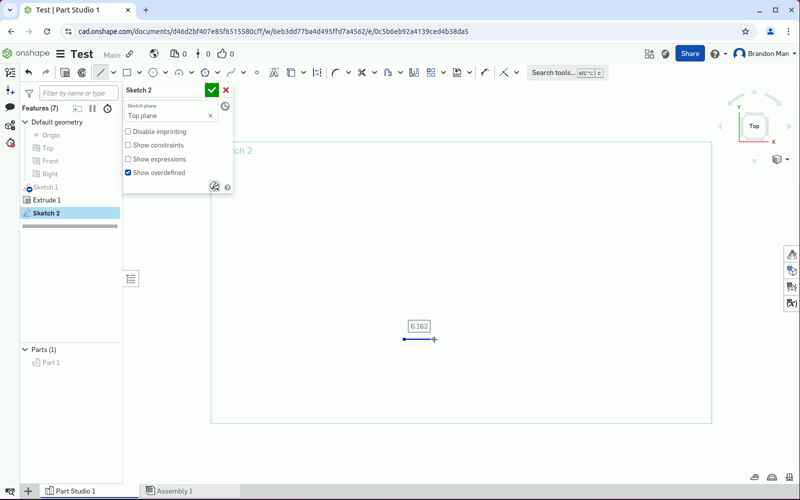
mouse_move(464, 339)
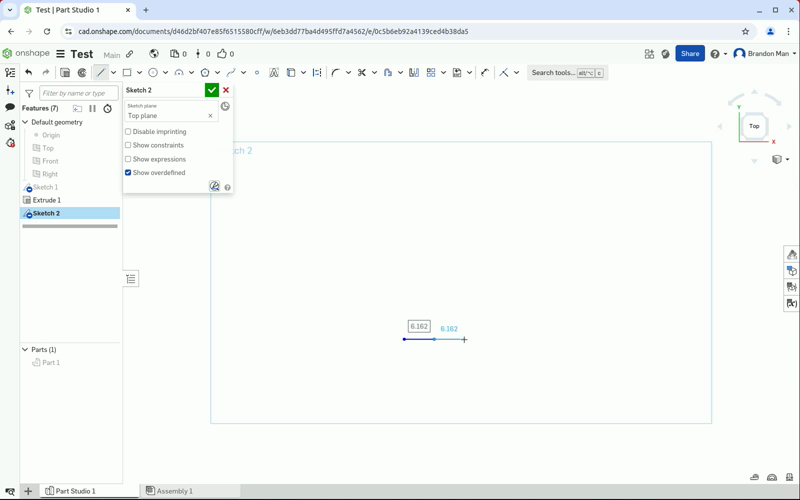
mouse_move(434, 293)
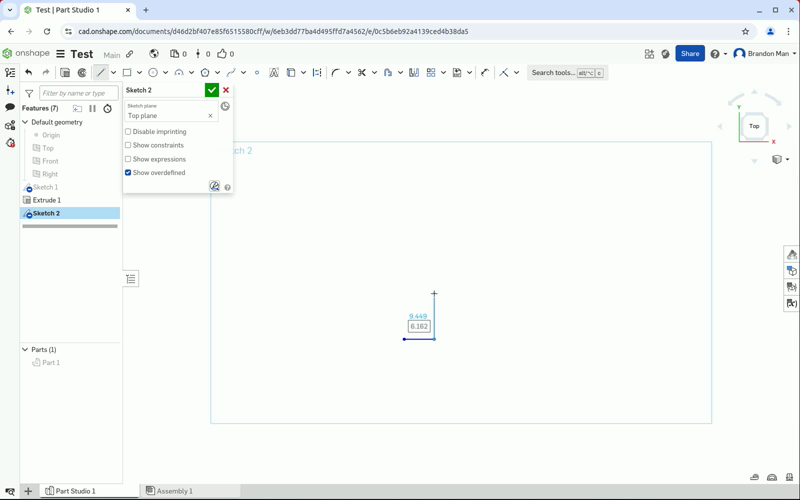
click(434, 293)
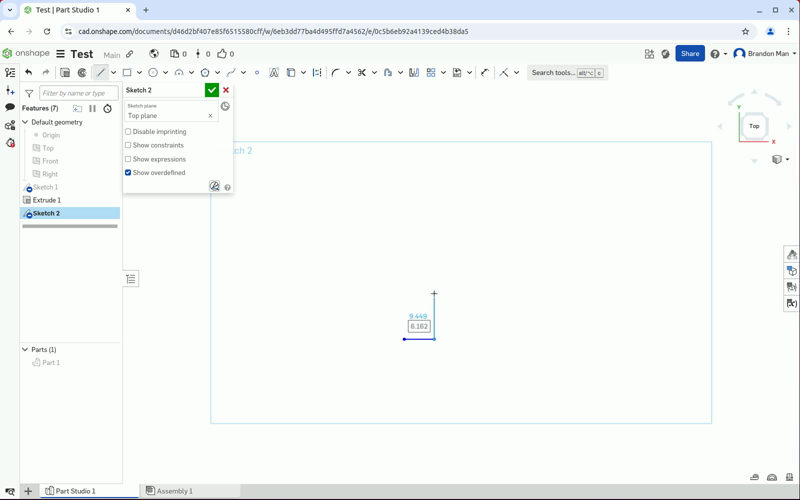
key_up(shift)
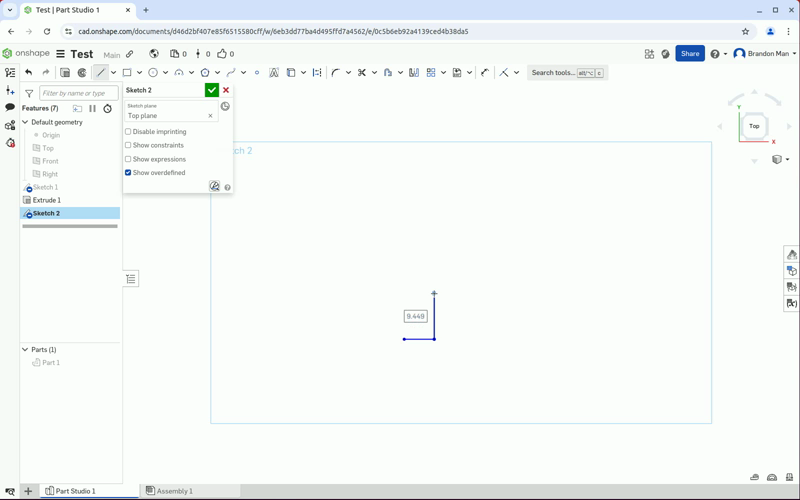
key_down(shift)
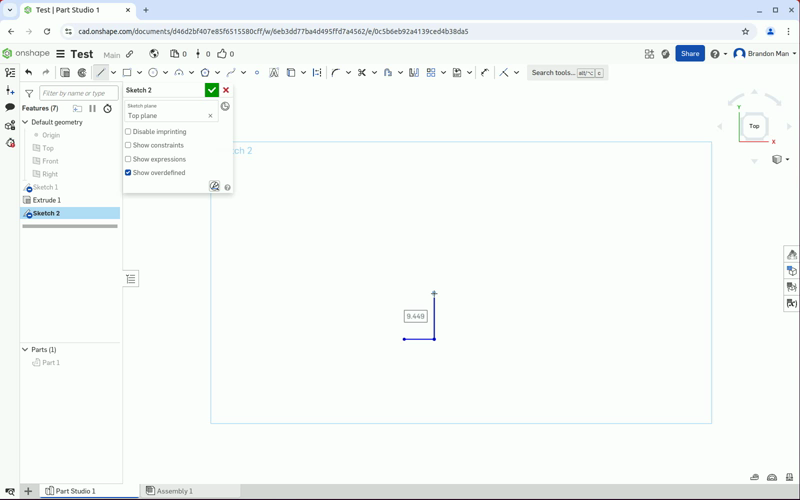
mouse_move(464, 293)
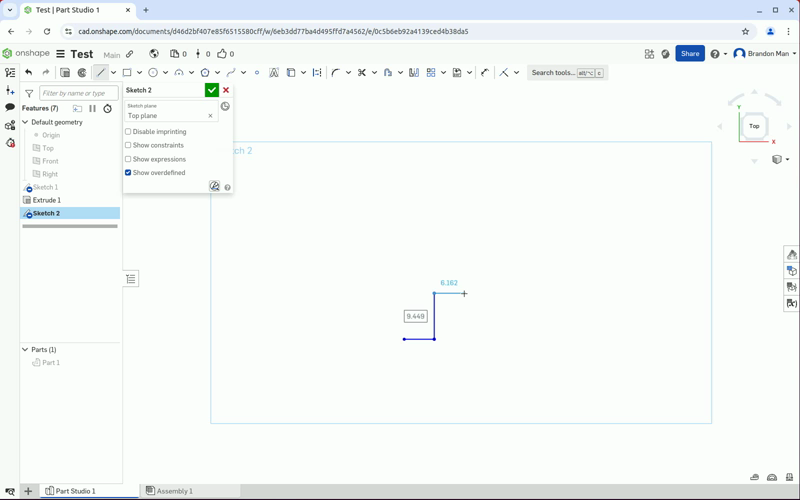
mouse_move(434, 269)
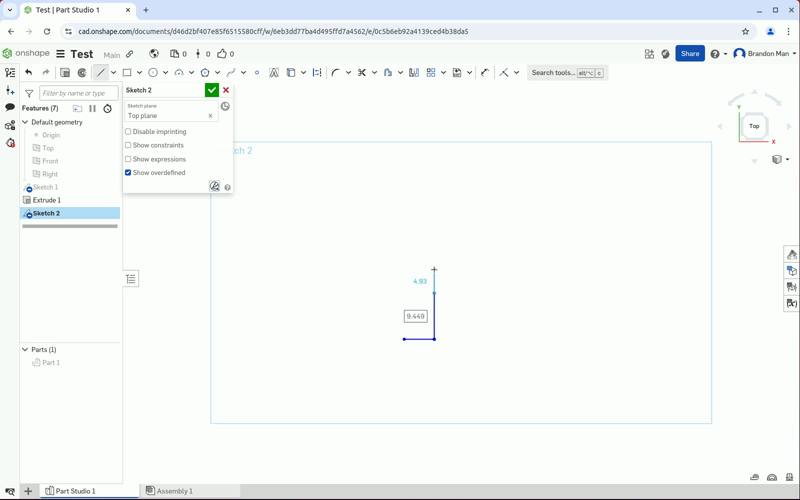
click(434, 269)
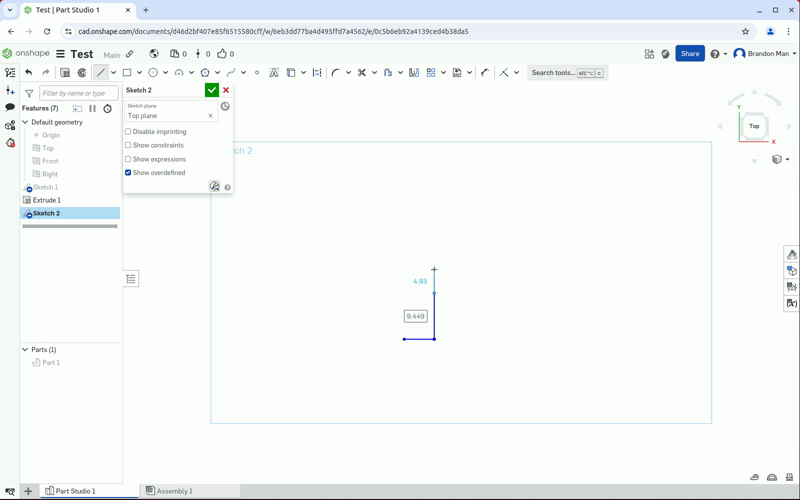
key_up(shift)
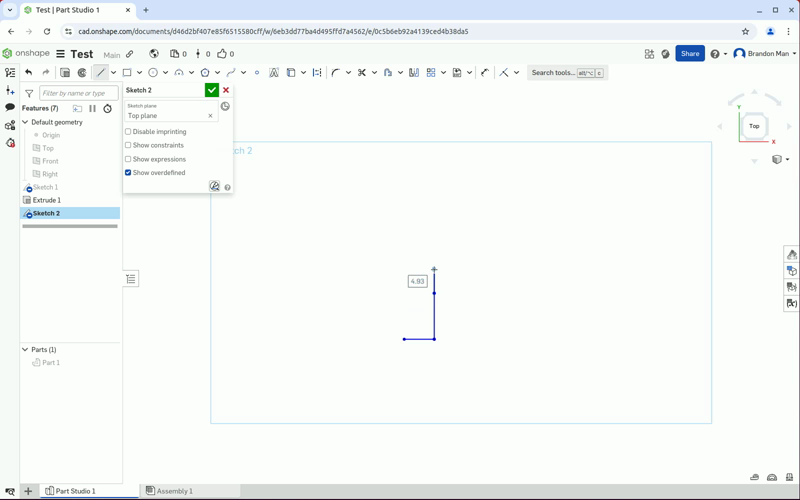
key_down(shift)
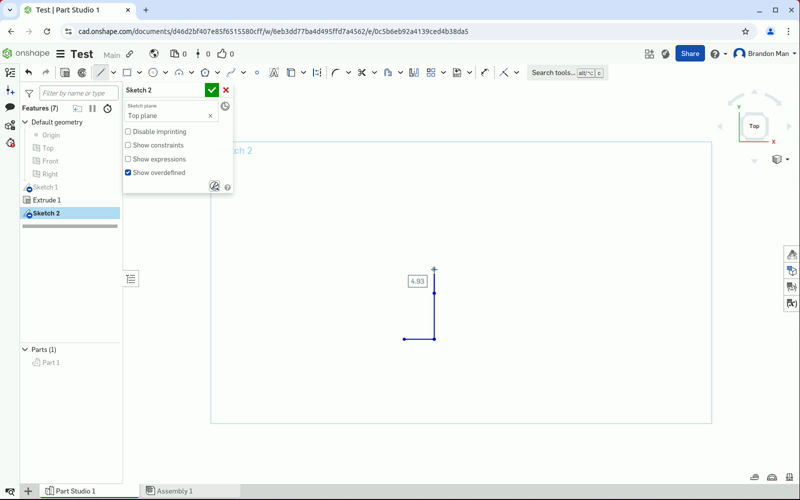
mouse_move(464, 269)
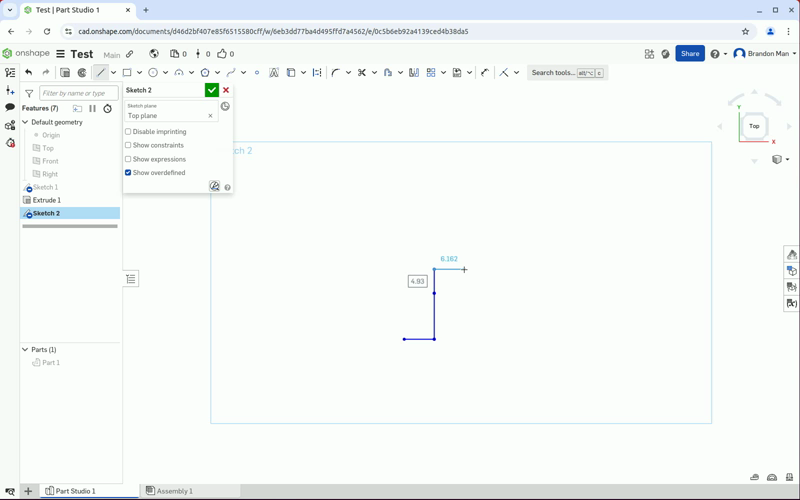
mouse_move(434, 226)
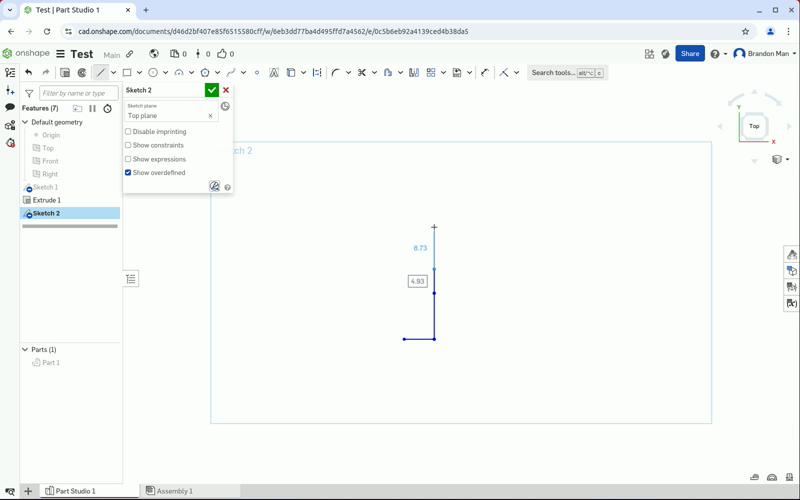
click(434, 226)
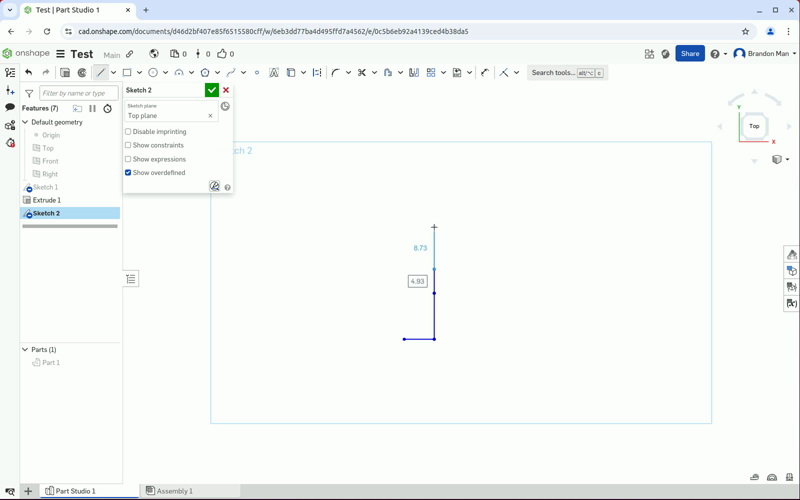
key_up(shift)
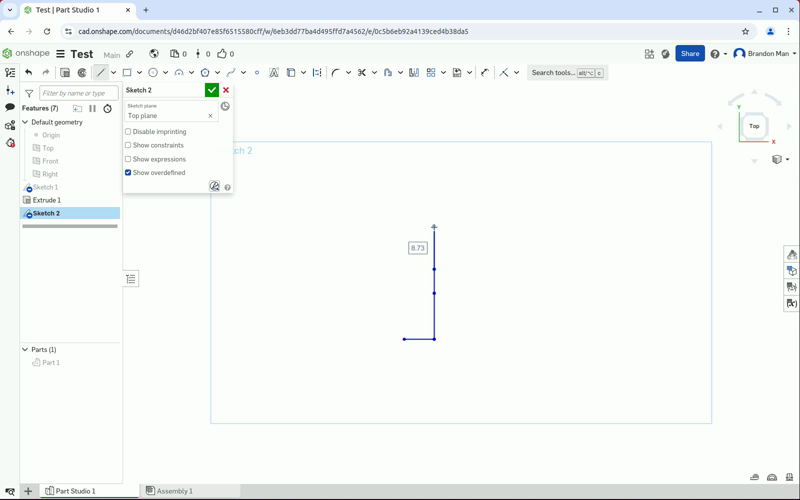
key_down(shift)
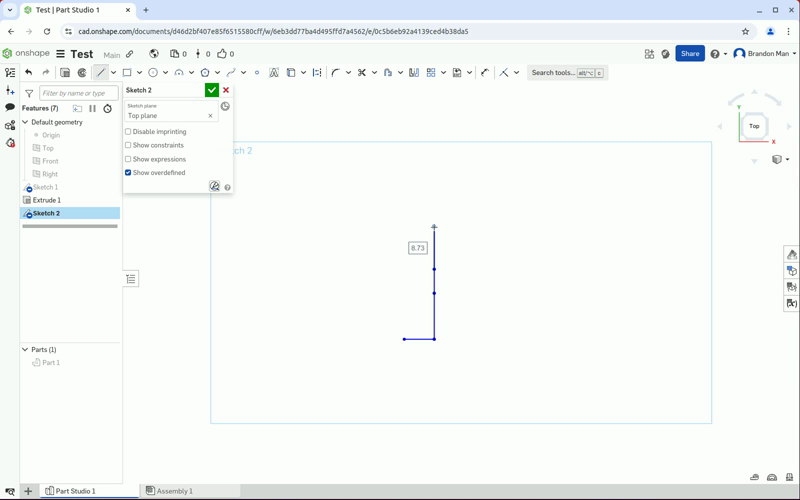
mouse_move(464, 226)
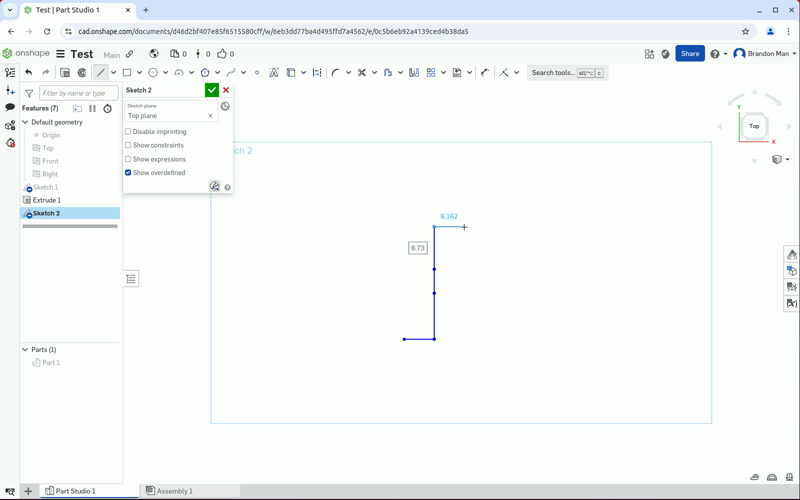
mouse_move(421, 226)
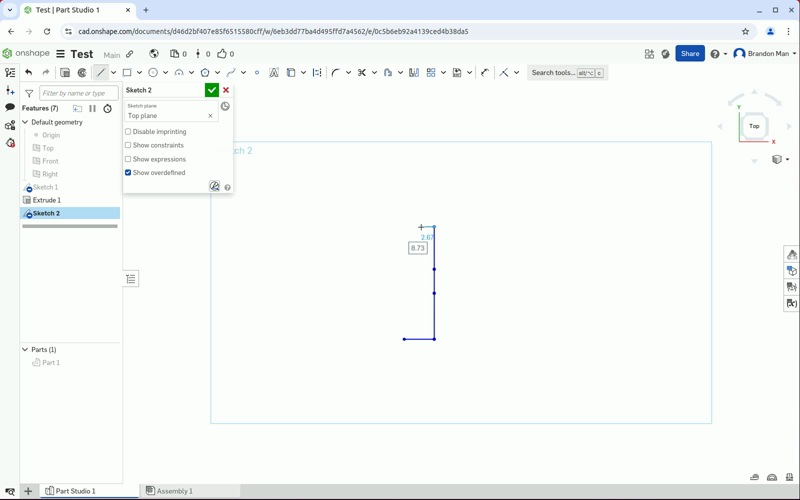
click(421, 226)
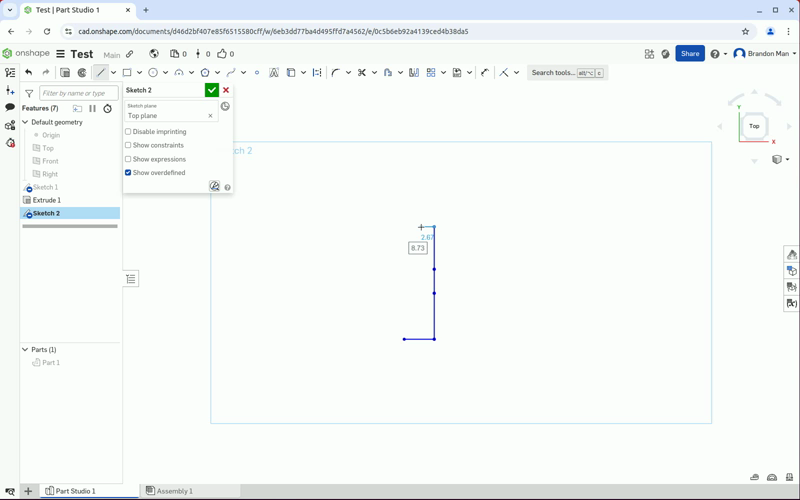
key_up(shift)
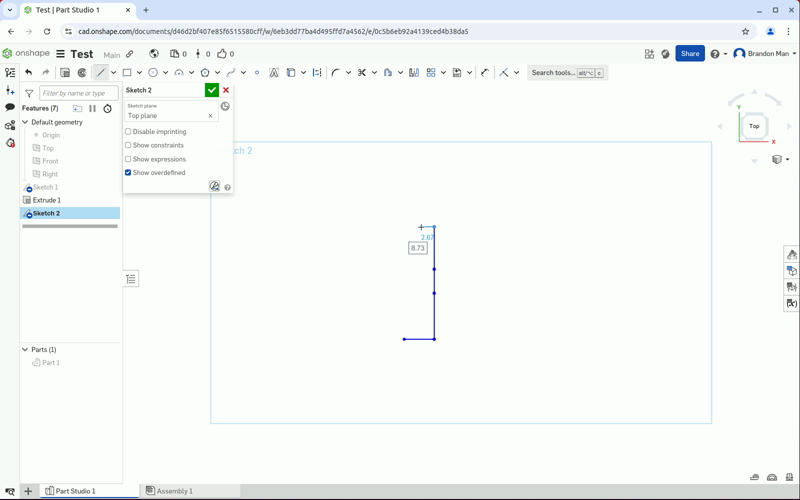
key_down(shift)
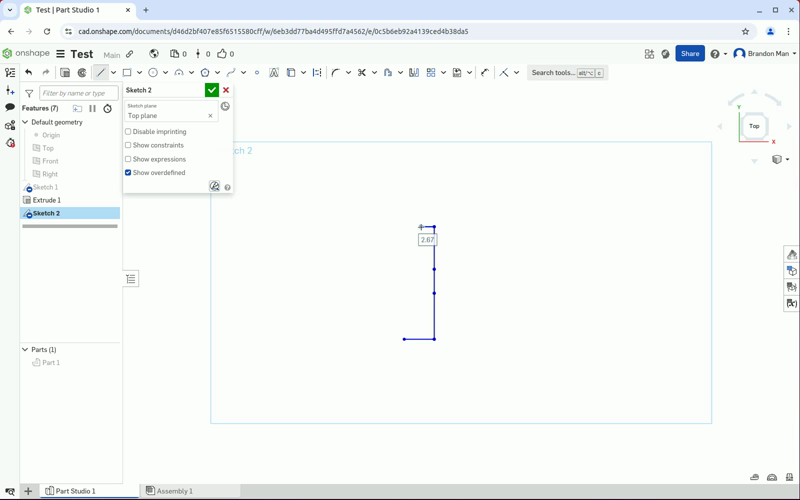
mouse_move(421, 324)
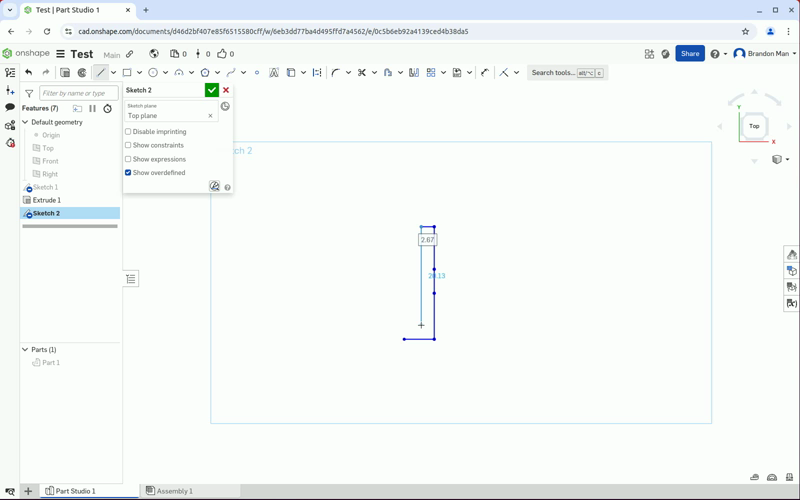
click(421, 324)
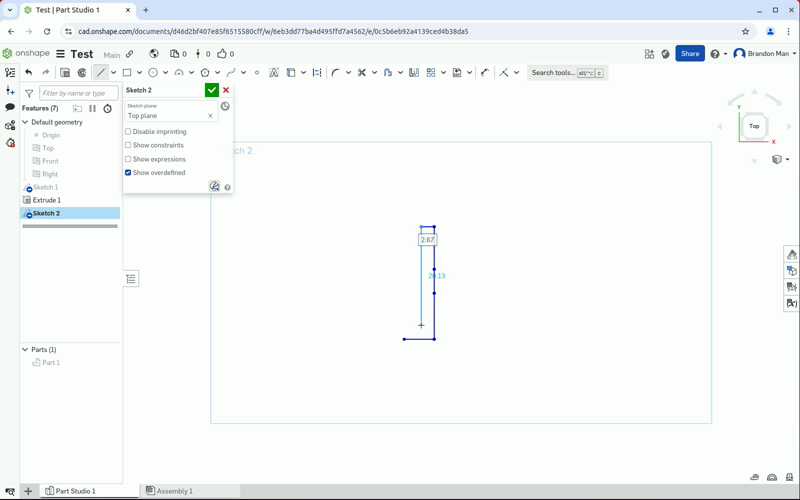
key_up(shift)
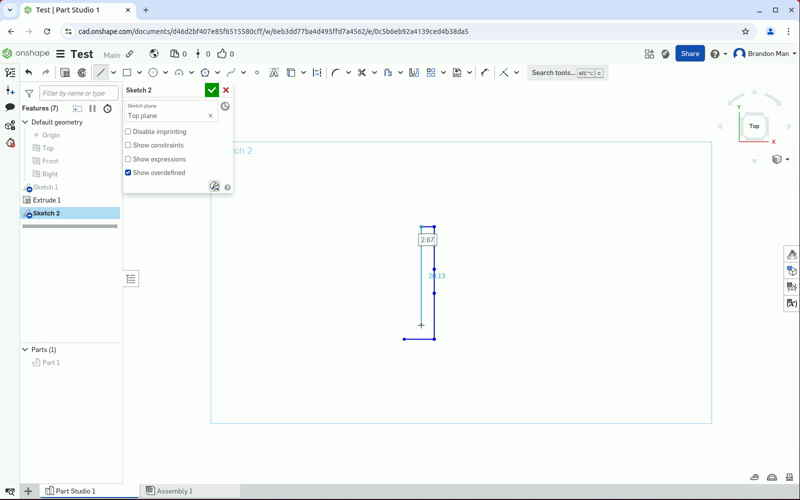
key(esc)
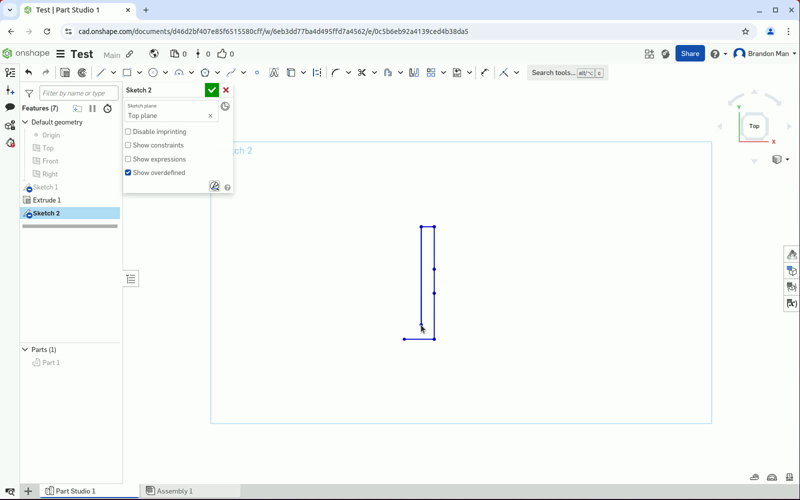
key(a)
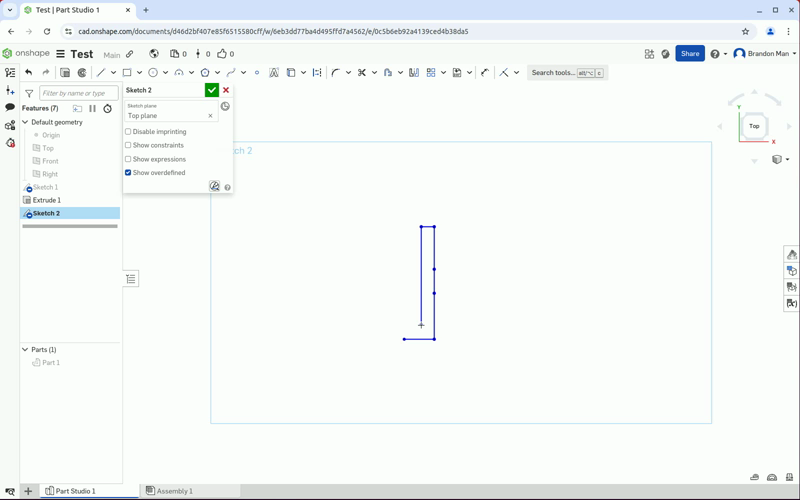
mouse_move(421, 324)
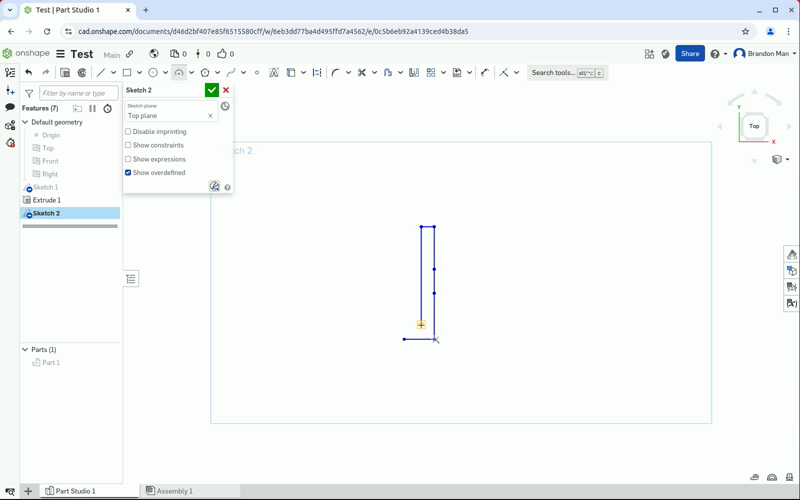
click(421, 324)
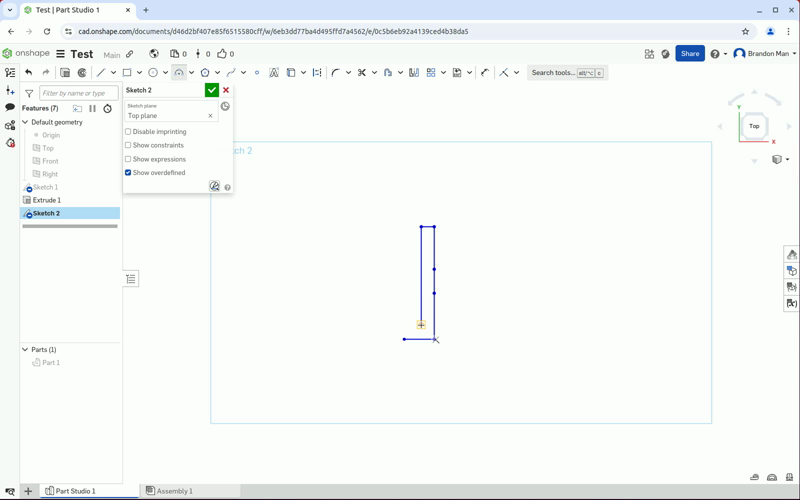
key_down(shift)
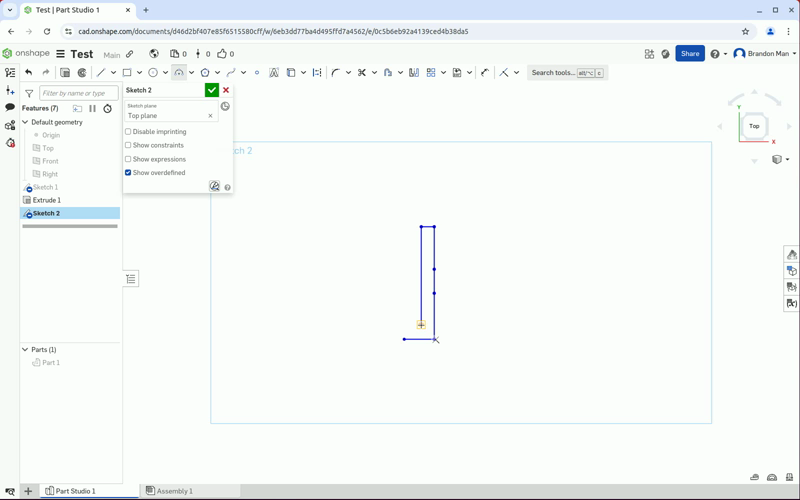
mouse_move(416, 324)
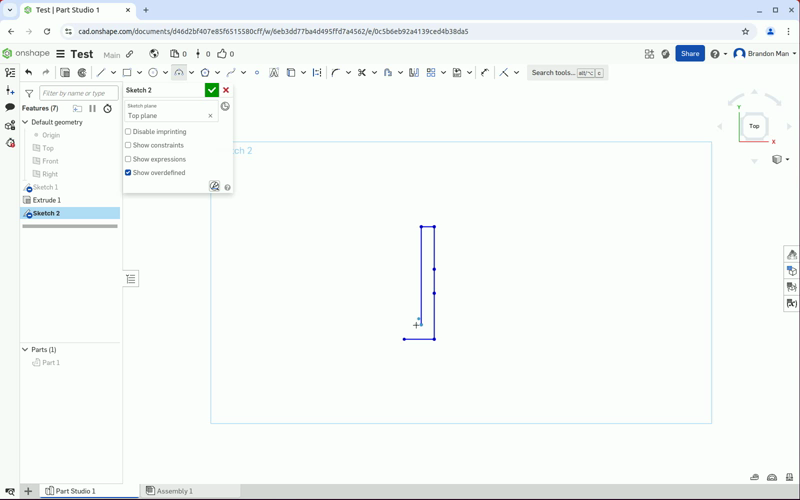
scroll(6)
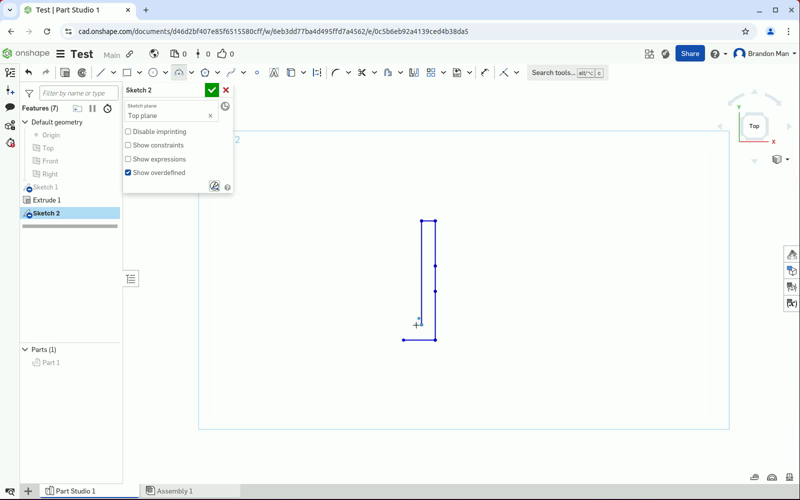
scroll(6)
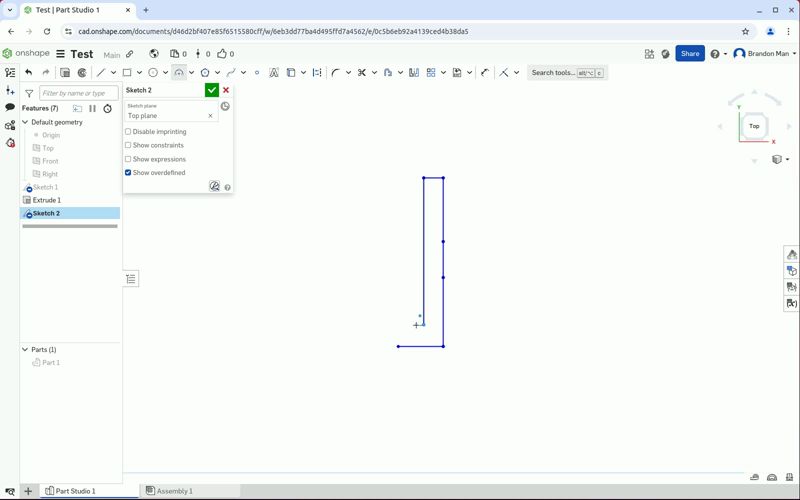
scroll(6)
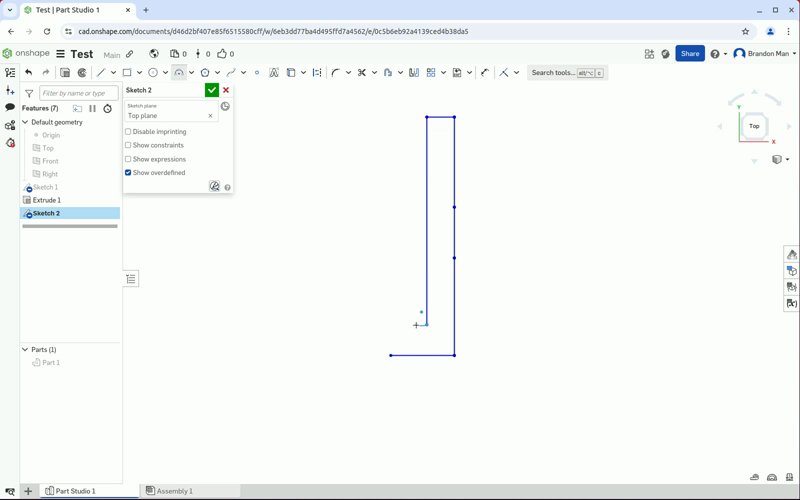
scroll(6)
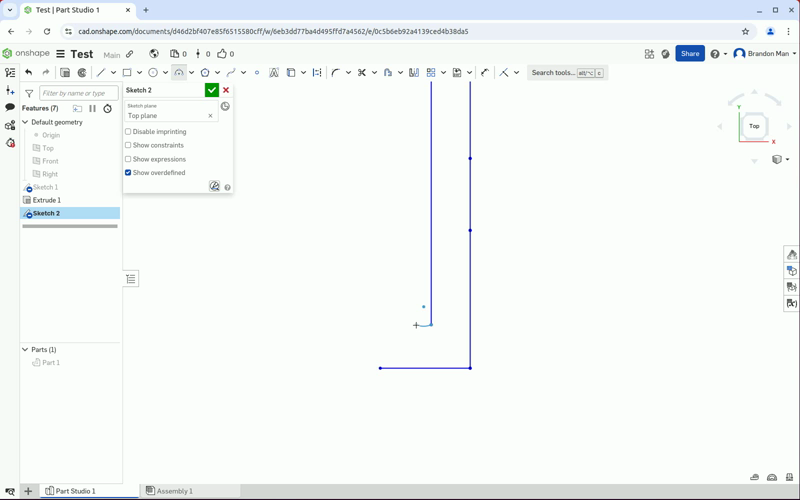
scroll(6)
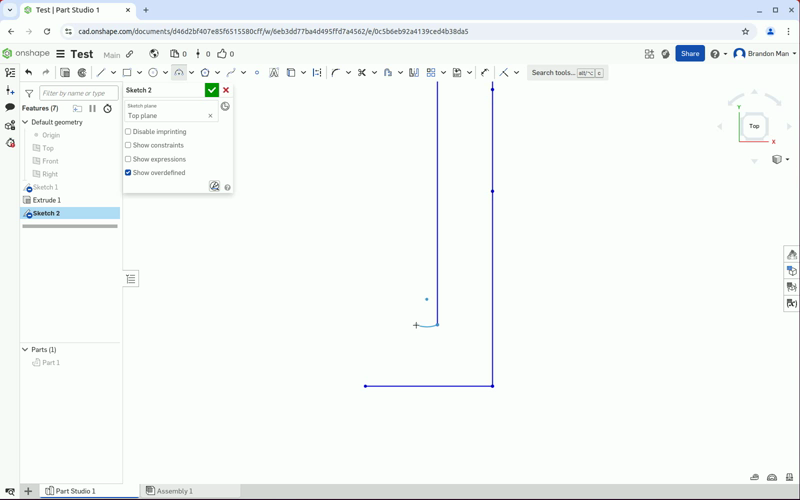
scroll(6)
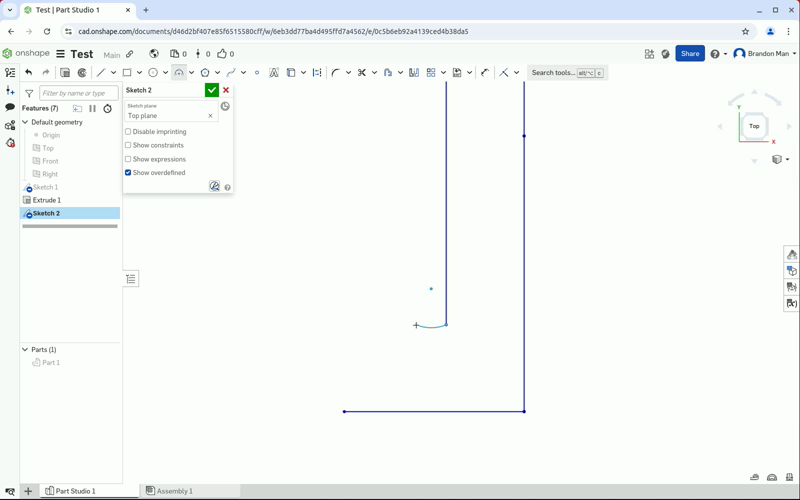
scroll(6)
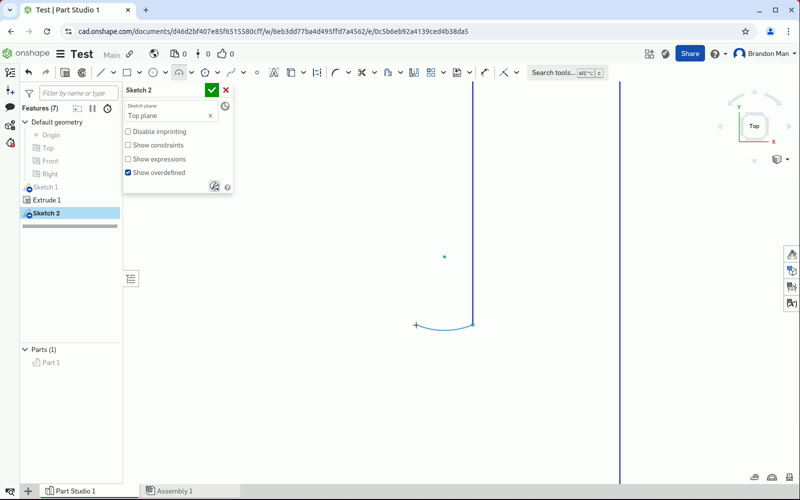
click(416, 324)
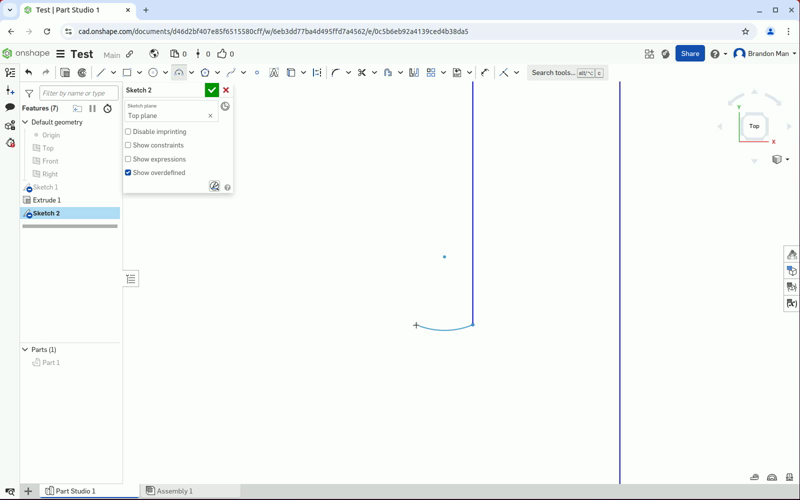
scroll(-6)
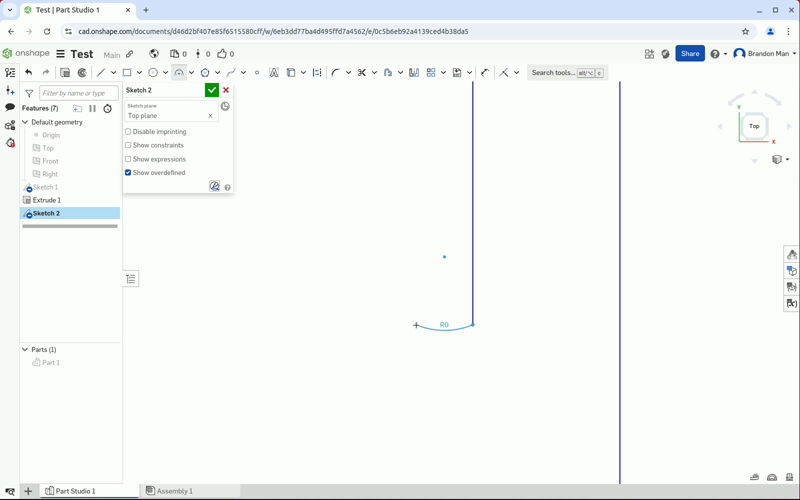
scroll(-6)
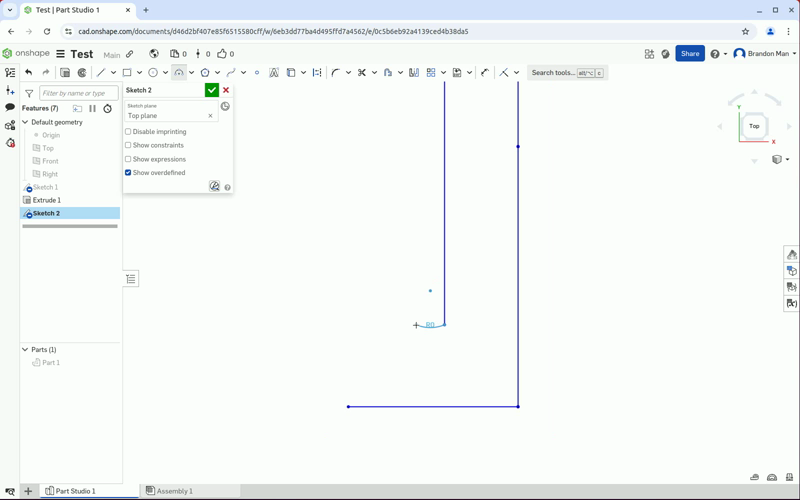
scroll(-6)
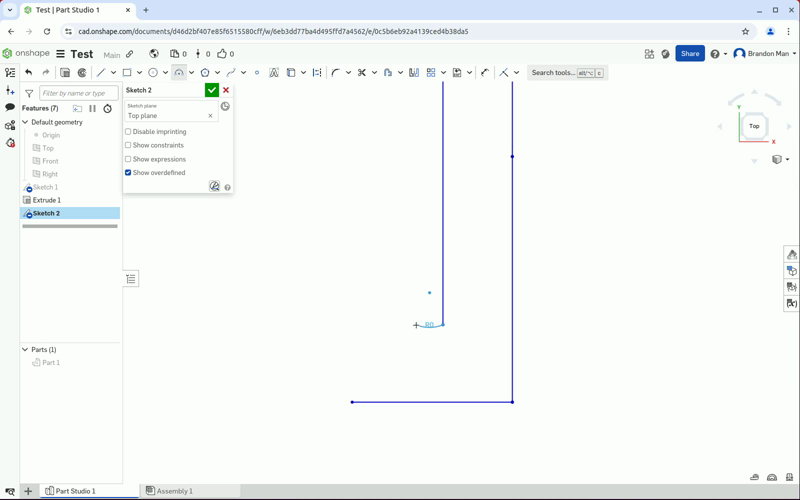
scroll(-6)
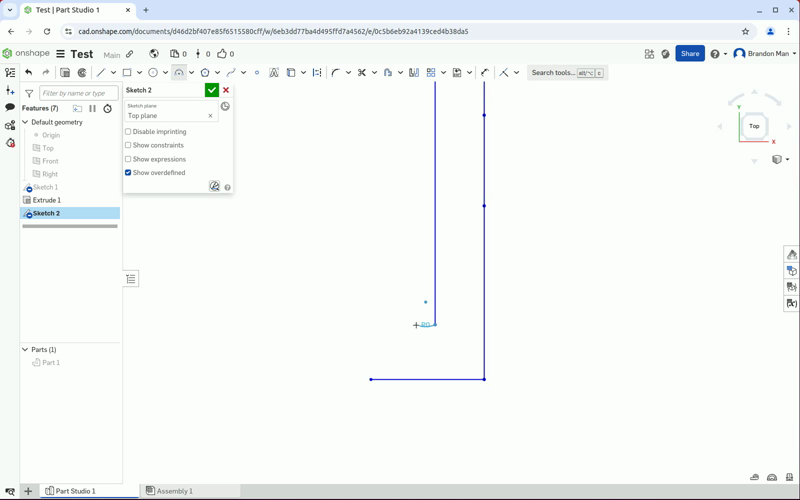
scroll(-6)
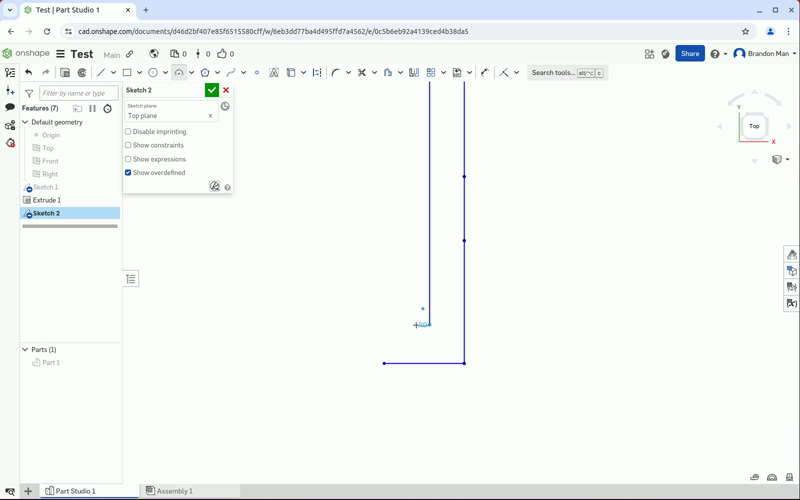
scroll(-6)
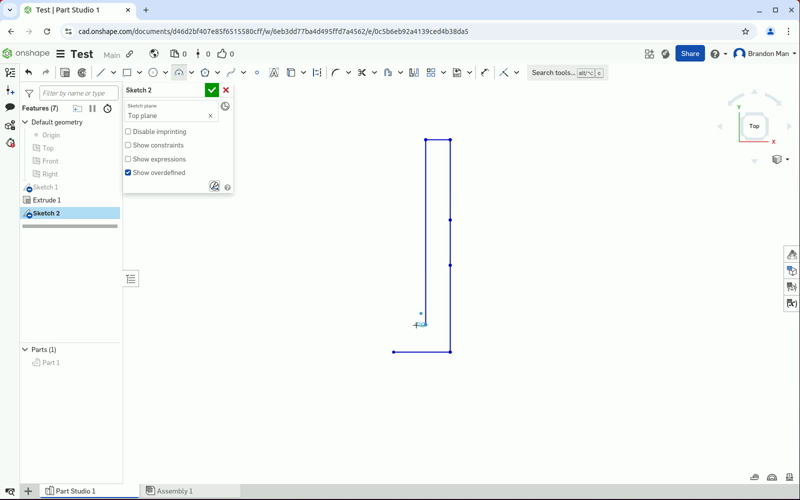
scroll(-6)
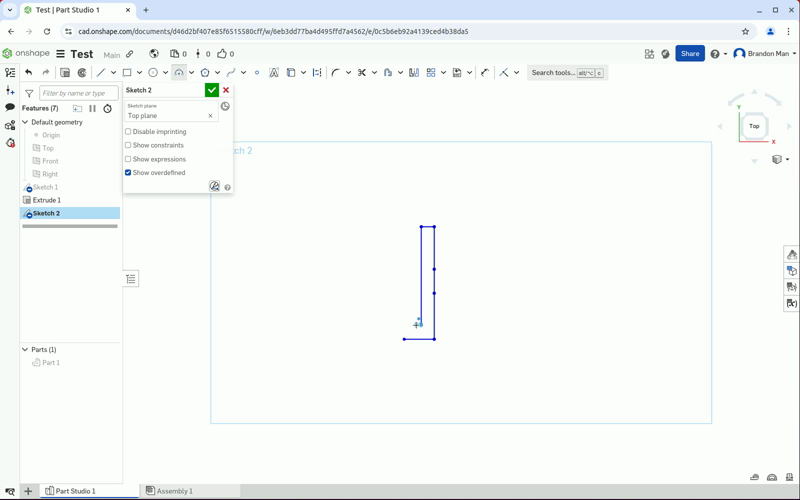
mouse_move(418, 327)
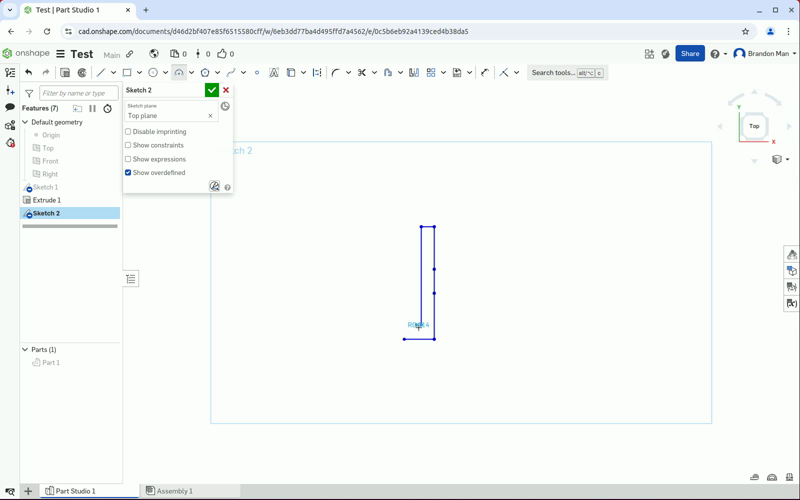
scroll(6)
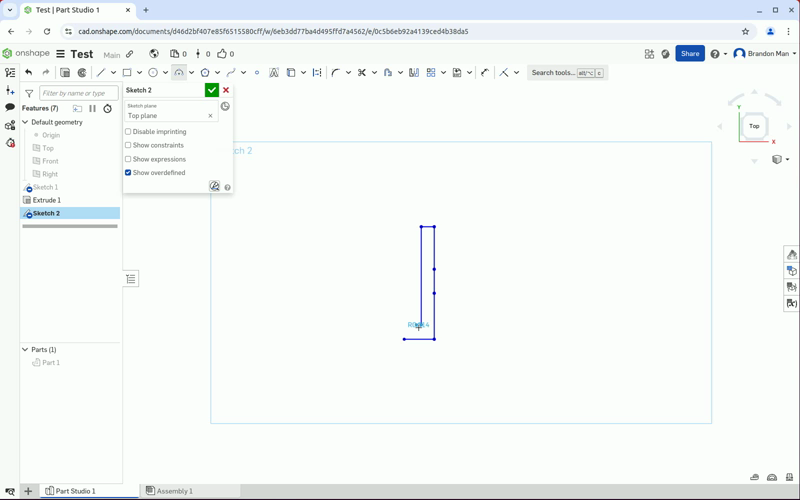
scroll(6)
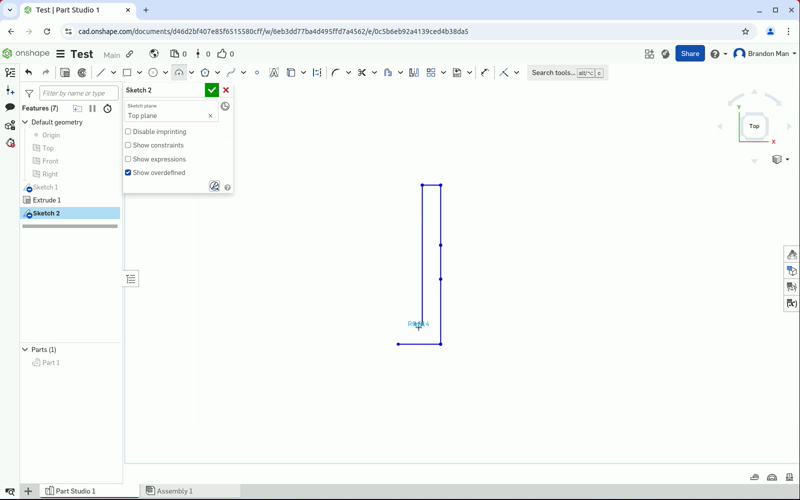
scroll(6)
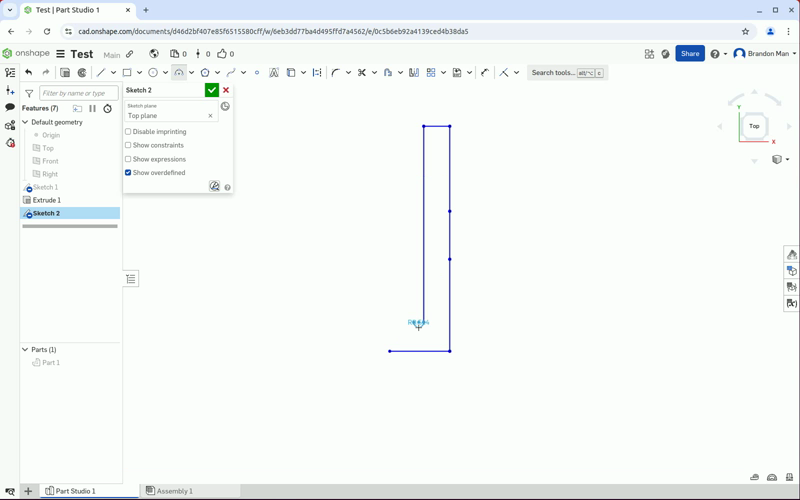
scroll(6)
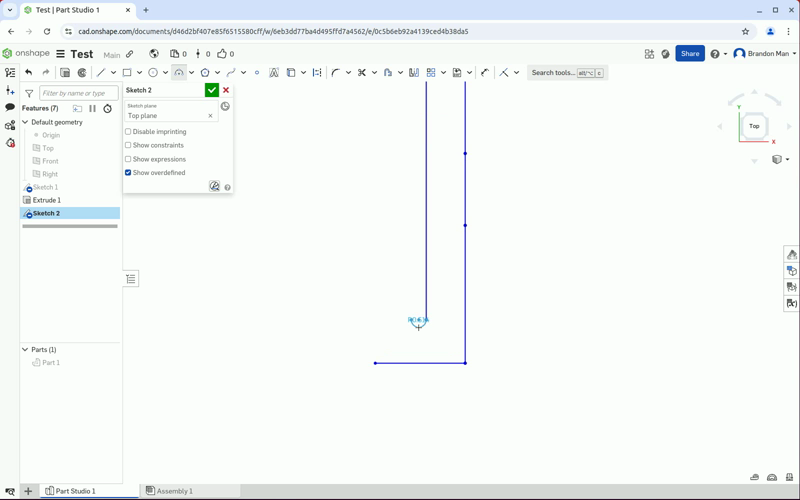
scroll(6)
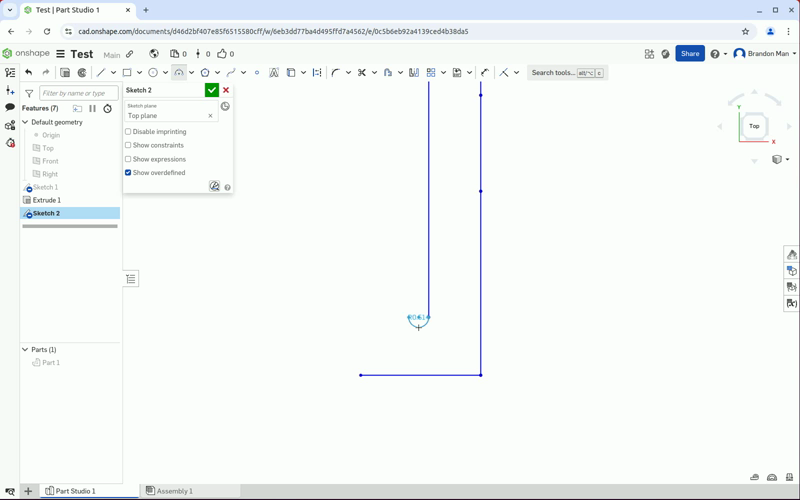
scroll(6)
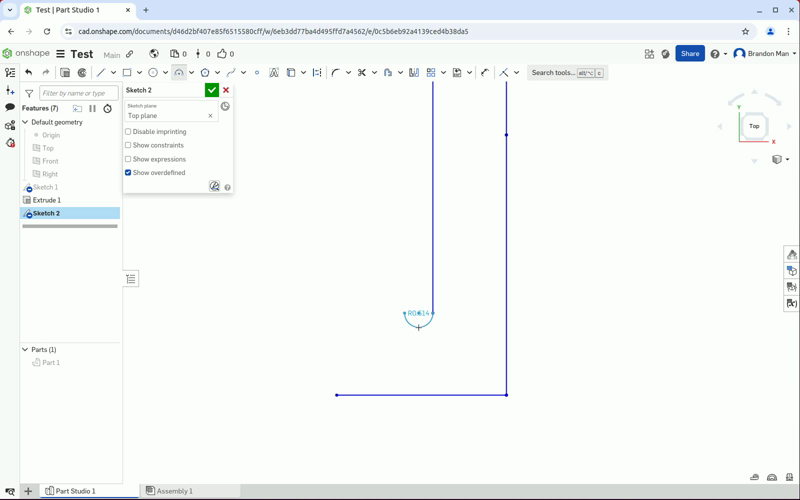
scroll(6)
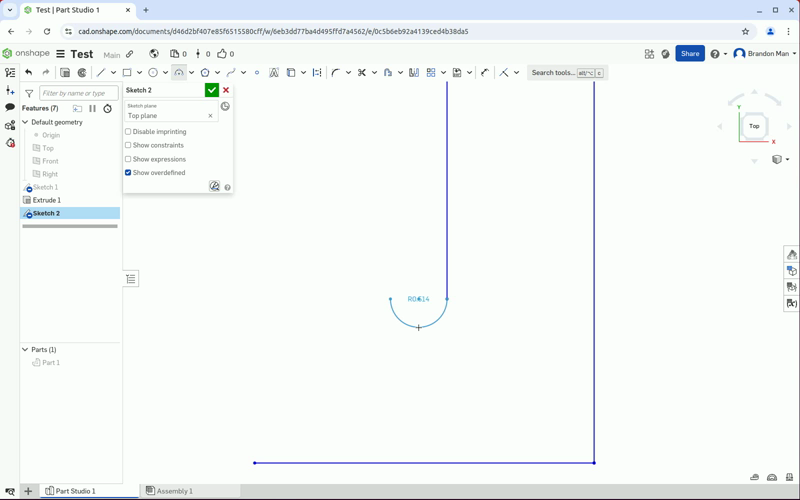
click(418, 327)
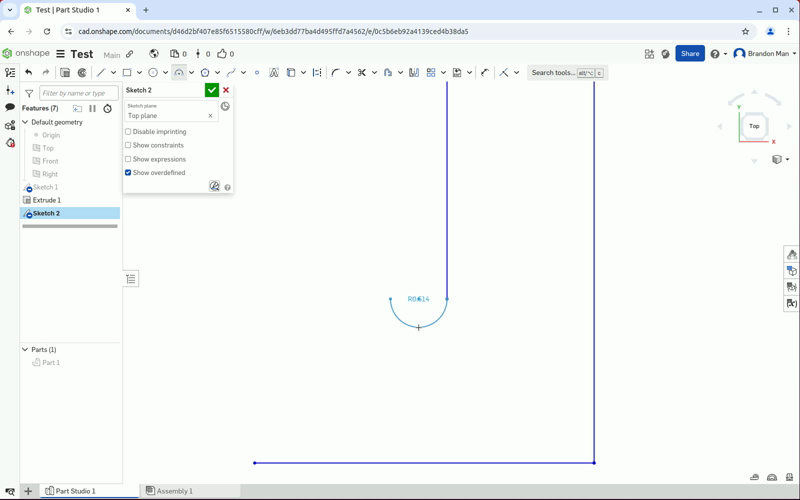
scroll(-6)
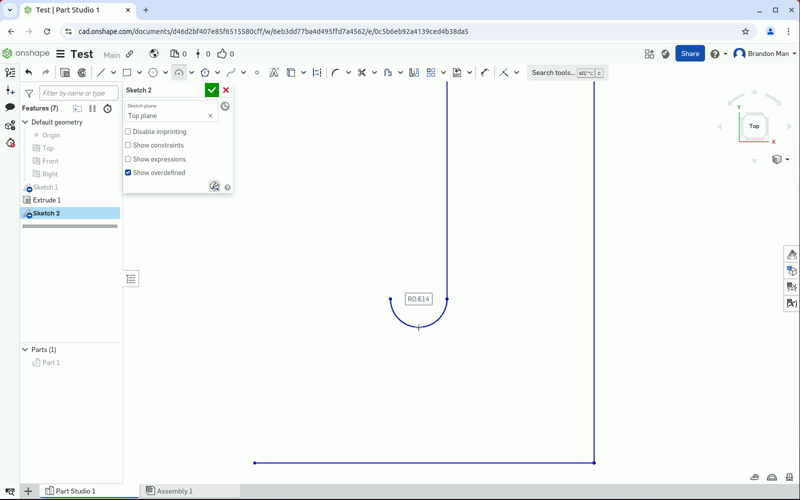
scroll(-6)
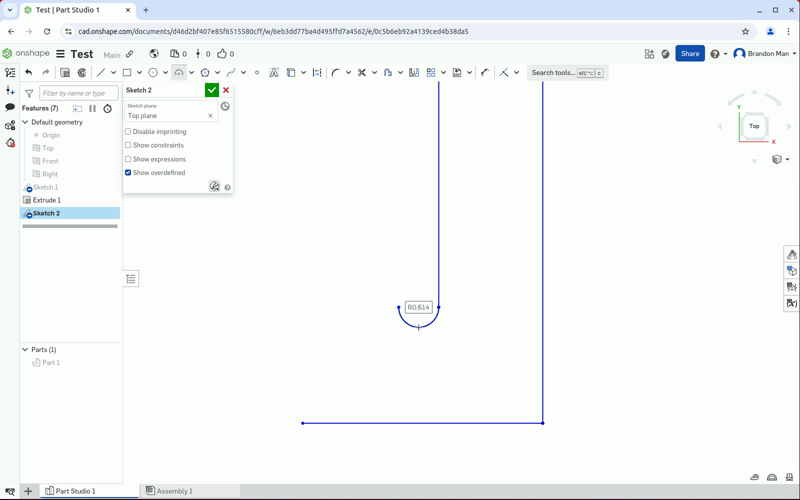
scroll(-6)
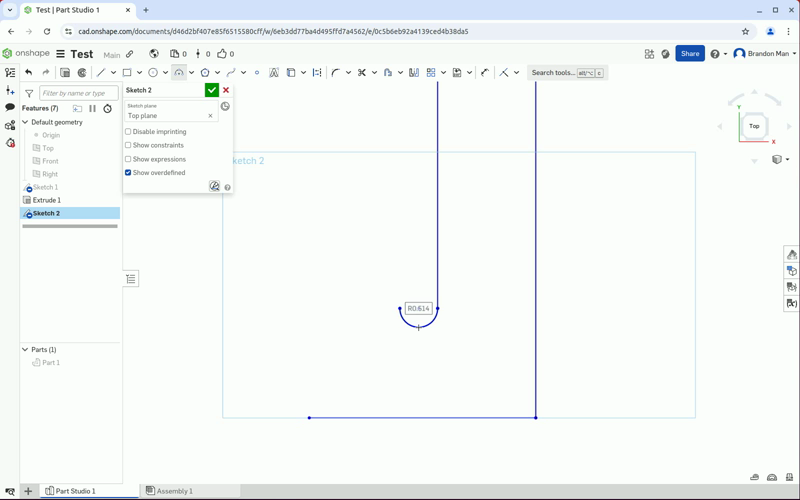
scroll(-6)
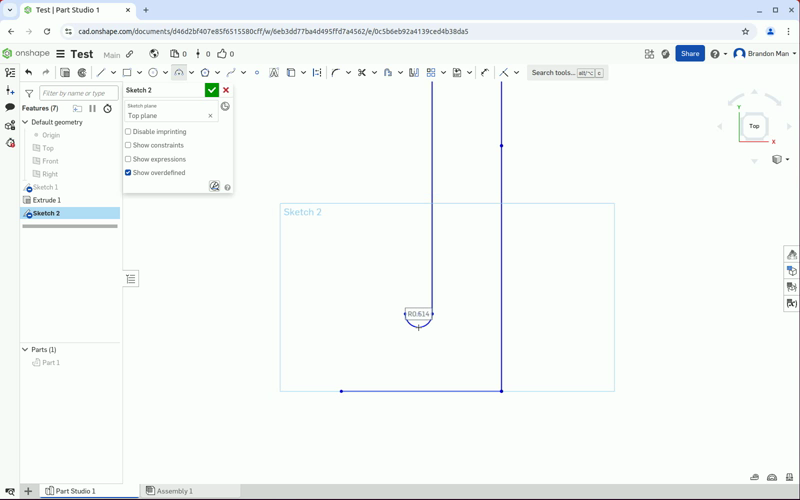
scroll(-6)
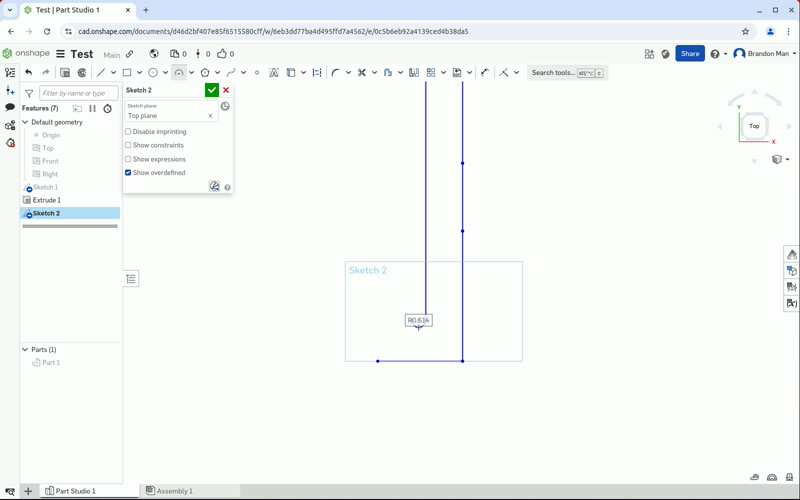
scroll(-6)
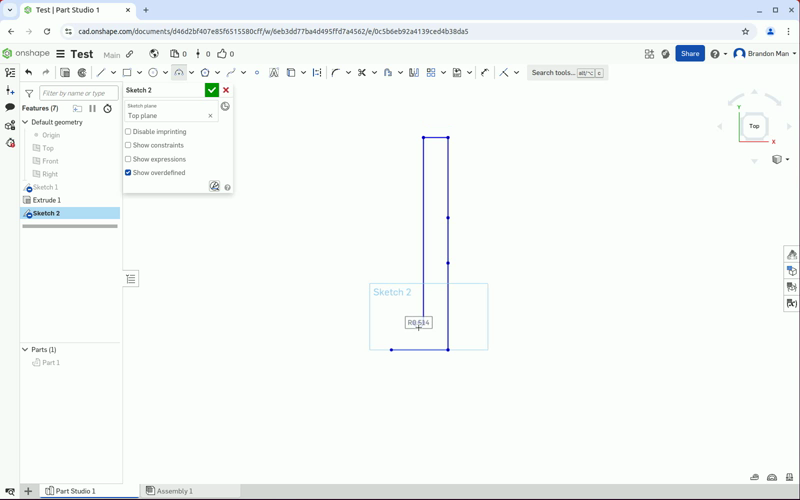
scroll(-6)
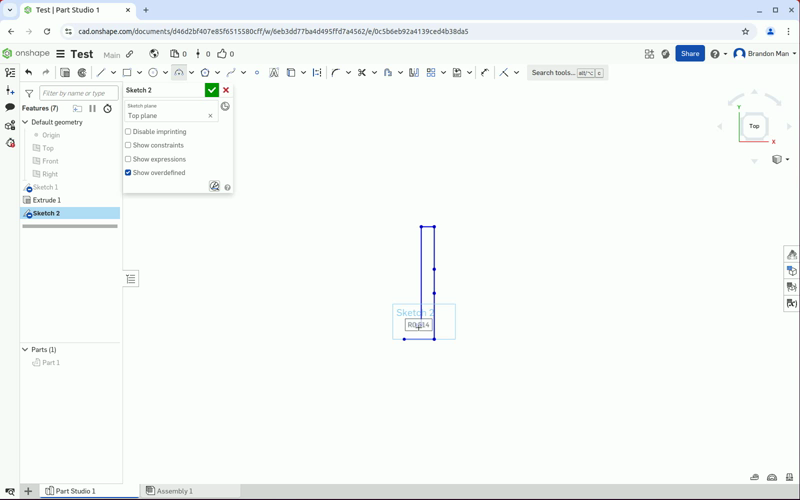
key_up(shift)
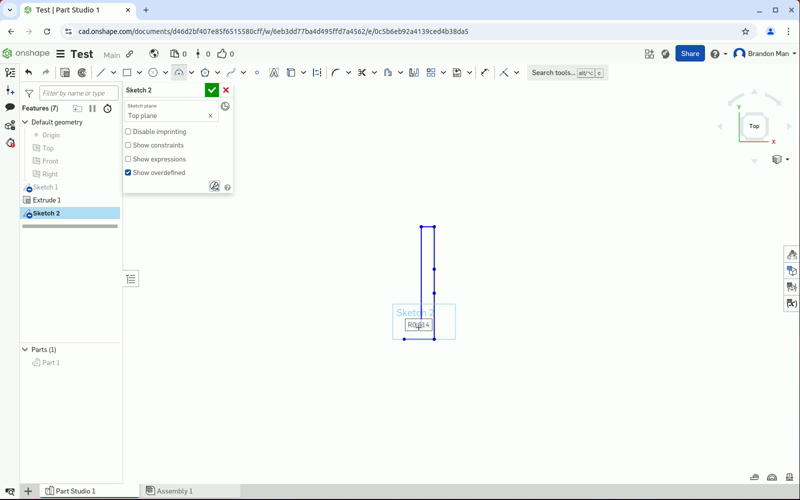
key(esc)
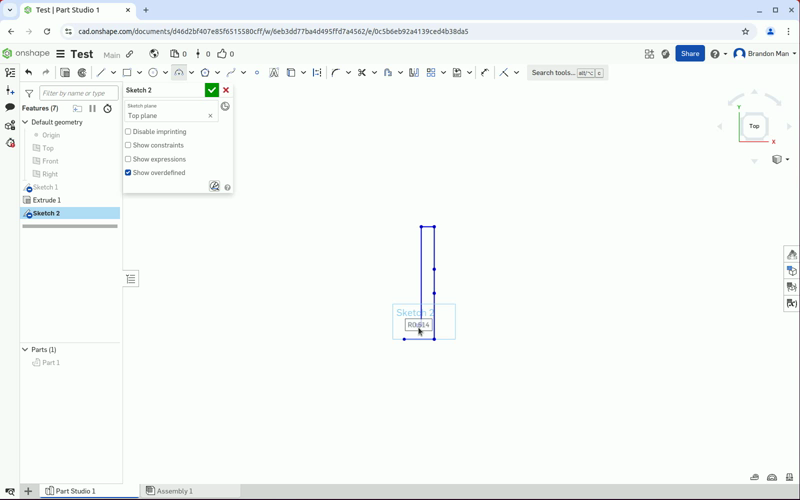
key(l)
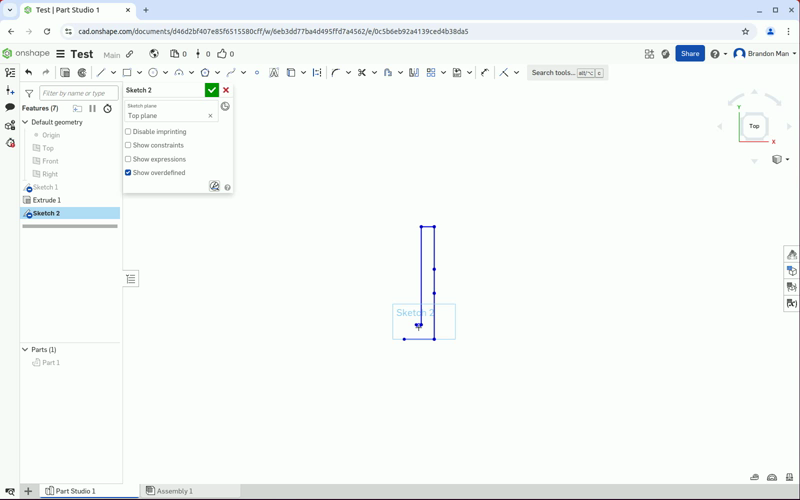
mouse_move(416, 324)
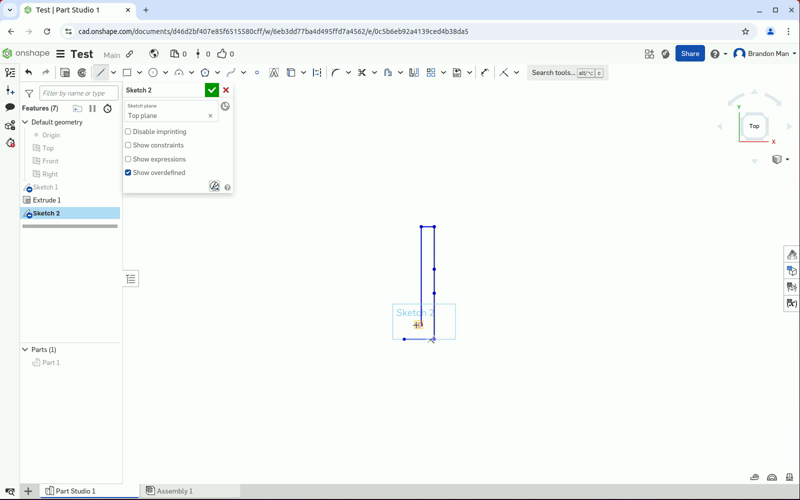
scroll(6)
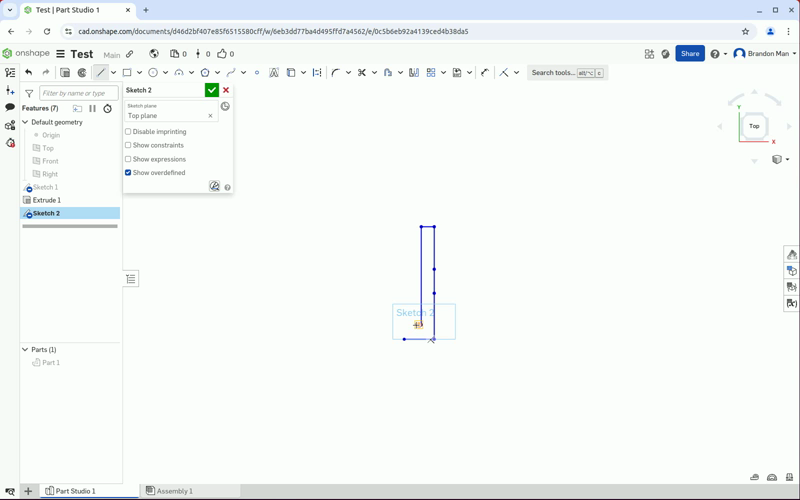
scroll(6)
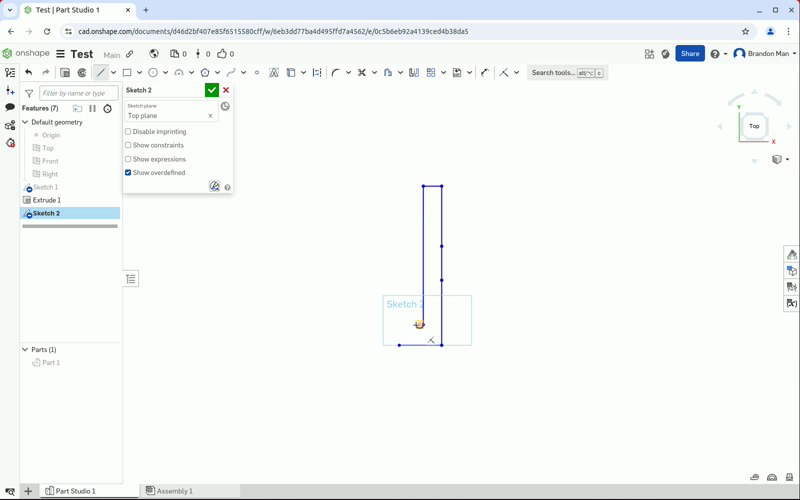
scroll(6)
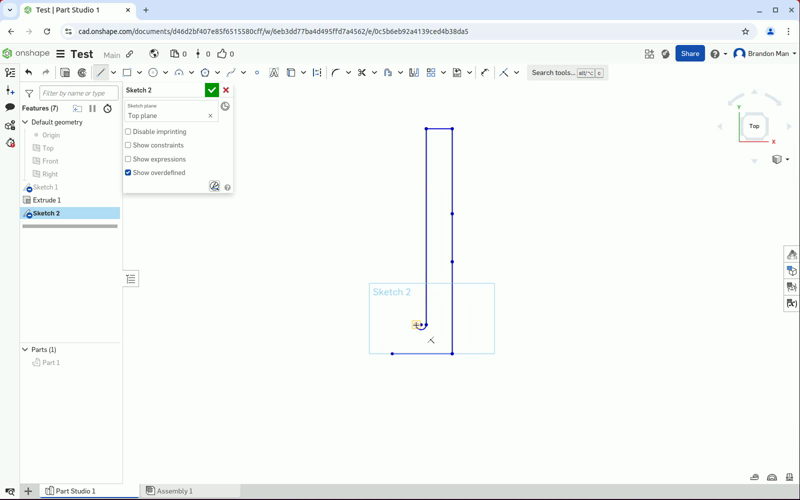
scroll(6)
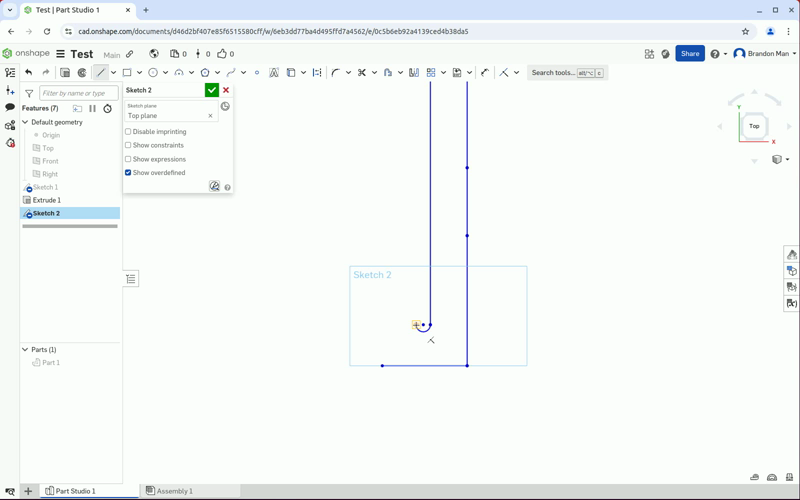
scroll(6)
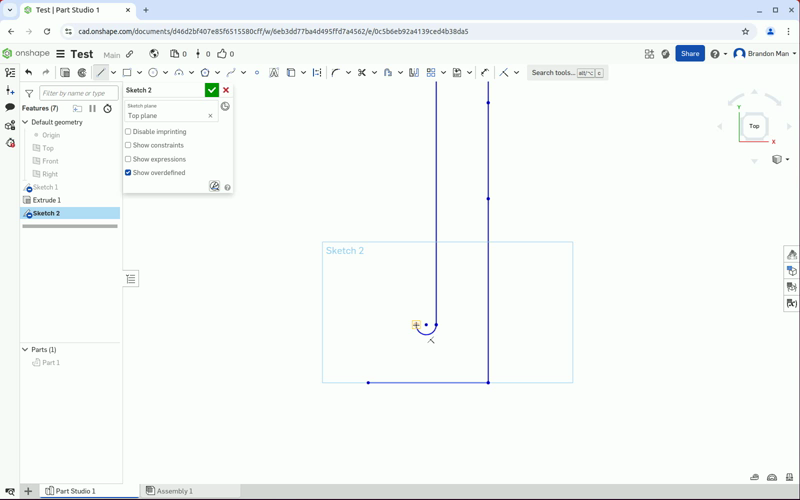
scroll(6)
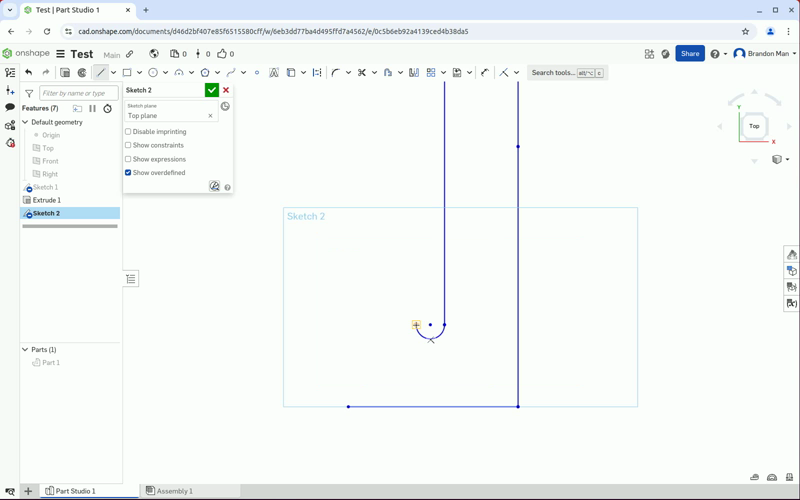
scroll(6)
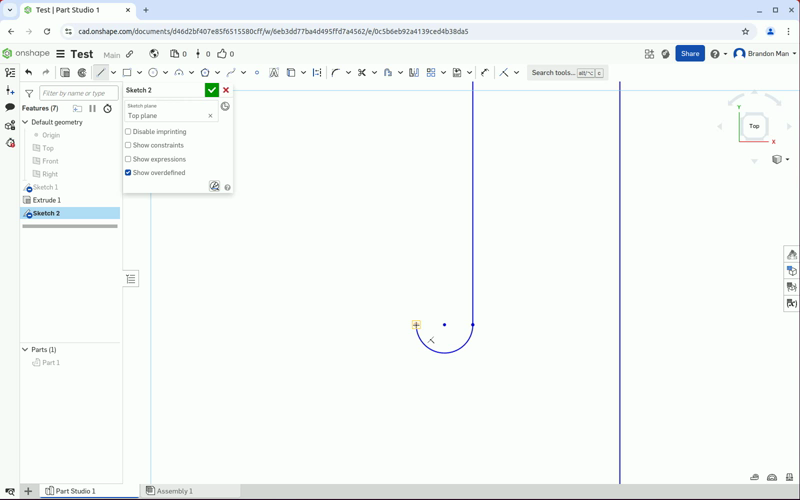
click(416, 324)
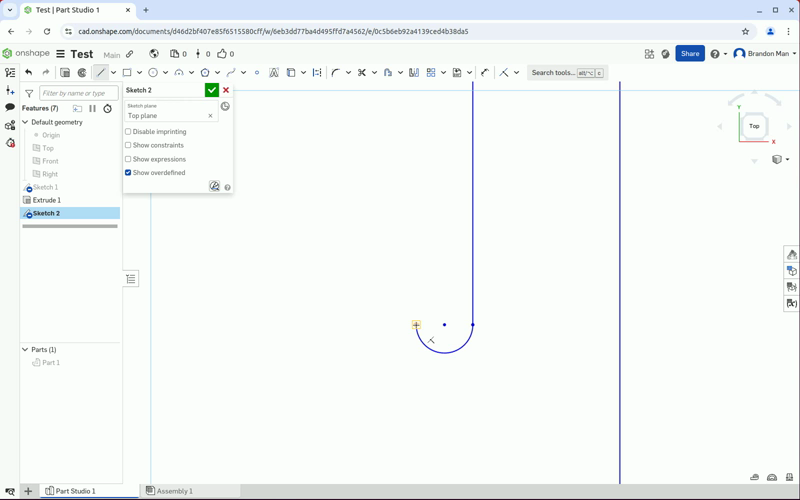
scroll(-6)
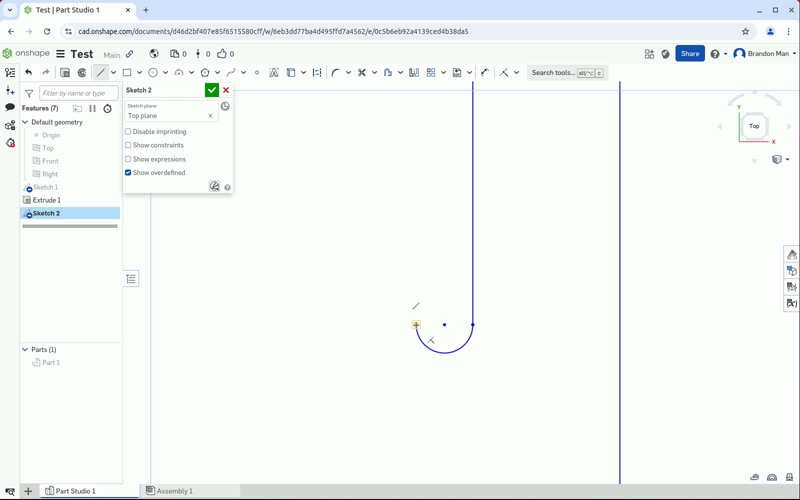
scroll(-6)
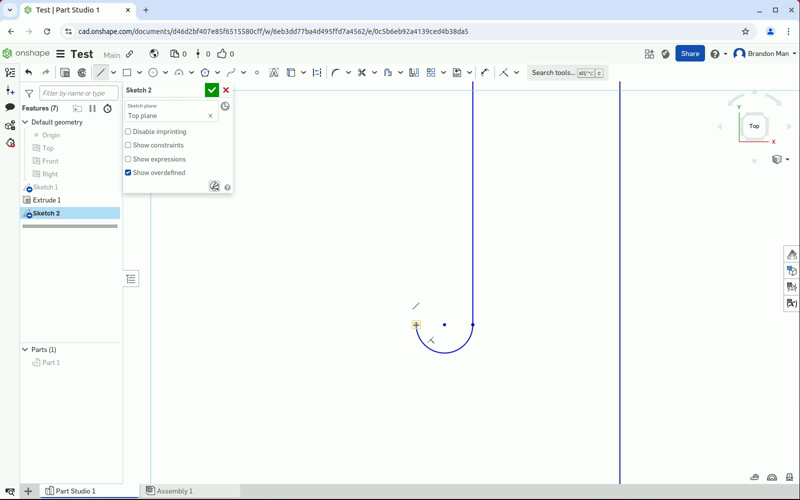
scroll(-6)
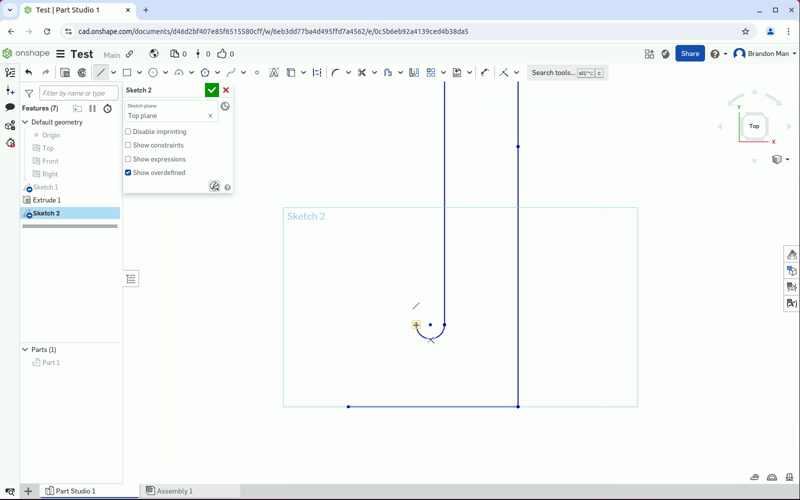
scroll(-6)
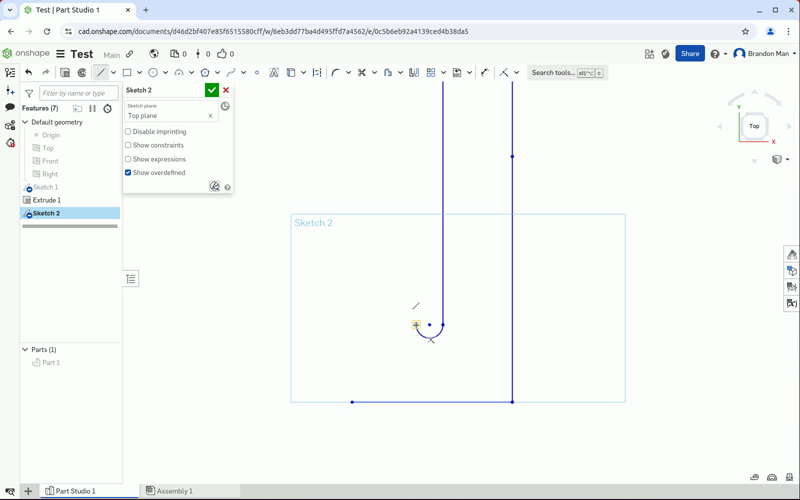
scroll(-6)
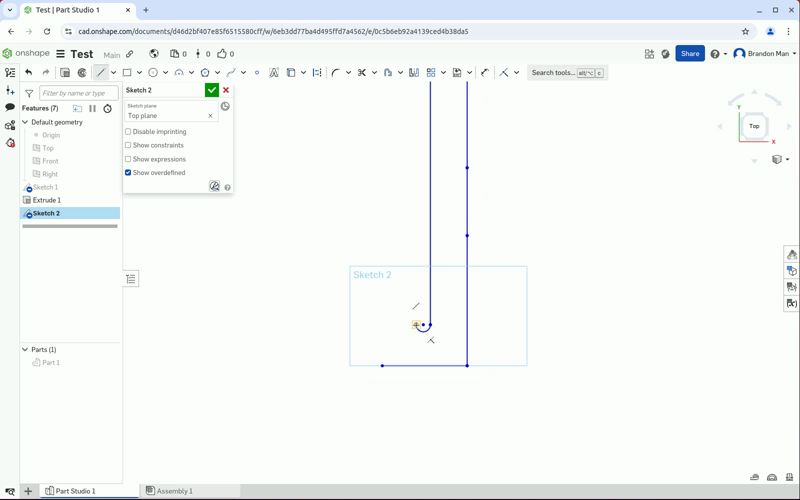
scroll(-6)
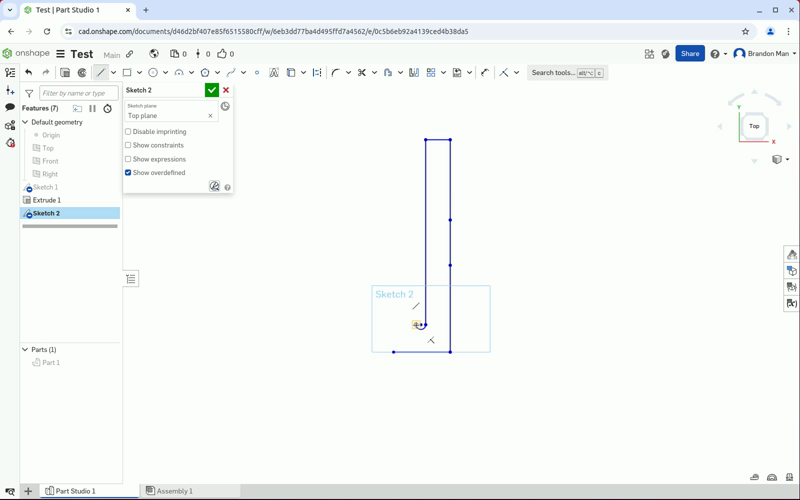
scroll(-6)
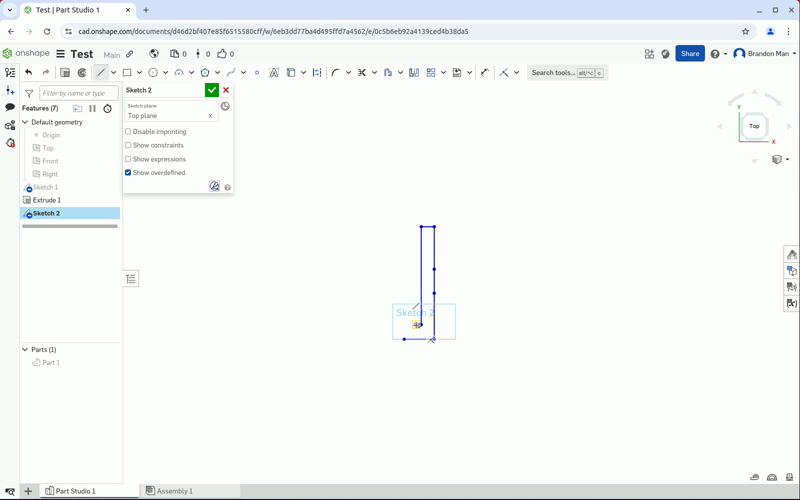
key_down(shift)
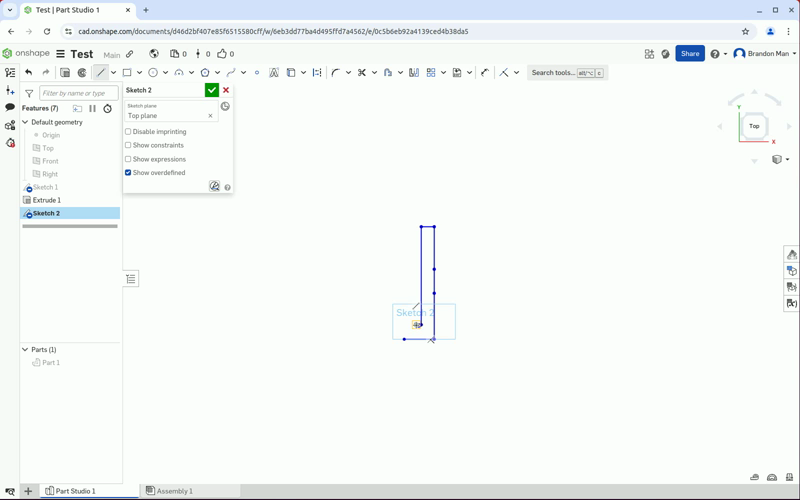
mouse_move(416, 226)
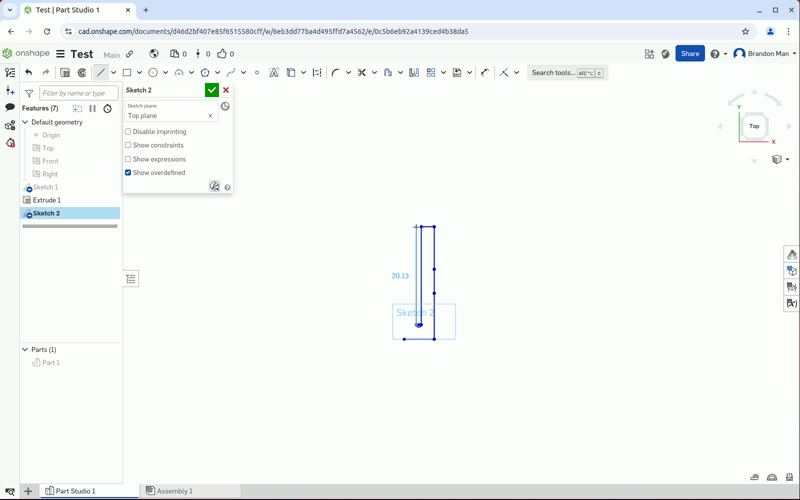
click(416, 226)
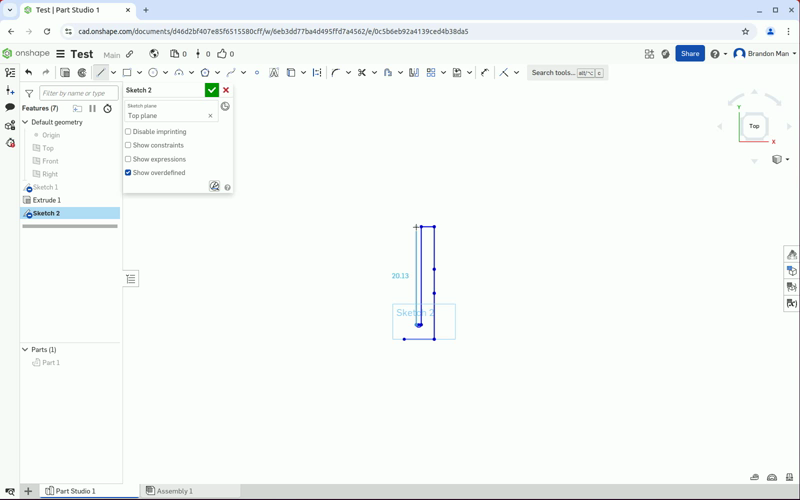
key_up(shift)
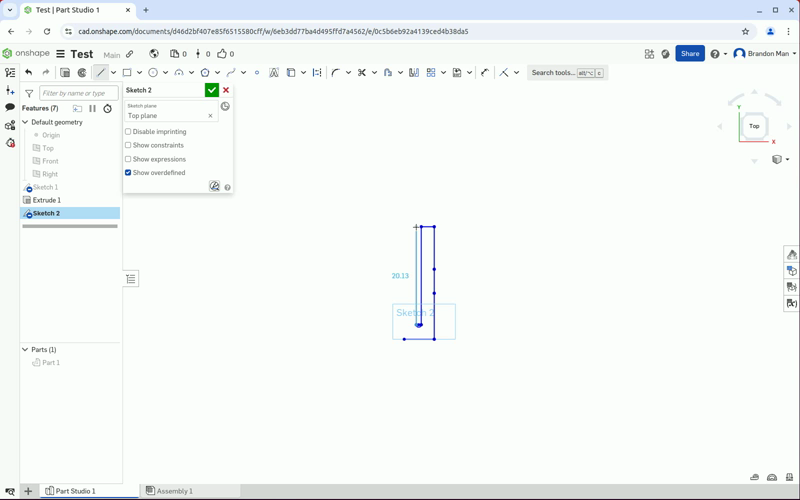
key_down(shift)
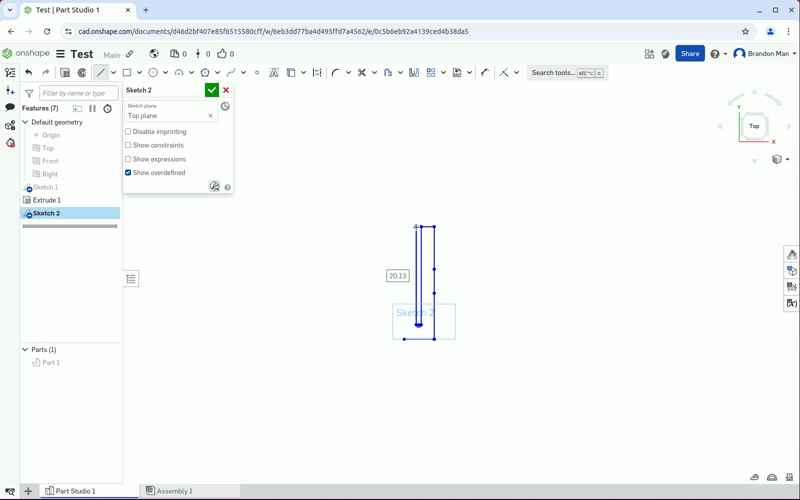
mouse_move(446, 226)
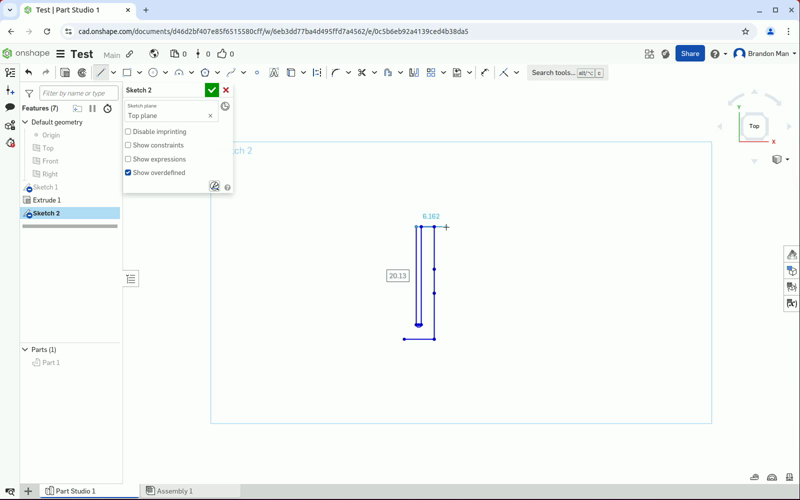
mouse_move(404, 226)
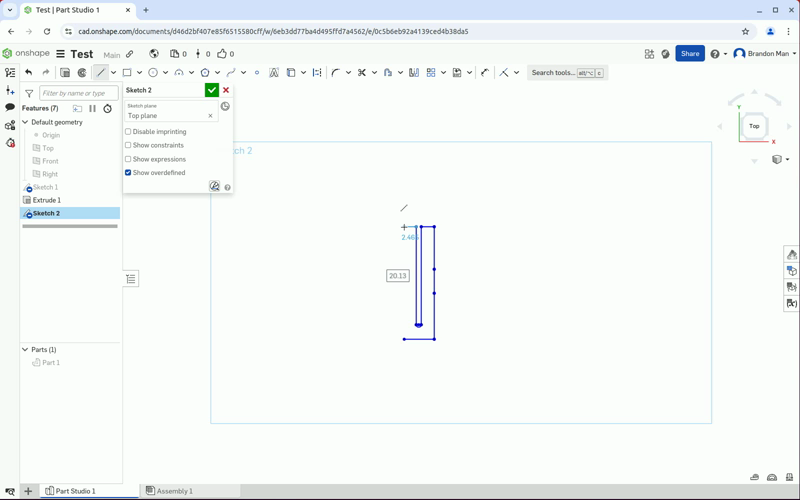
click(404, 226)
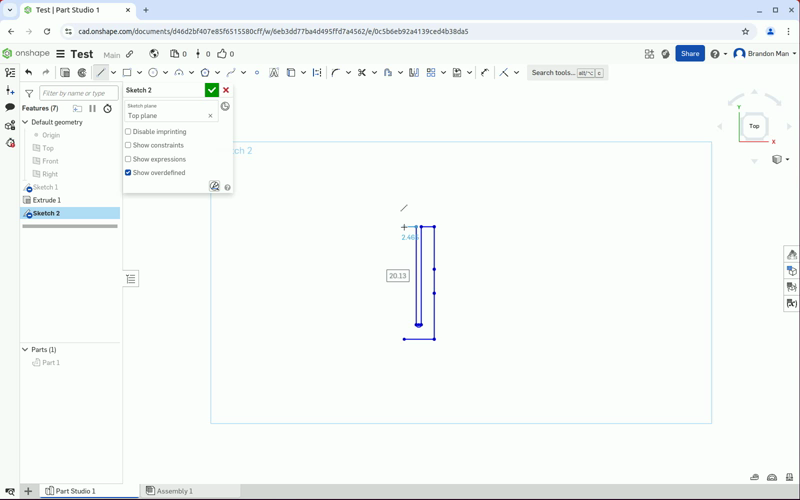
key_up(shift)
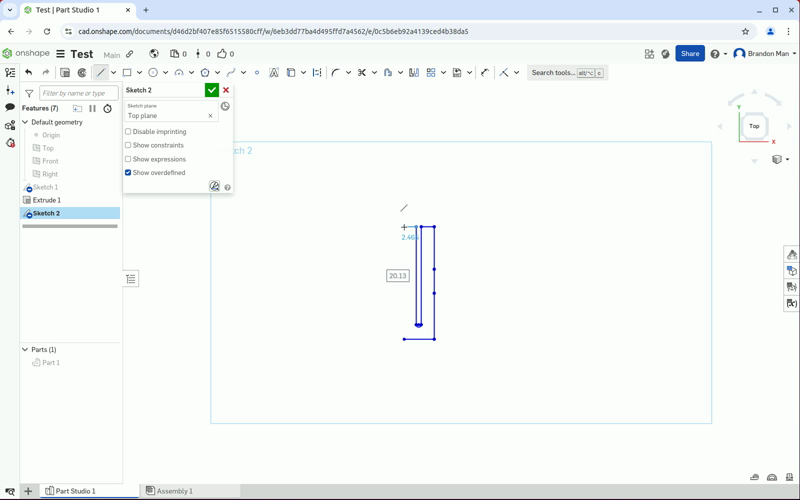
key_down(shift)
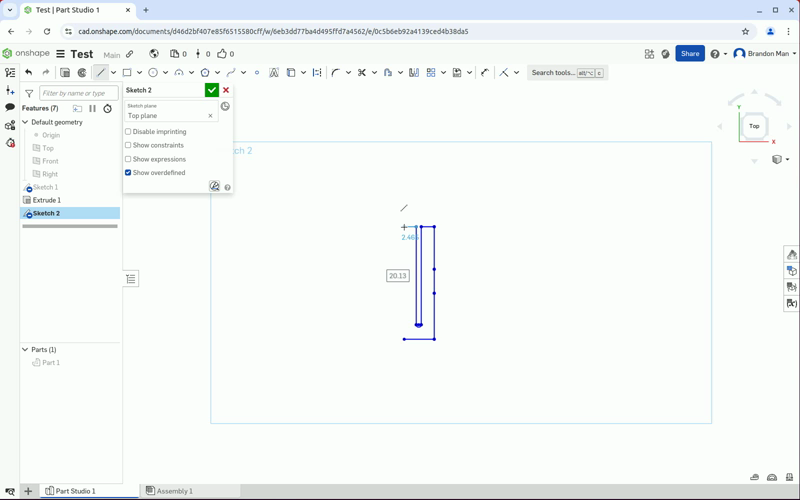
mouse_move(404, 339)
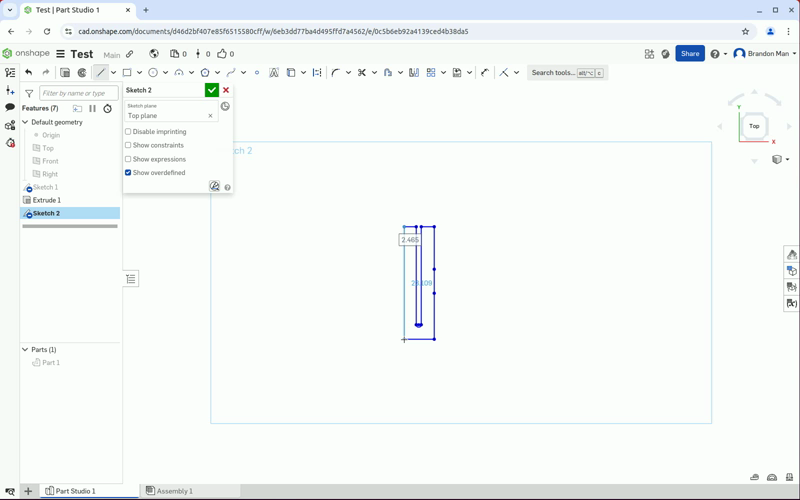
key_up(shift)
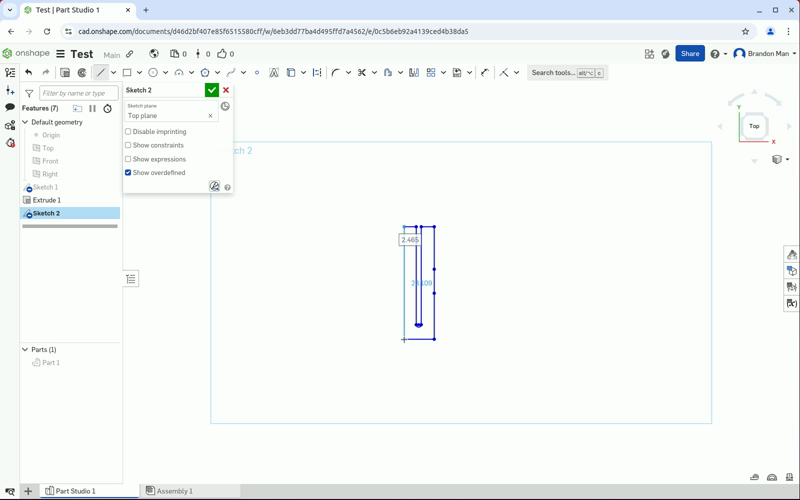
click(404, 339)
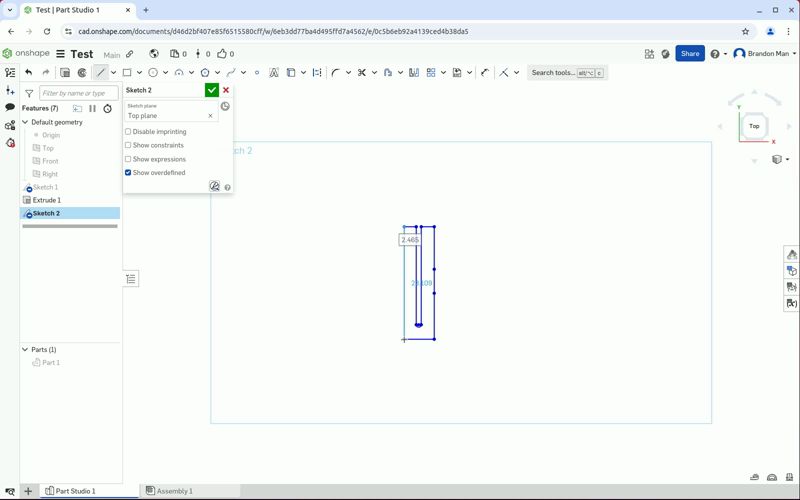
key(esc)
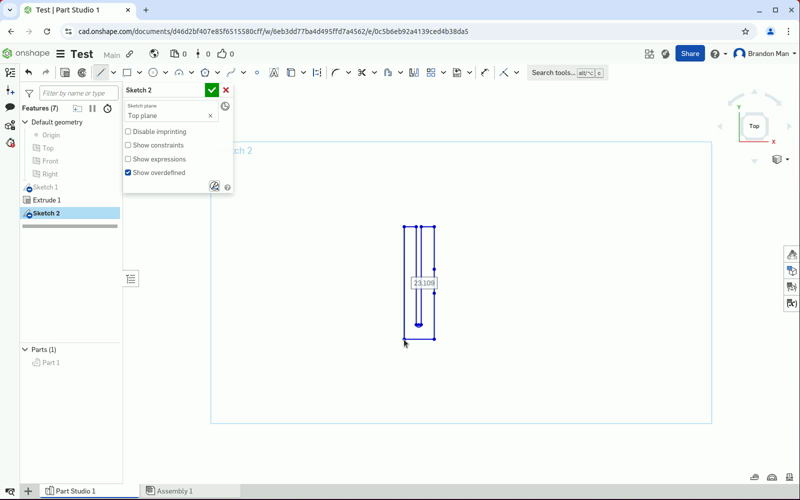
mouse_move(411, 333)
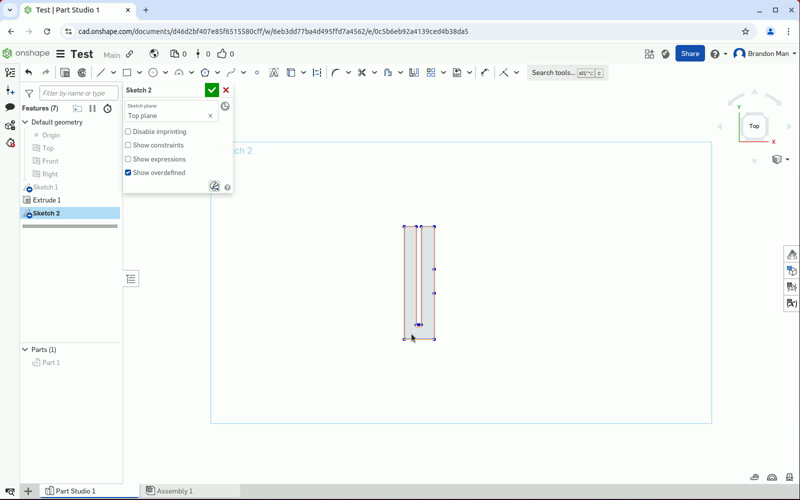
scroll(6)
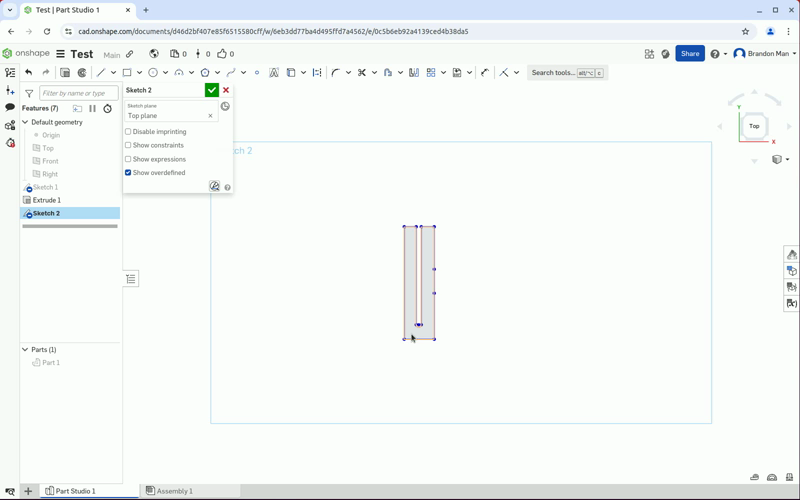
scroll(6)
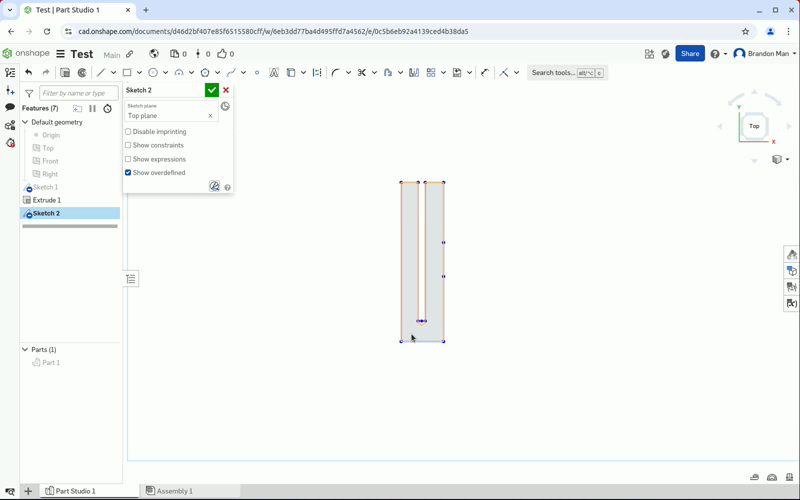
scroll(6)
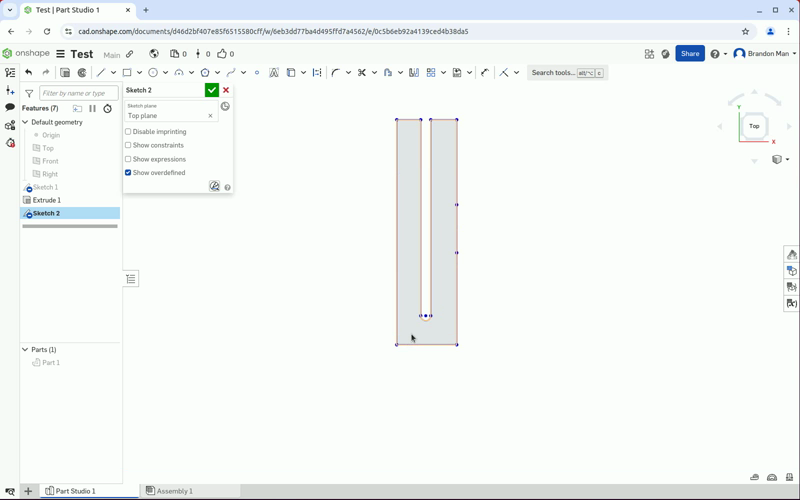
scroll(6)
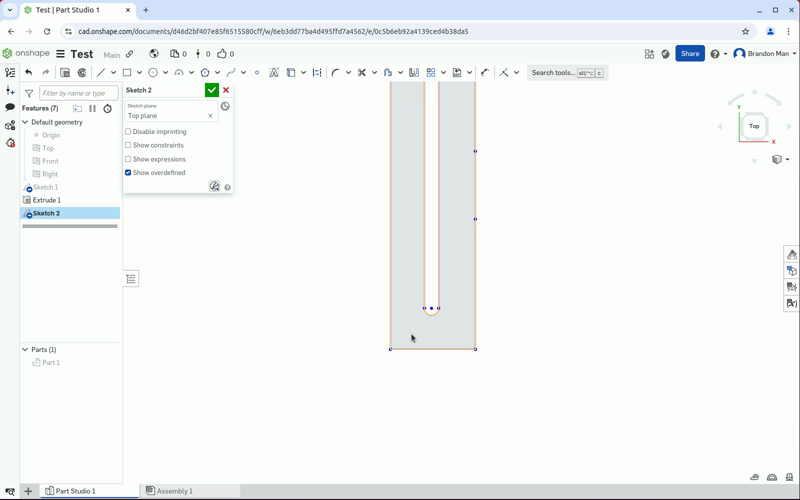
scroll(6)
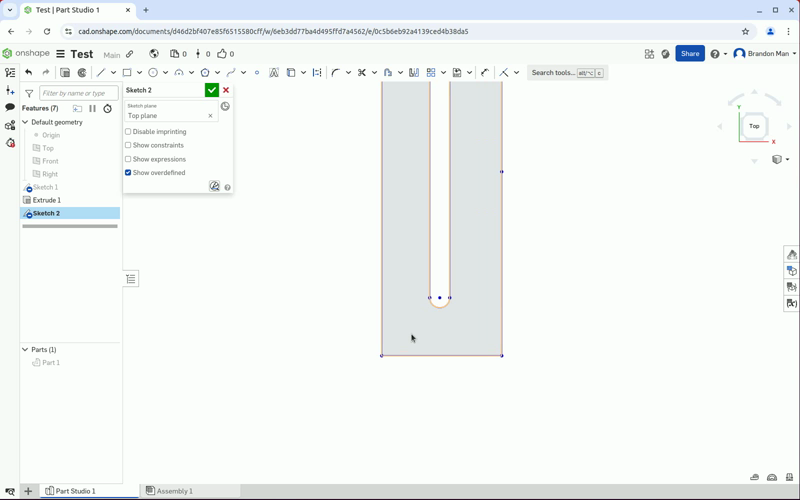
scroll(6)
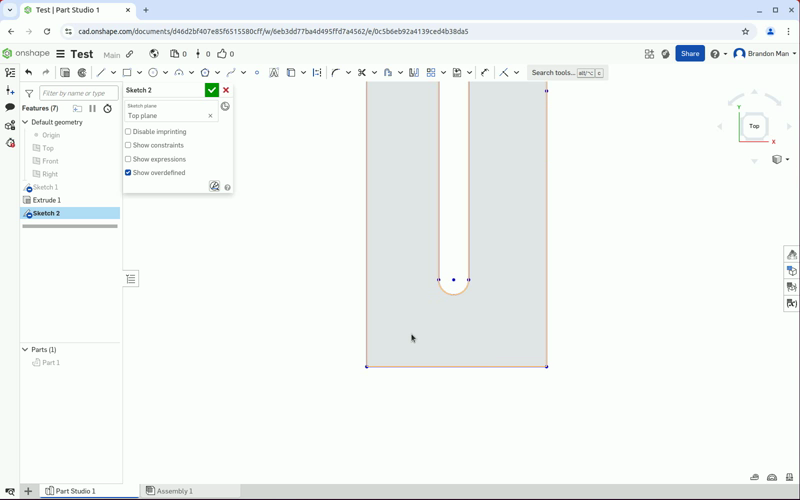
scroll(6)
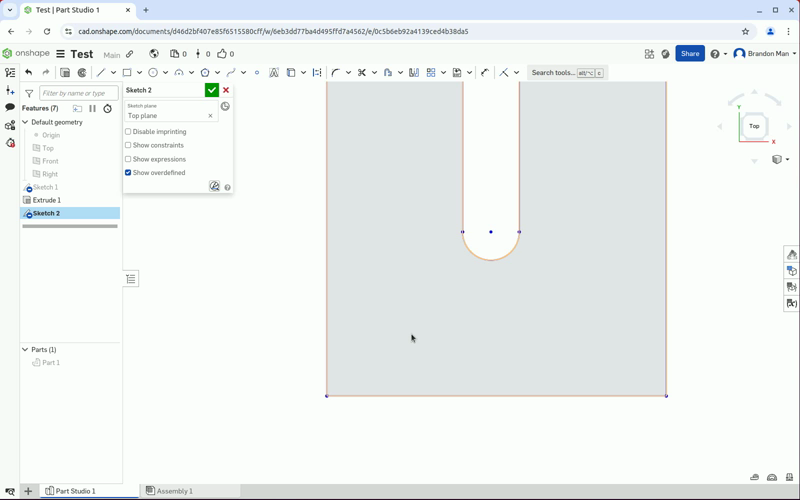
click(411, 333)
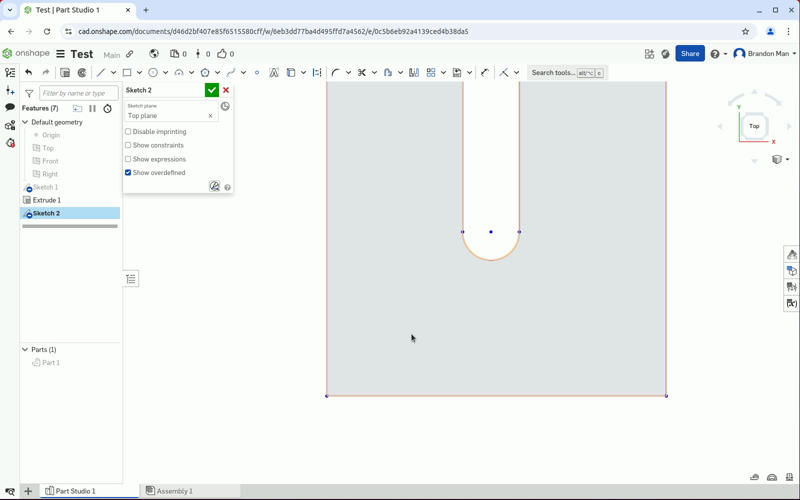
scroll(-6)
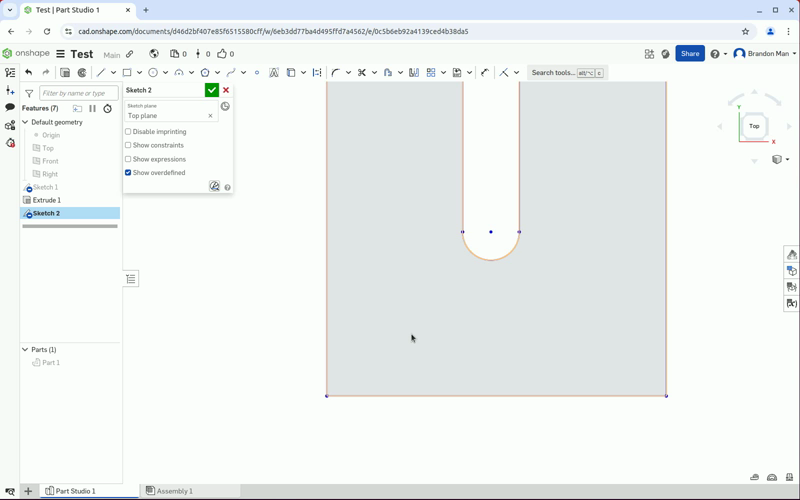
scroll(-6)
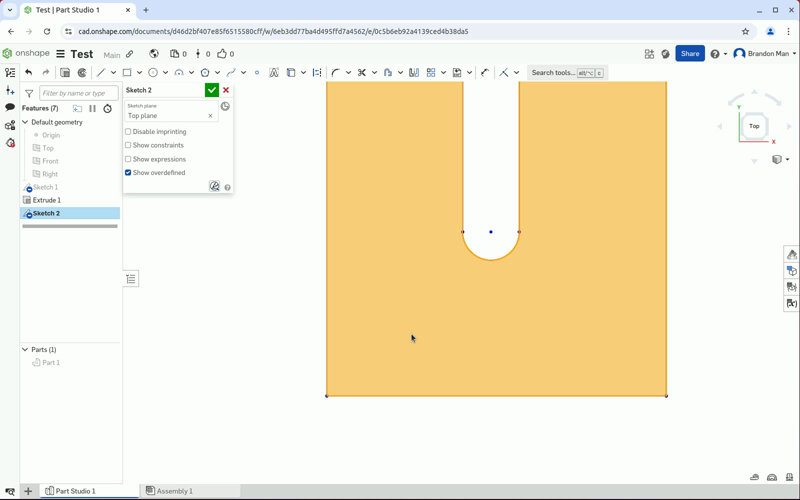
scroll(-6)
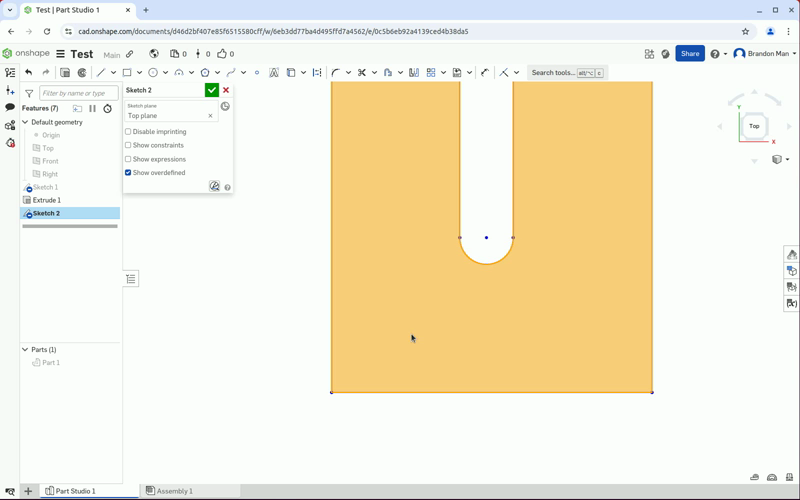
scroll(-6)
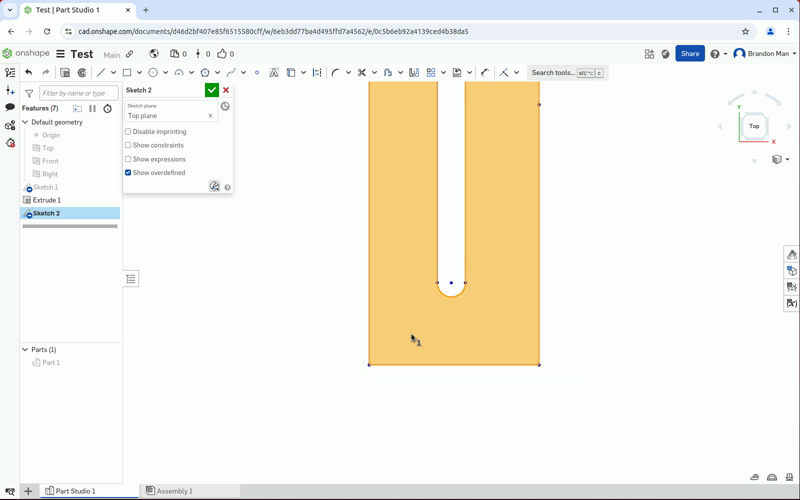
scroll(-6)
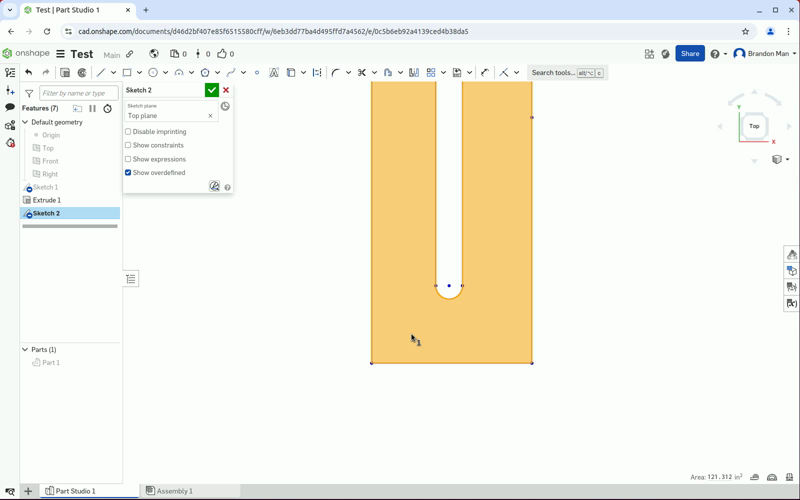
scroll(-6)
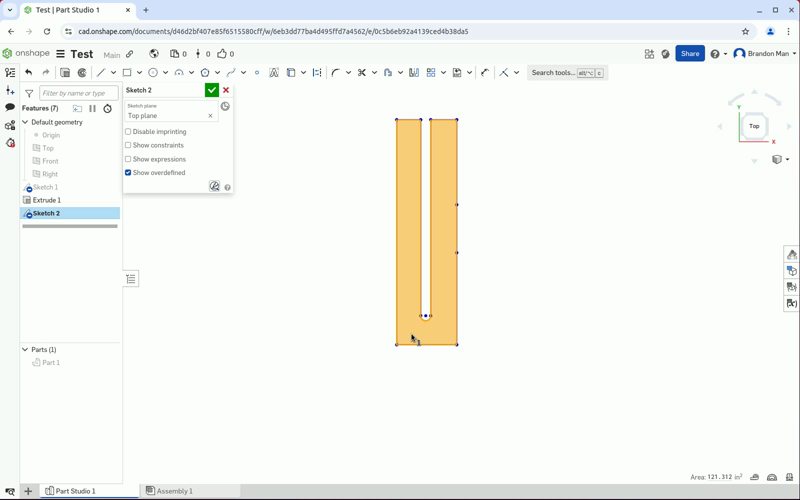
scroll(-6)
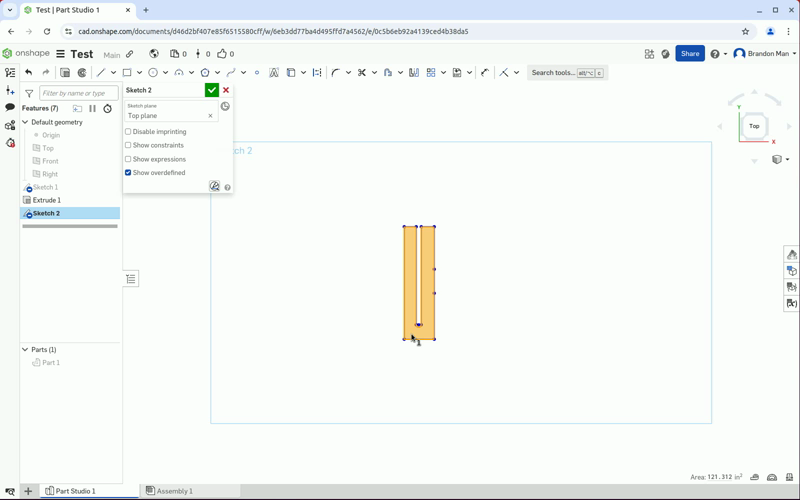
mouse_move(73, 352)
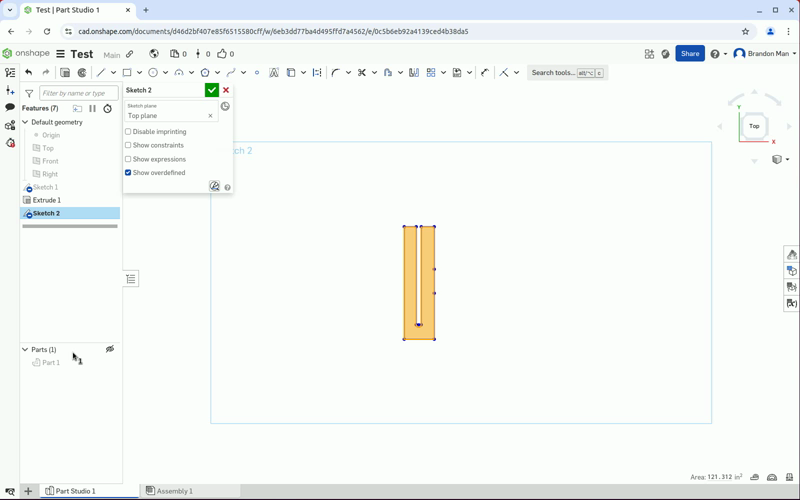
key(shift+y)
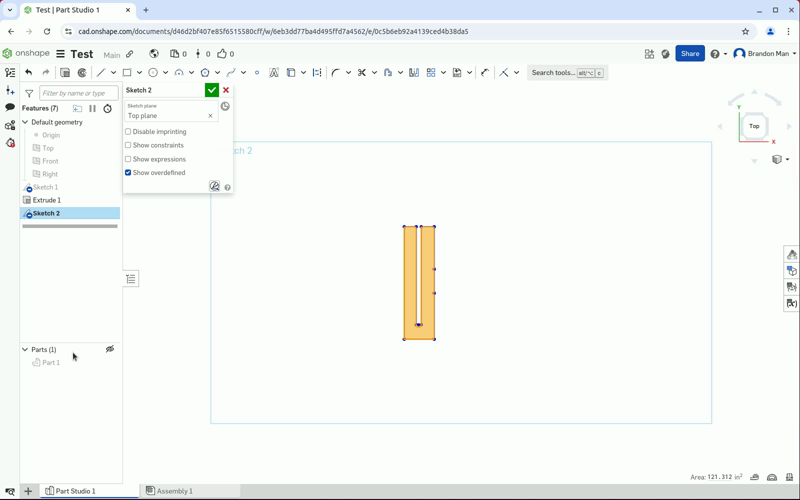
key(shift+e)
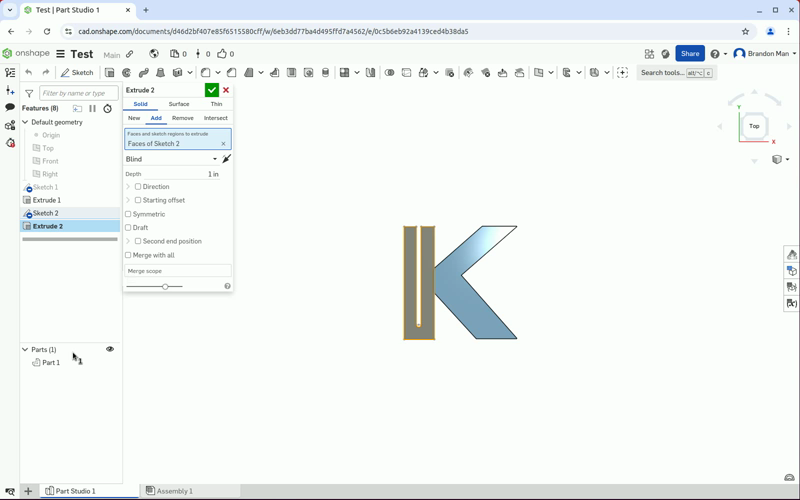
mouse_move(143, 106)
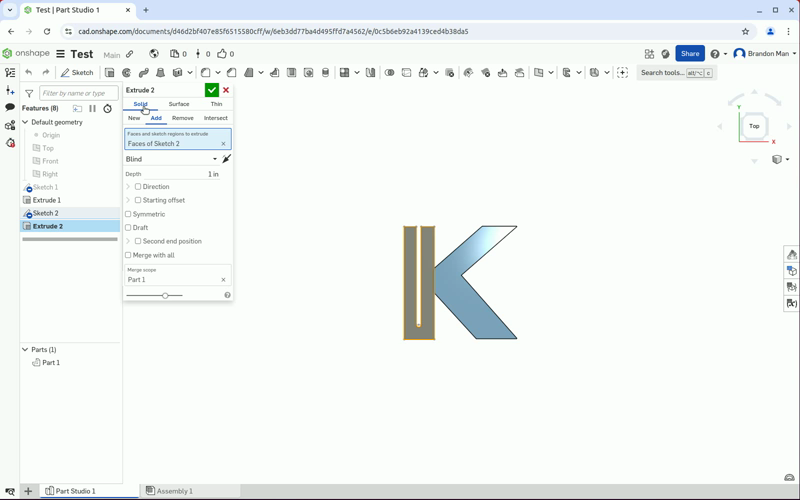
click(143, 106)
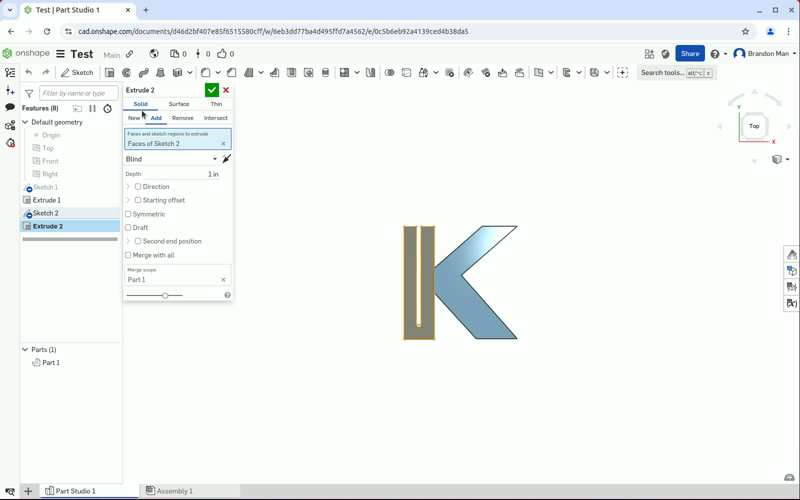
mouse_move(137, 120)
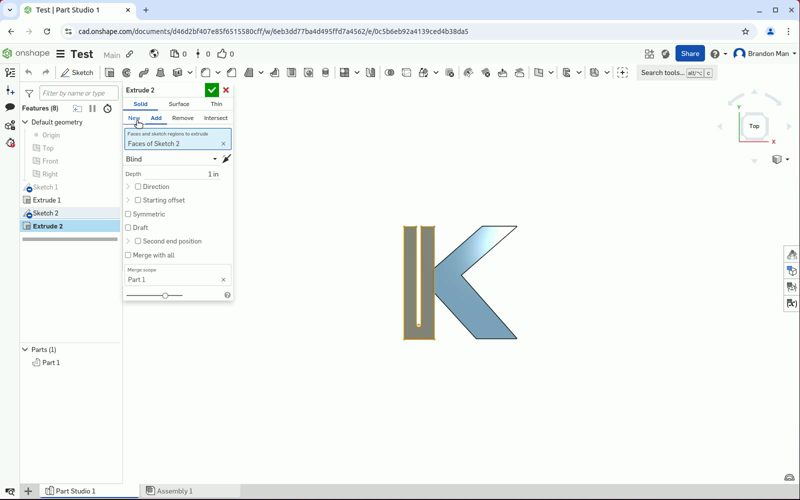
click(137, 120)
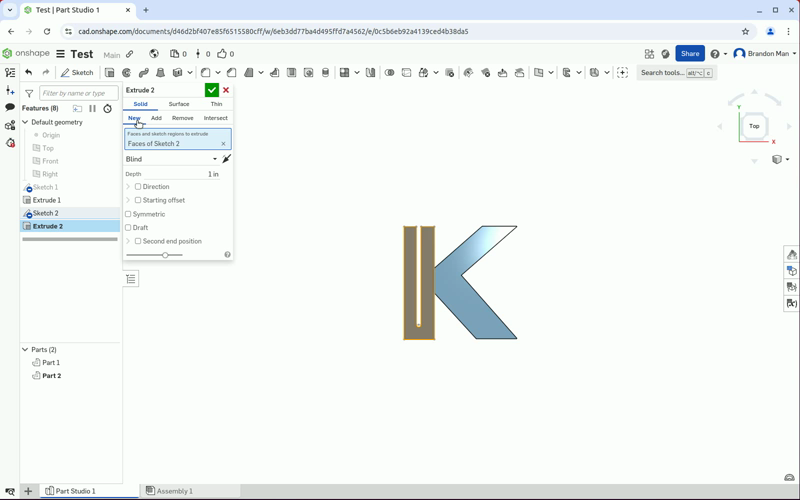
key(tab, 4)
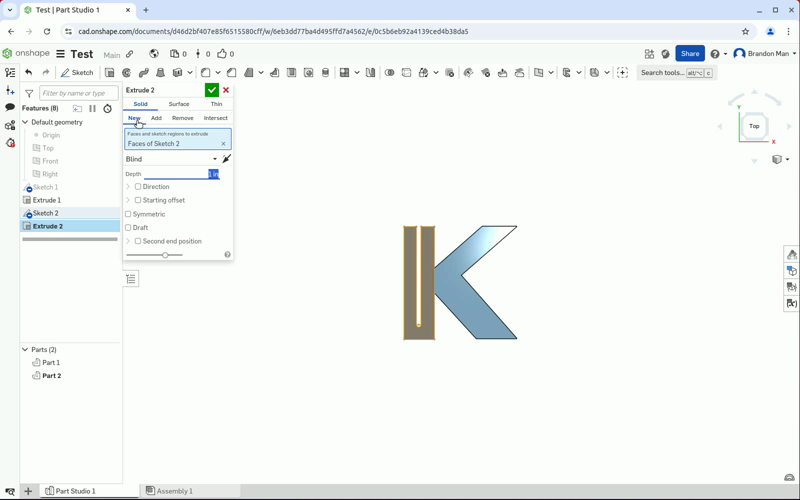
text(23.108)
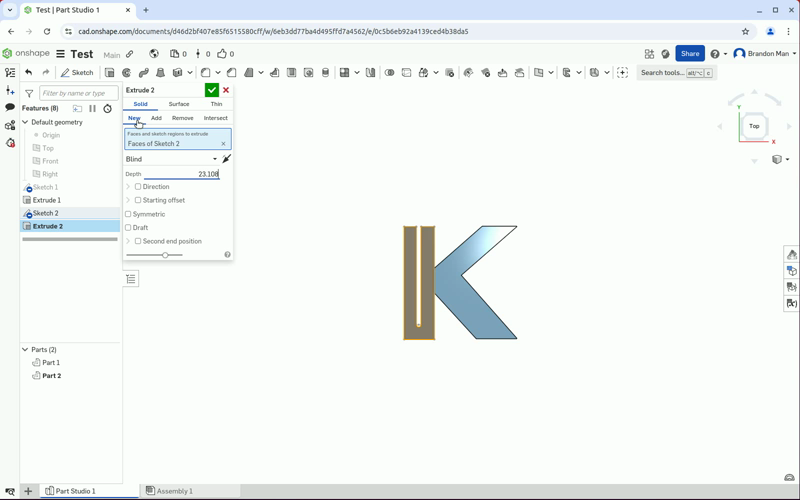
key(enter)
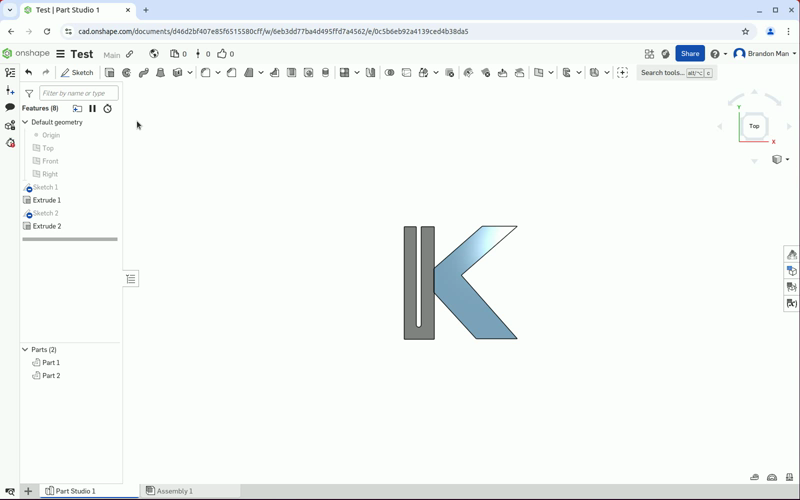
key(shift+h)
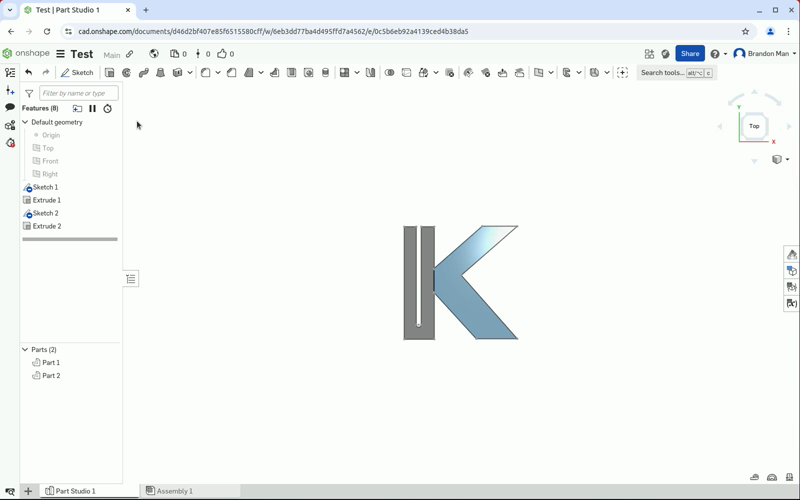
key(shift+h)
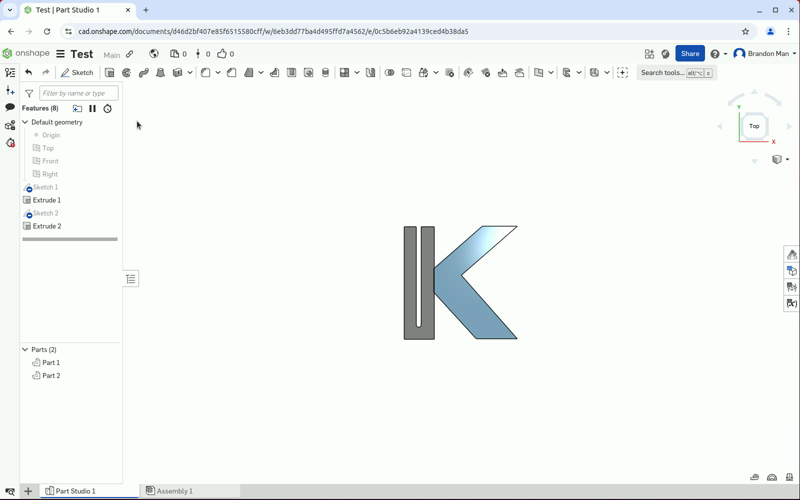
mouse_move(73, 189)
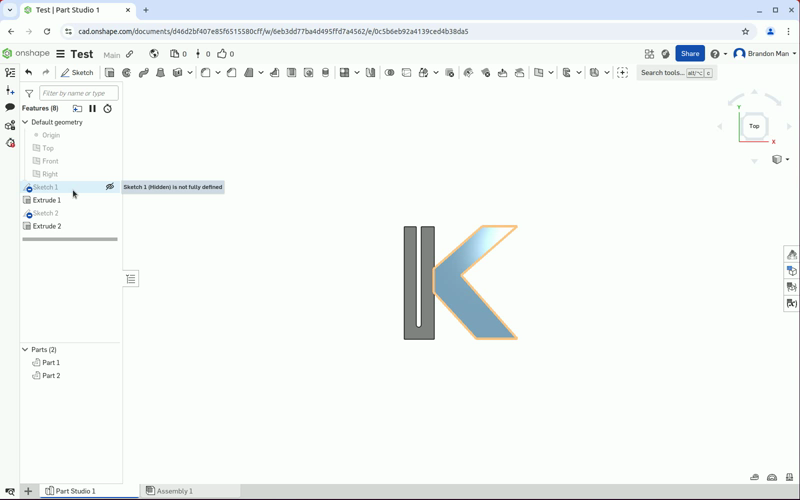
click(73, 189)
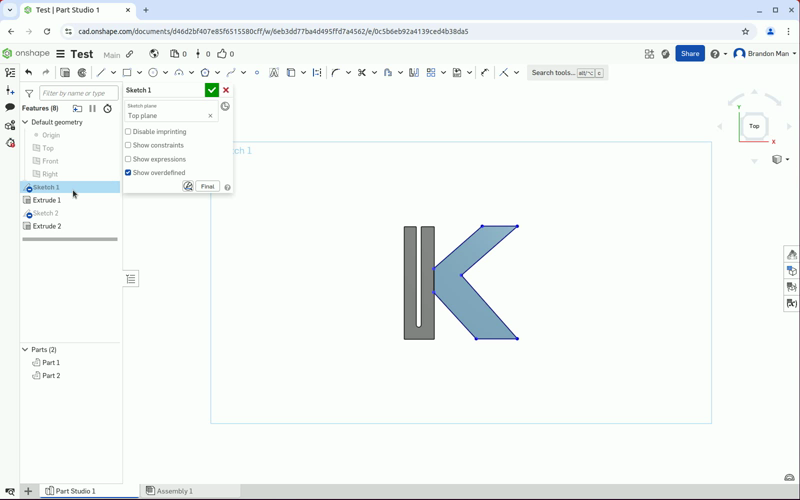
mouse_move(229, 92)
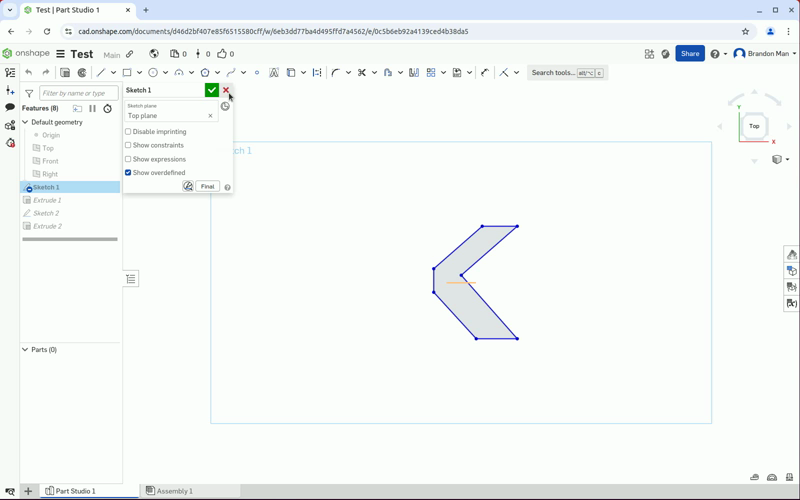
click(229, 92)
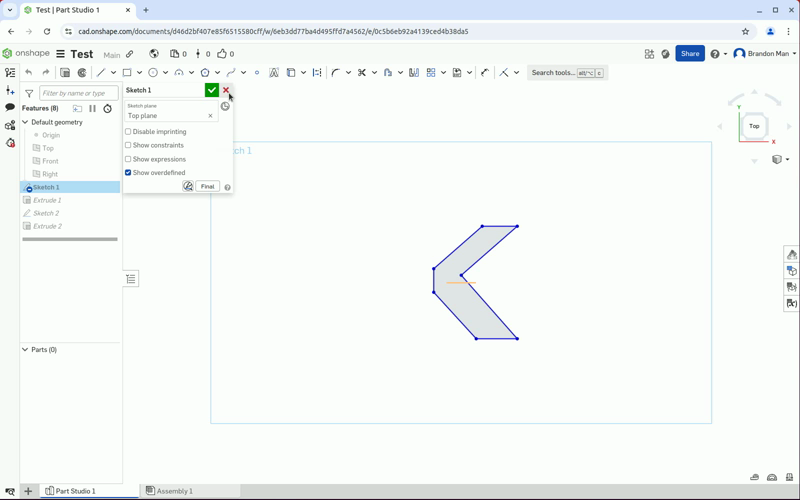
key(shift+s)
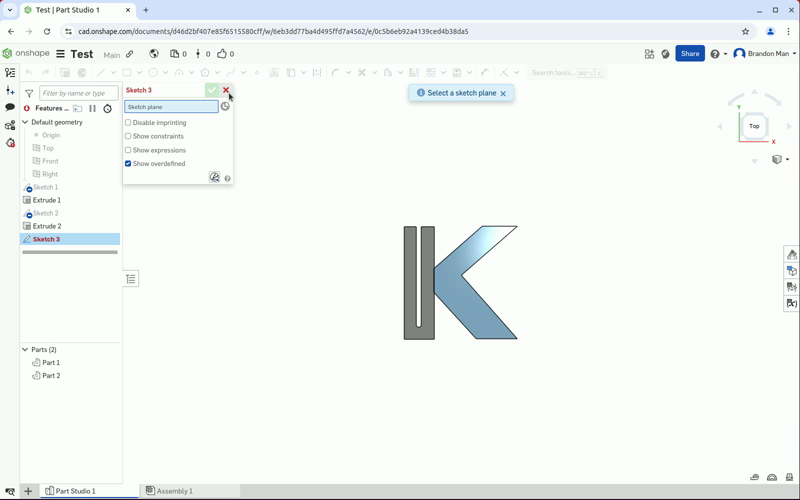
mouse_move(73, 150)
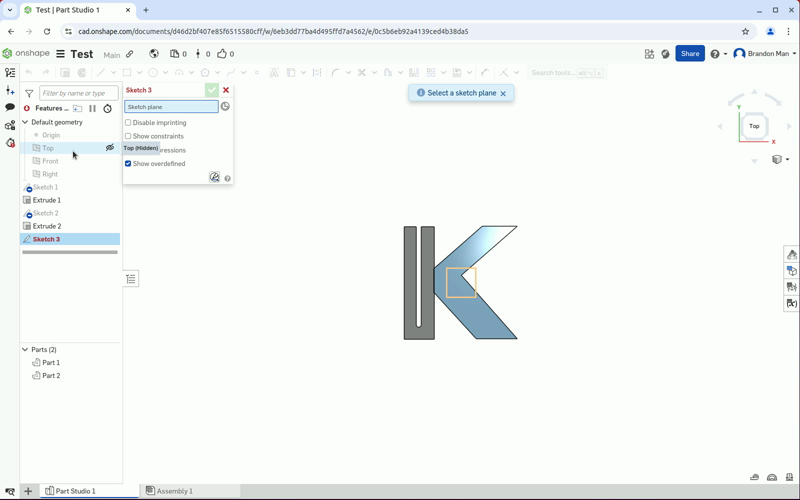
click(73, 150)
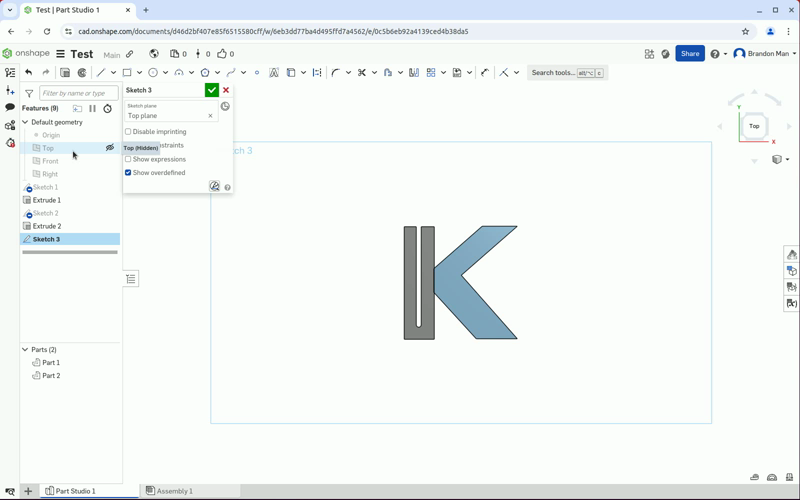
mouse_move(73, 352)
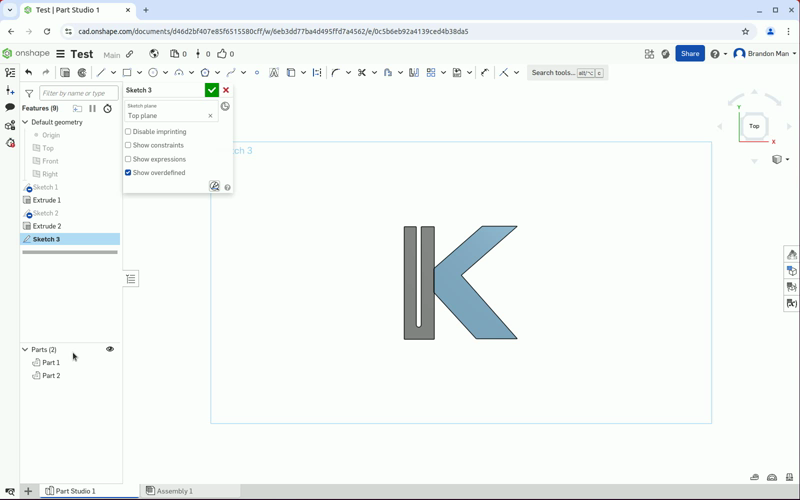
key(y)
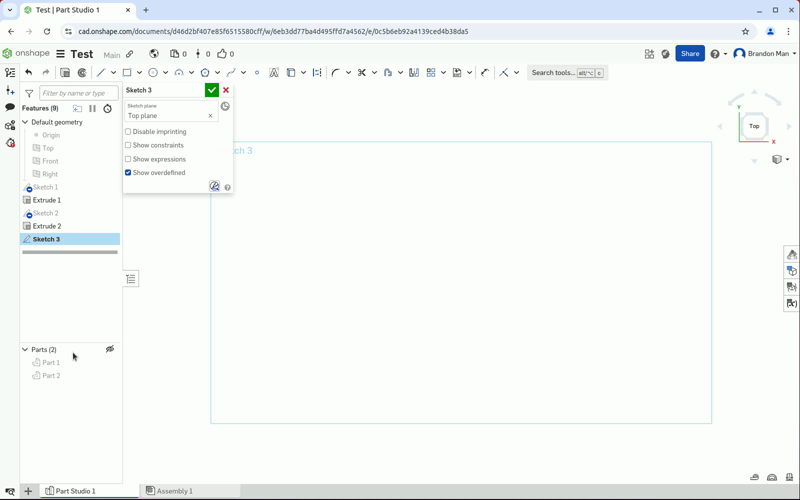
key(l)
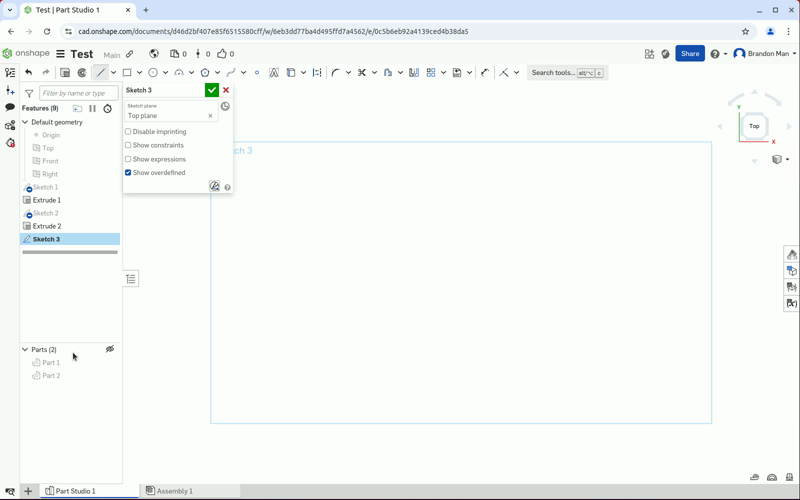
key_down(shift)
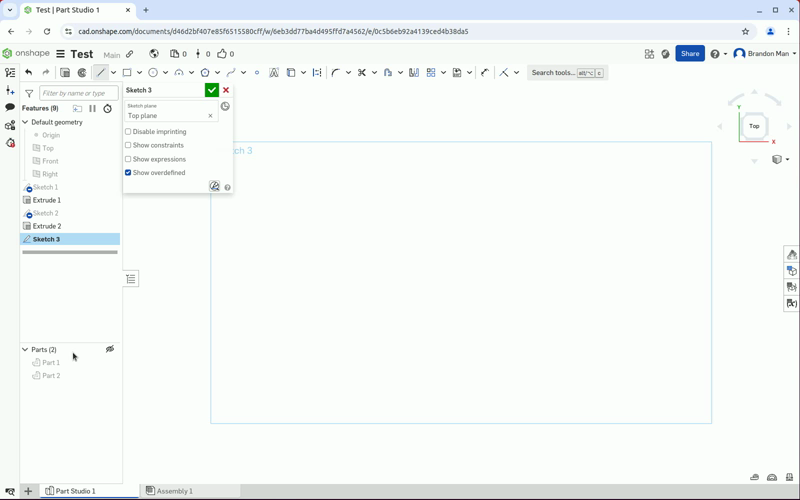
mouse_move(404, 339)
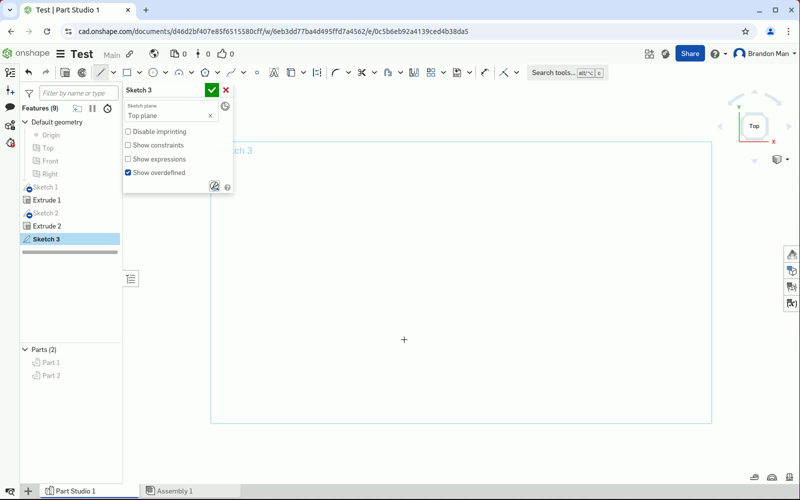
click(404, 339)
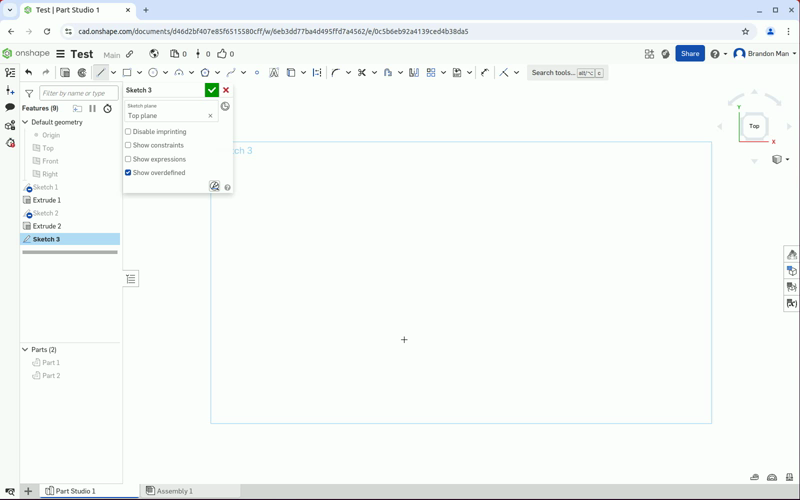
key_up(shift)
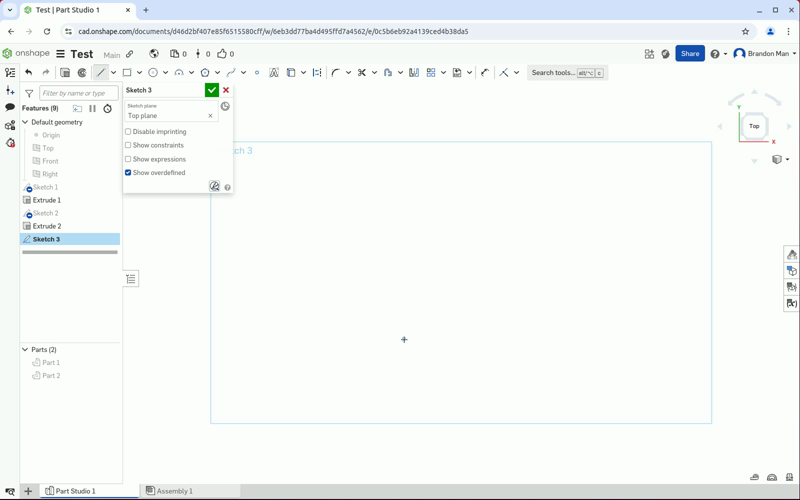
key_down(shift)
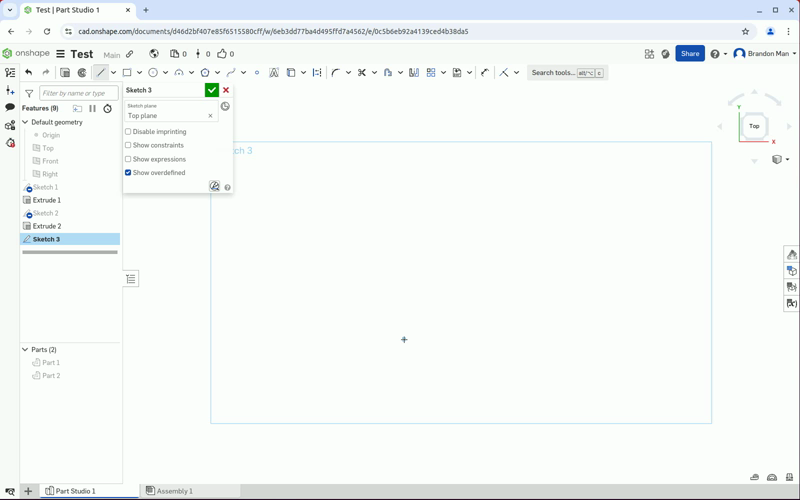
mouse_move(434, 339)
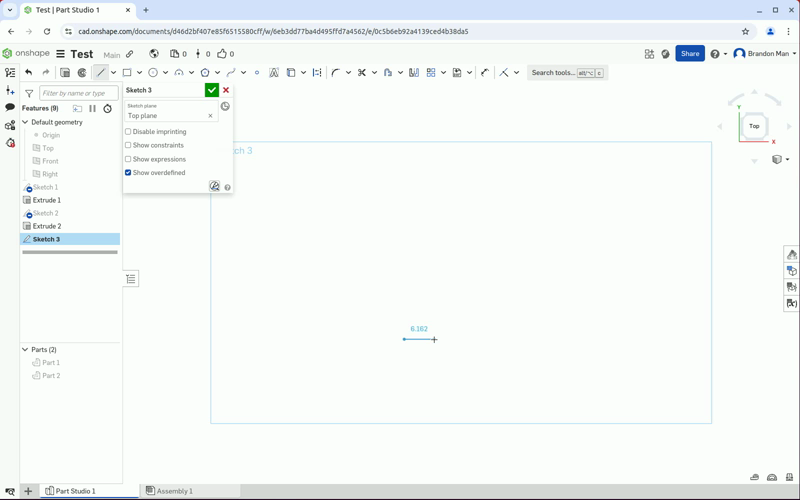
mouse_move(434, 339)
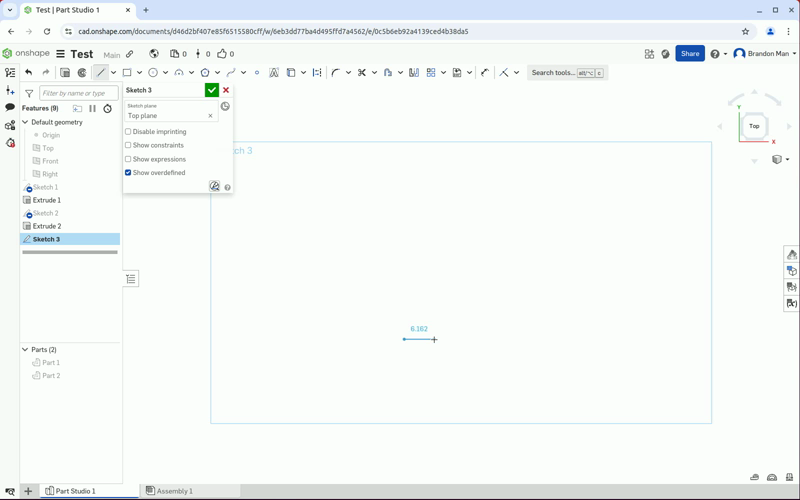
click(434, 339)
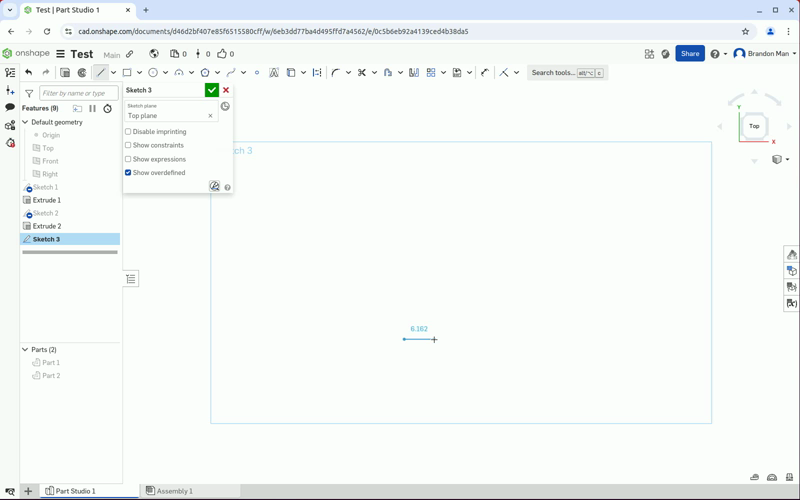
key_up(shift)
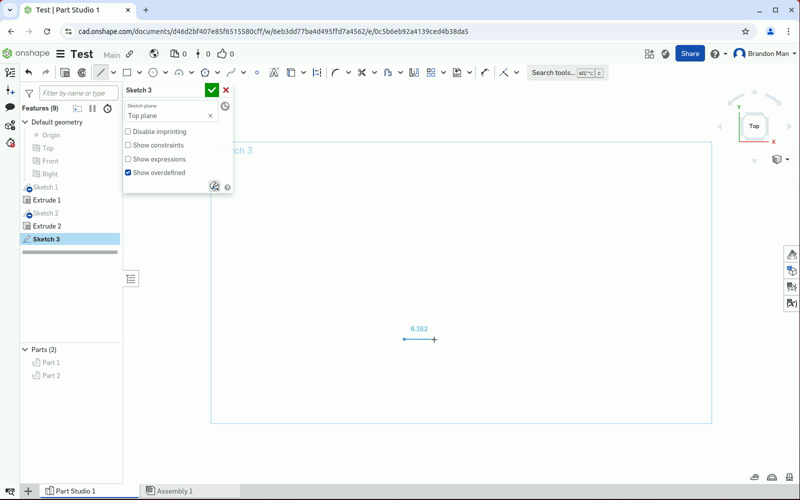
key_down(shift)
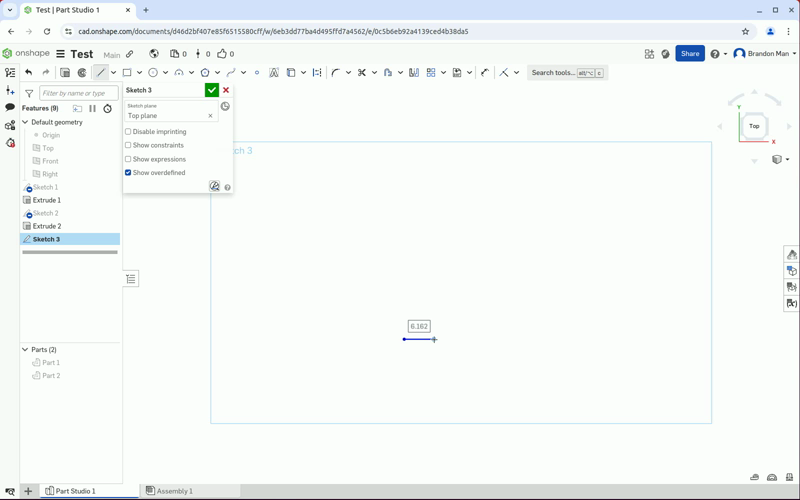
mouse_move(464, 339)
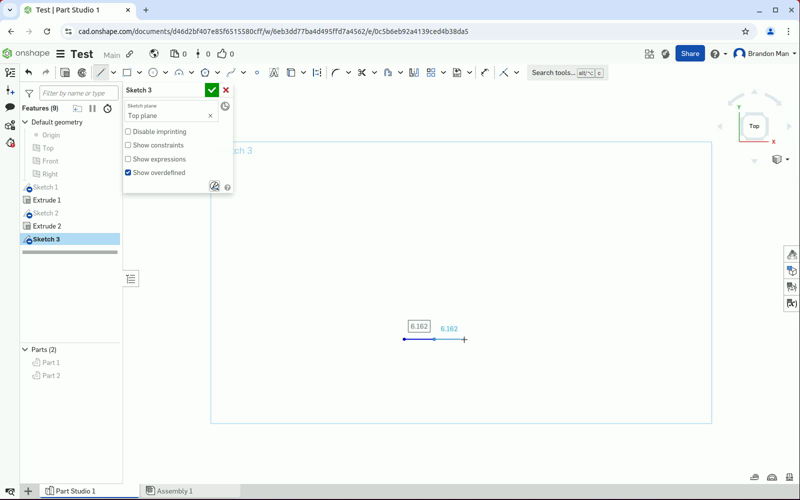
mouse_move(434, 293)
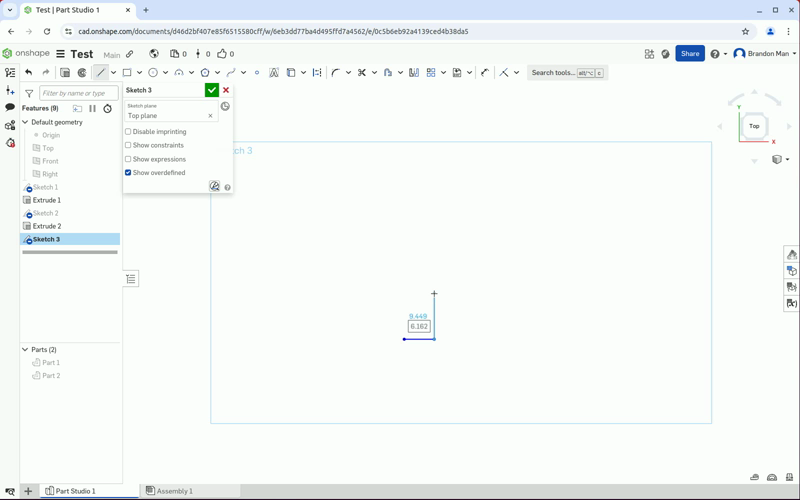
click(434, 293)
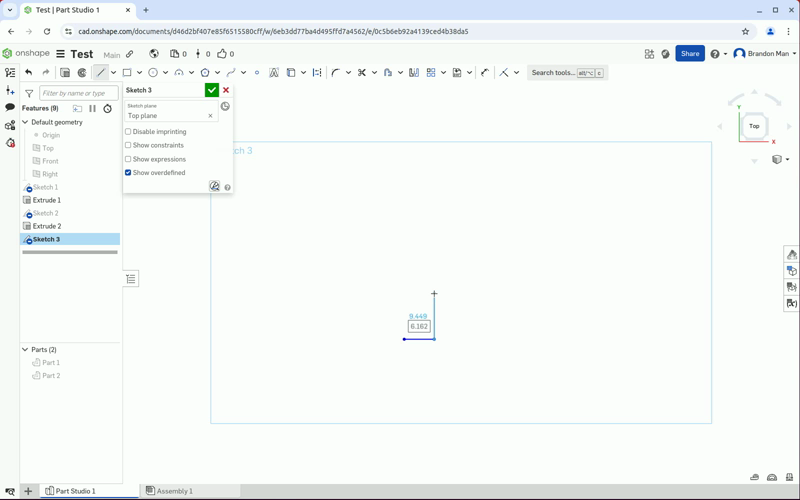
key_up(shift)
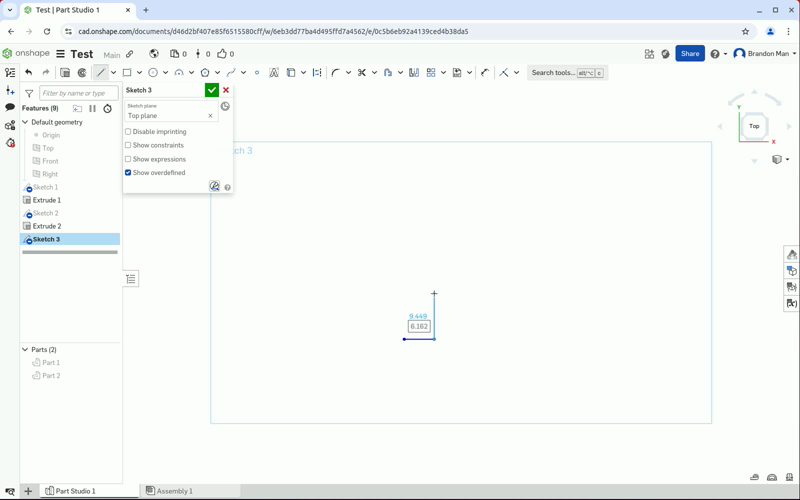
key_down(shift)
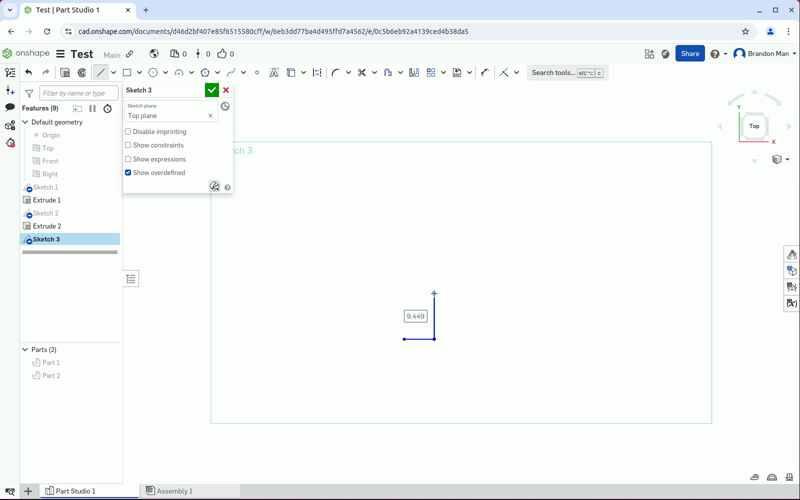
mouse_move(464, 293)
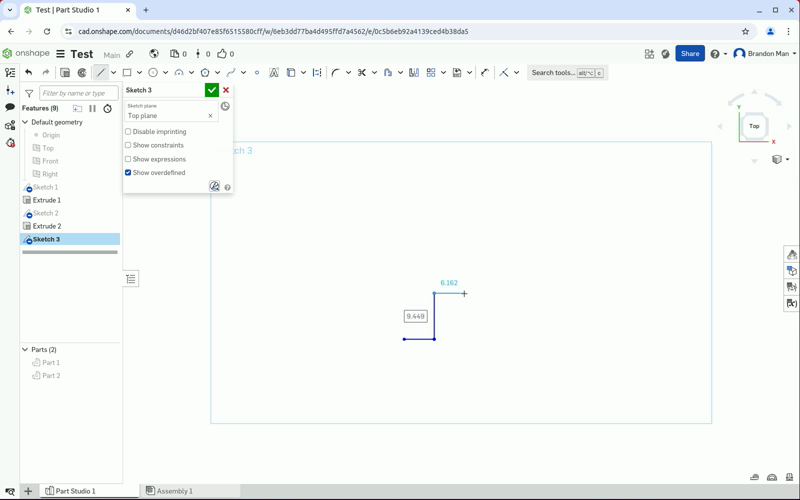
mouse_move(434, 269)
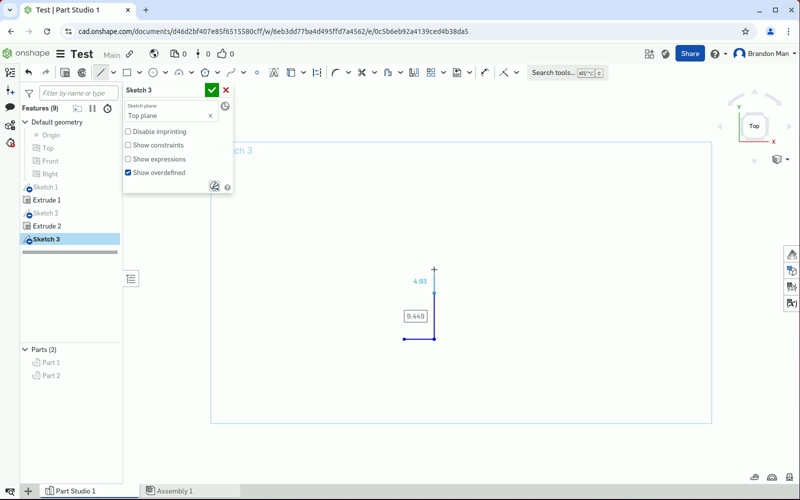
click(434, 269)
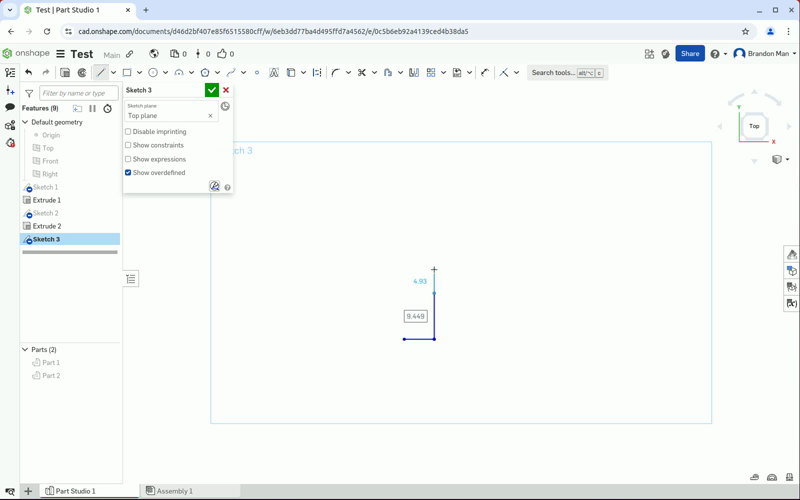
key_up(shift)
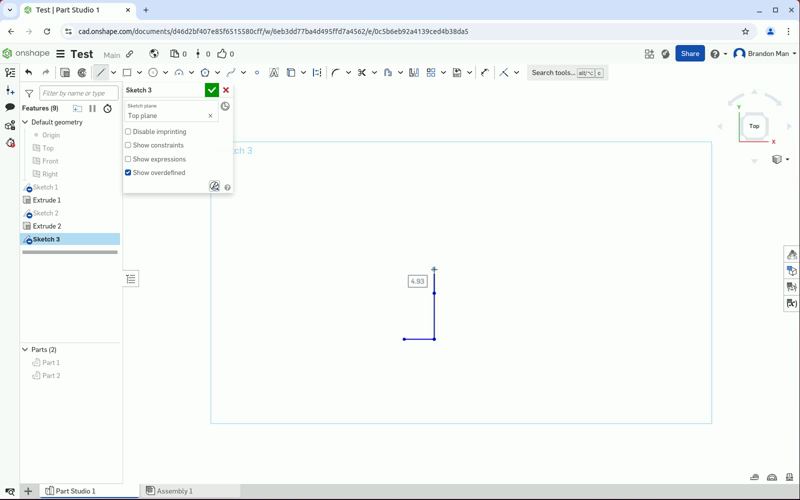
key_down(shift)
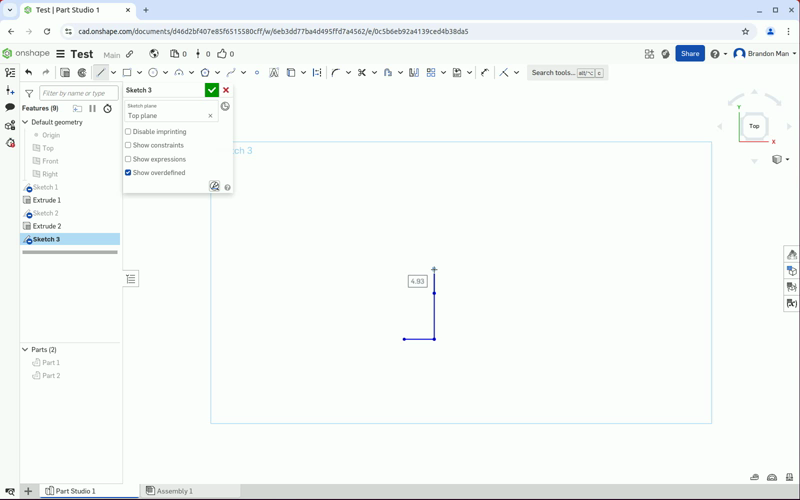
mouse_move(464, 269)
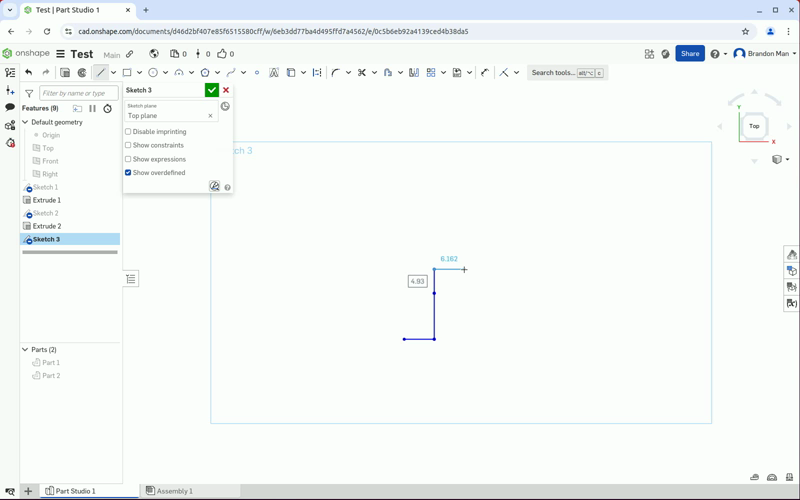
mouse_move(434, 226)
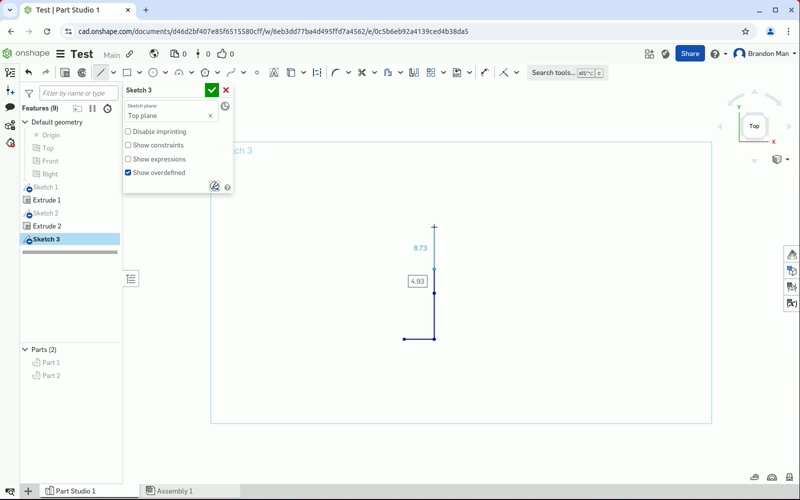
click(434, 226)
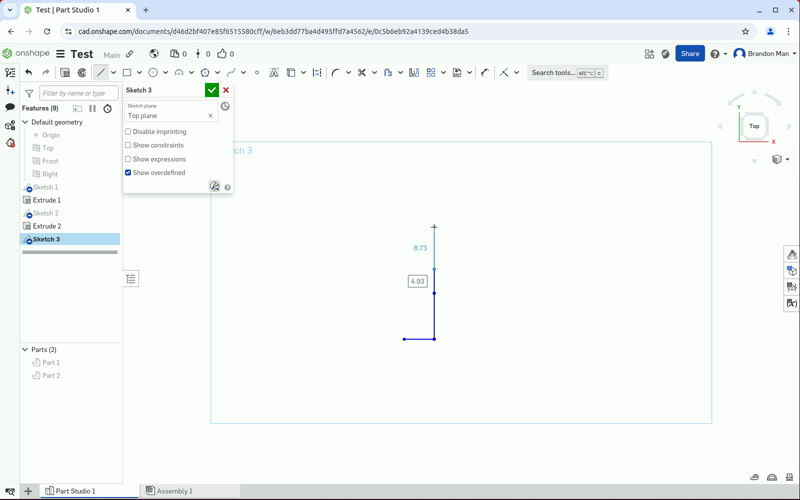
key_up(shift)
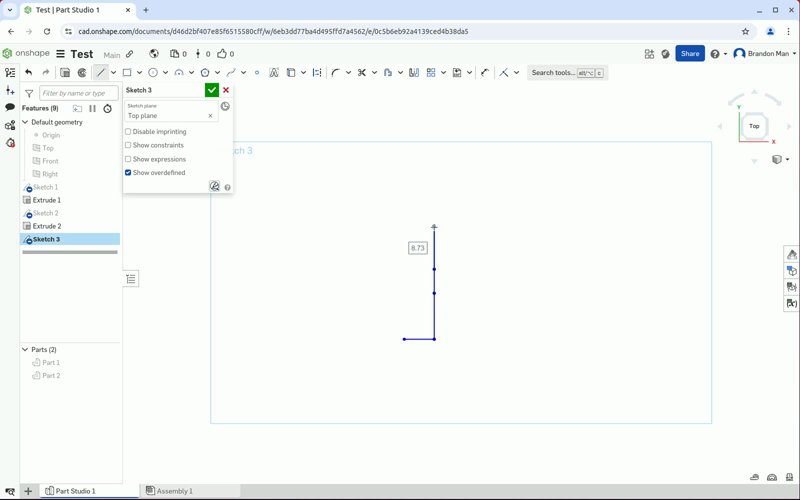
key_down(shift)
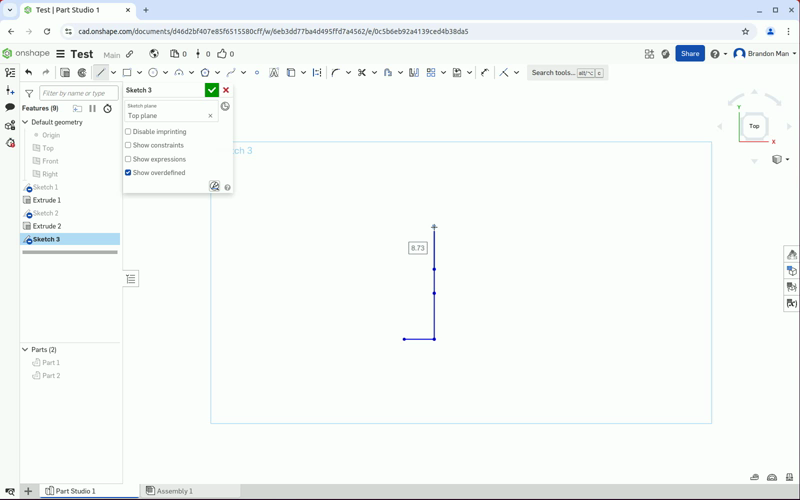
mouse_move(464, 226)
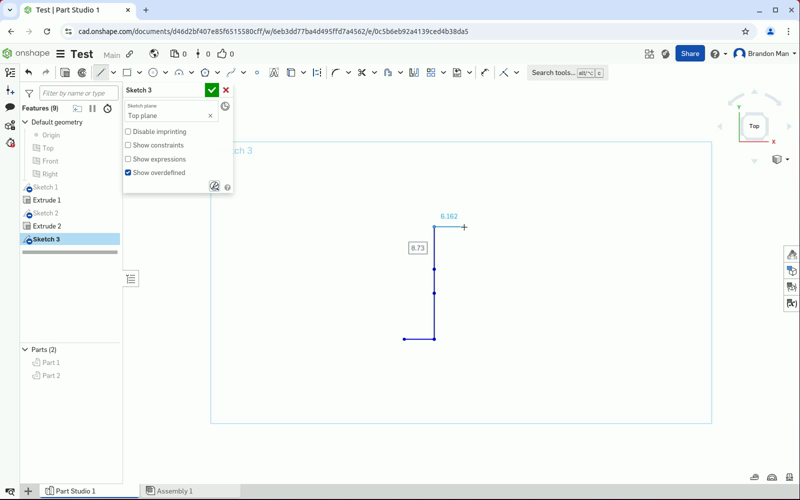
mouse_move(421, 226)
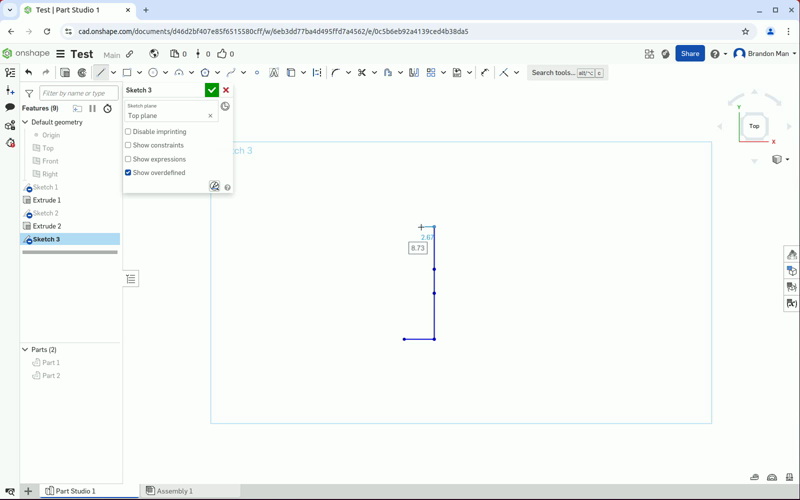
click(421, 226)
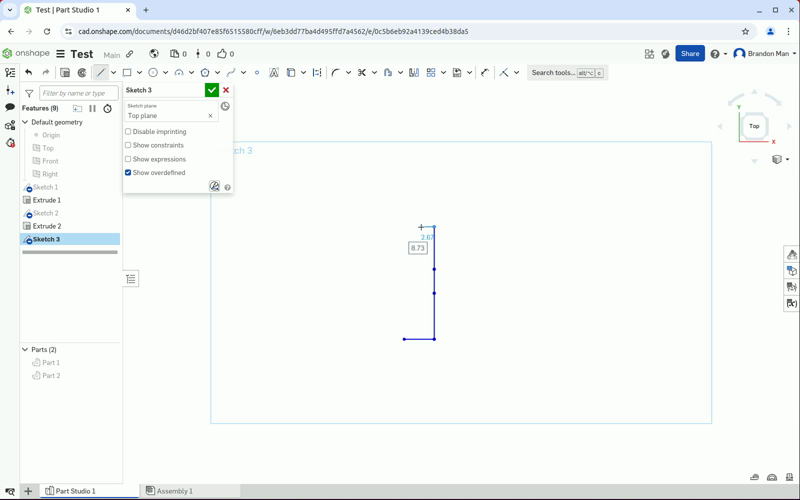
key_up(shift)
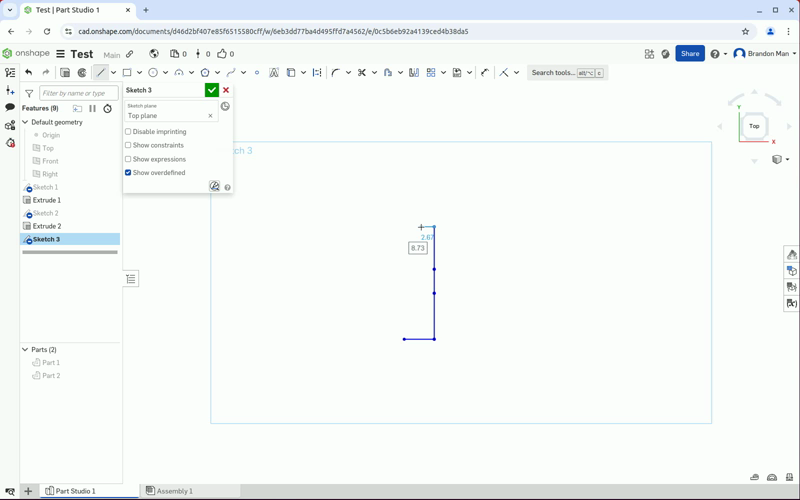
key_down(shift)
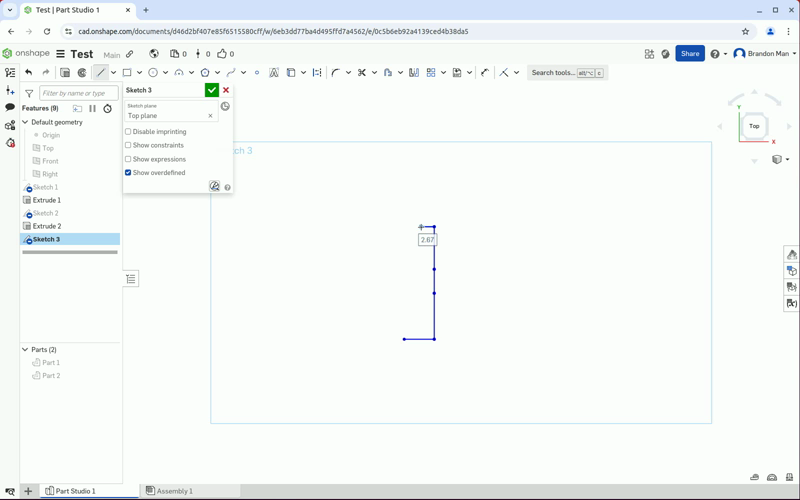
mouse_move(421, 324)
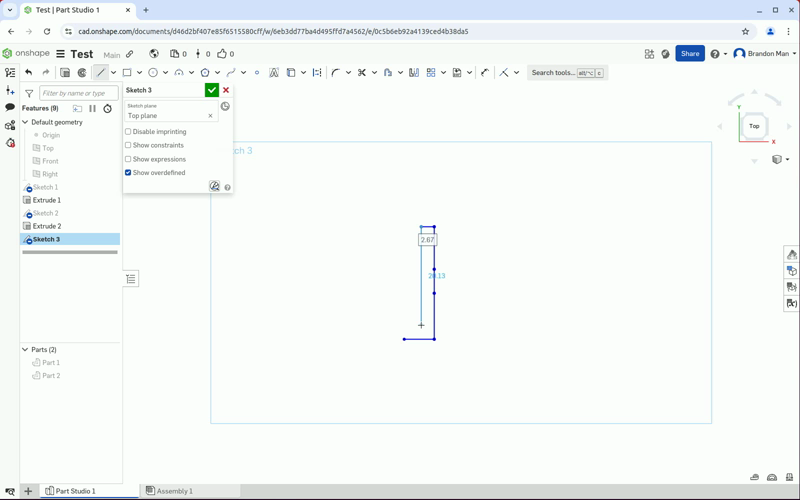
click(421, 324)
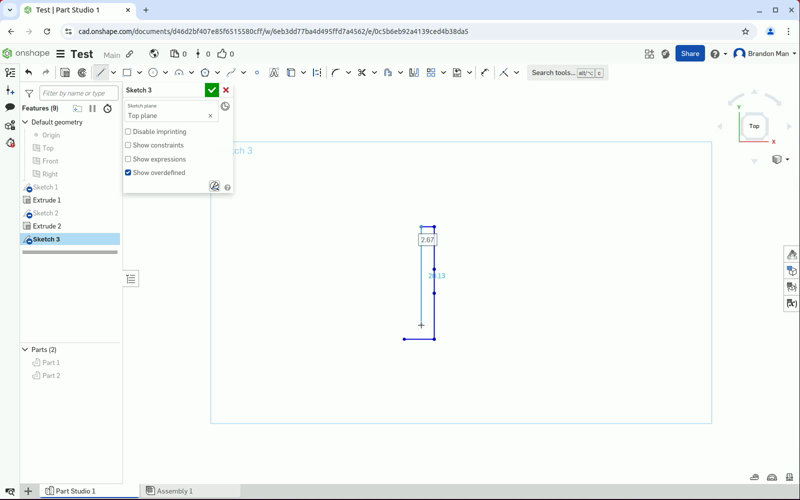
key_up(shift)
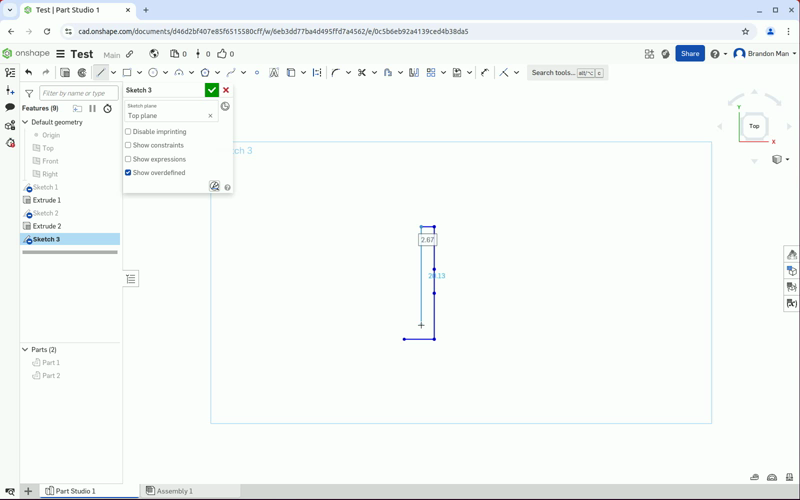
key(esc)
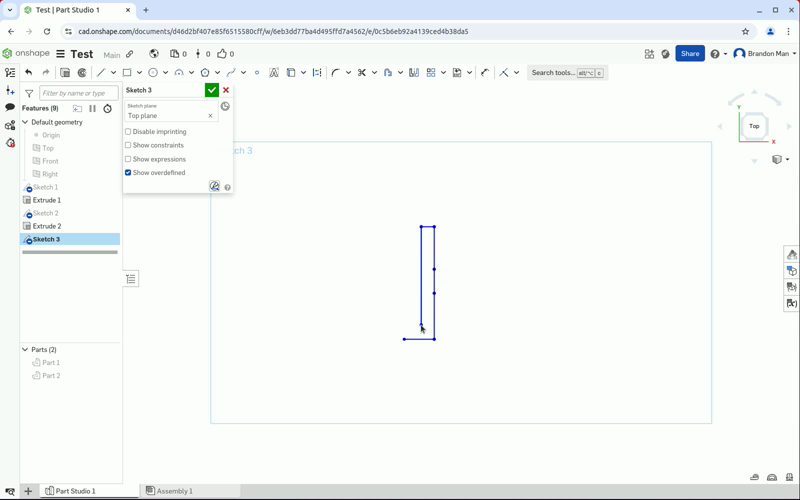
key(a)
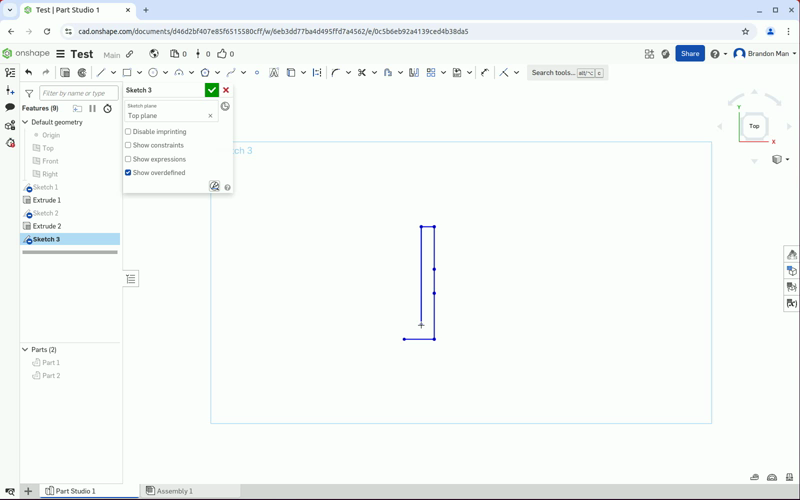
mouse_move(421, 324)
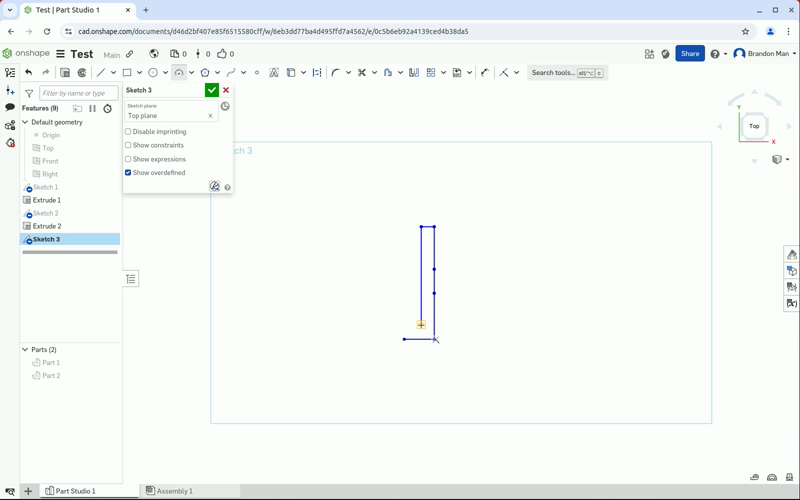
click(421, 324)
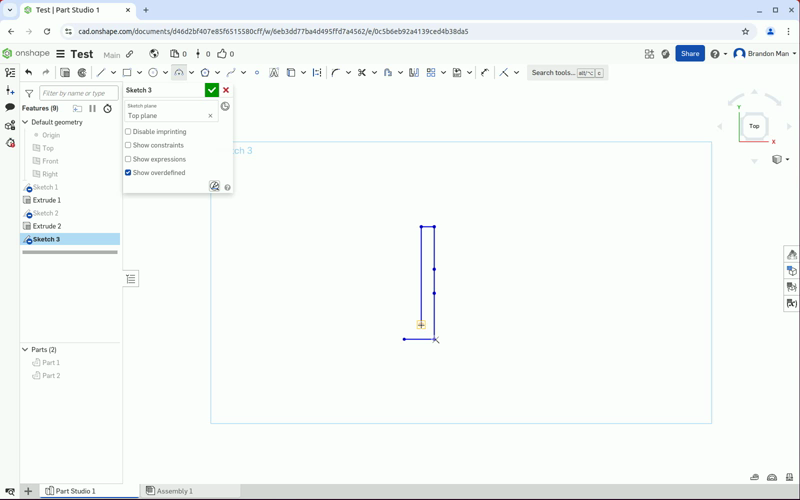
key_down(shift)
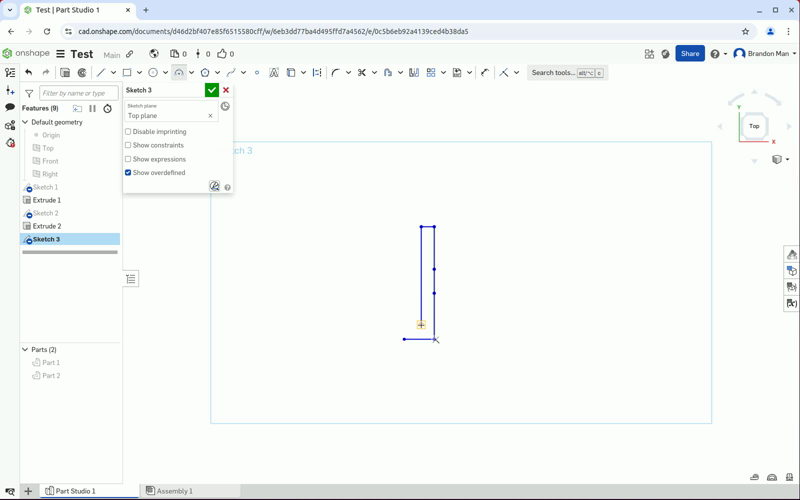
mouse_move(416, 324)
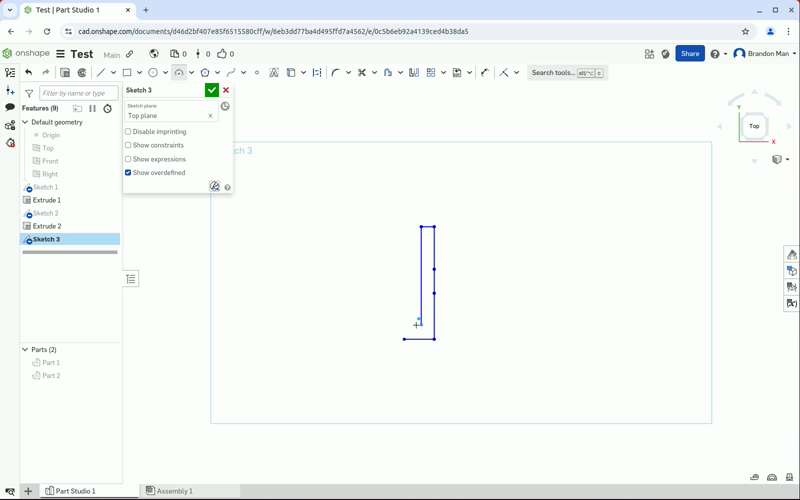
scroll(6)
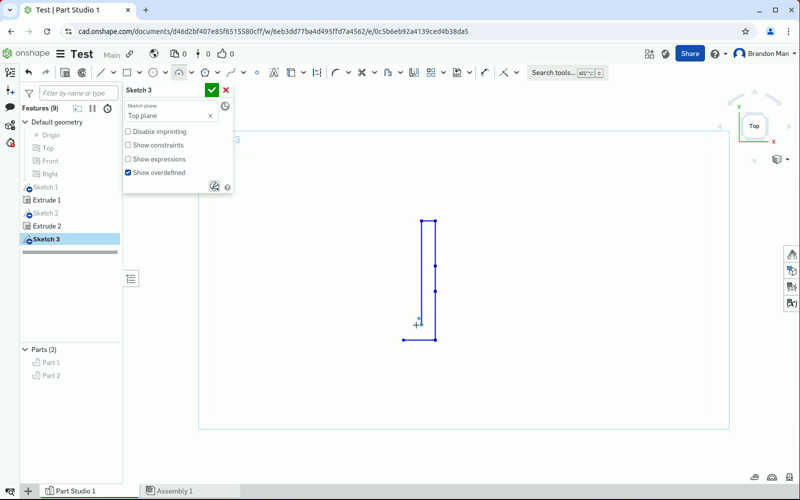
scroll(6)
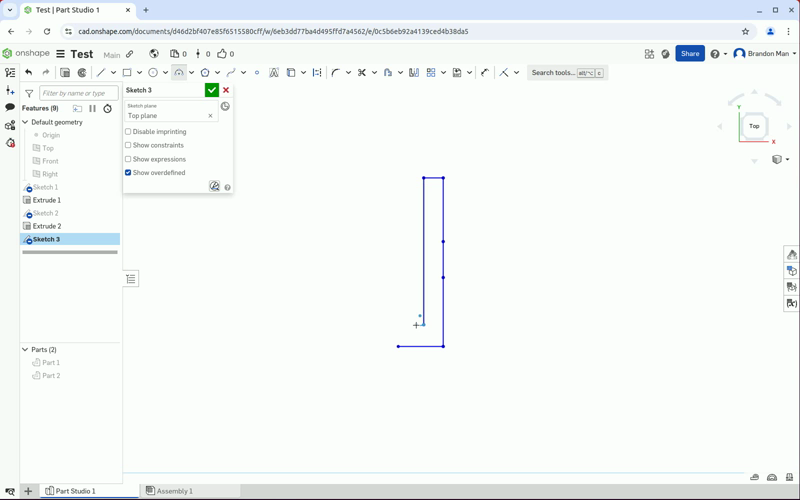
scroll(6)
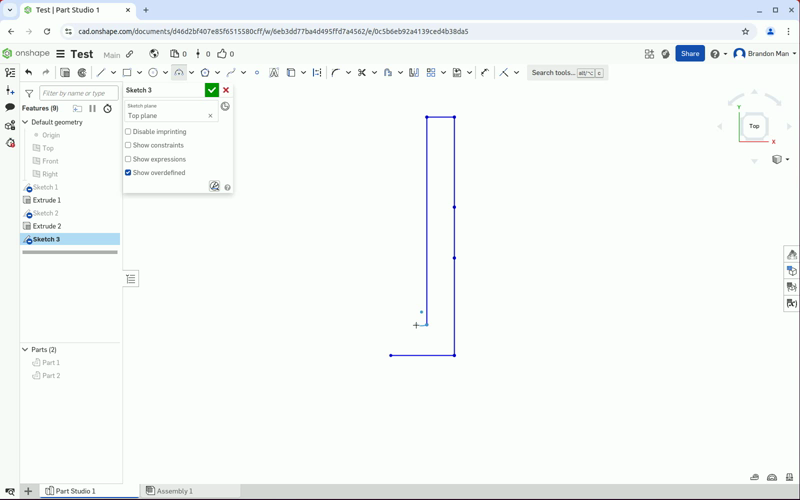
scroll(6)
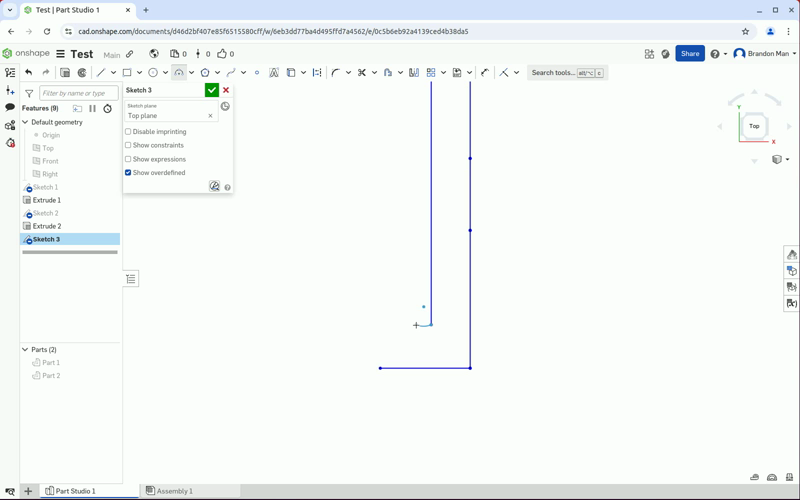
scroll(6)
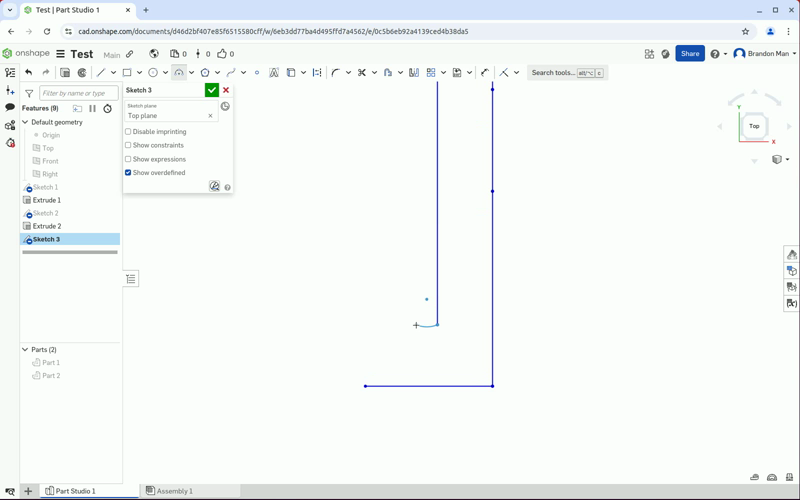
scroll(6)
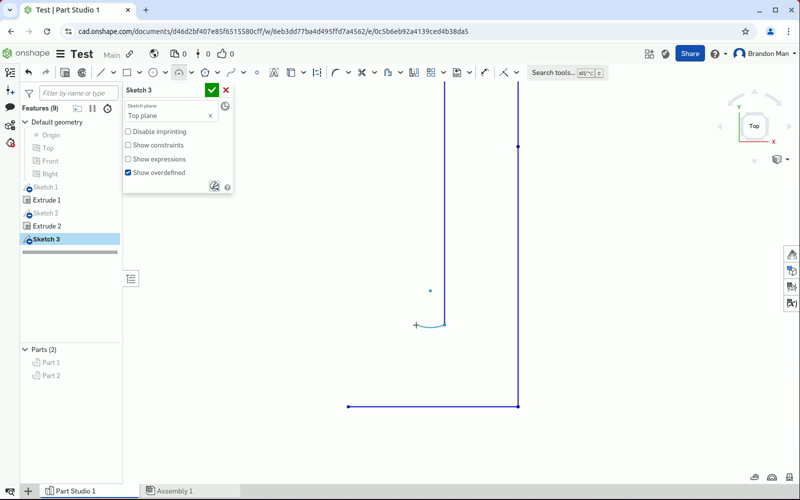
scroll(6)
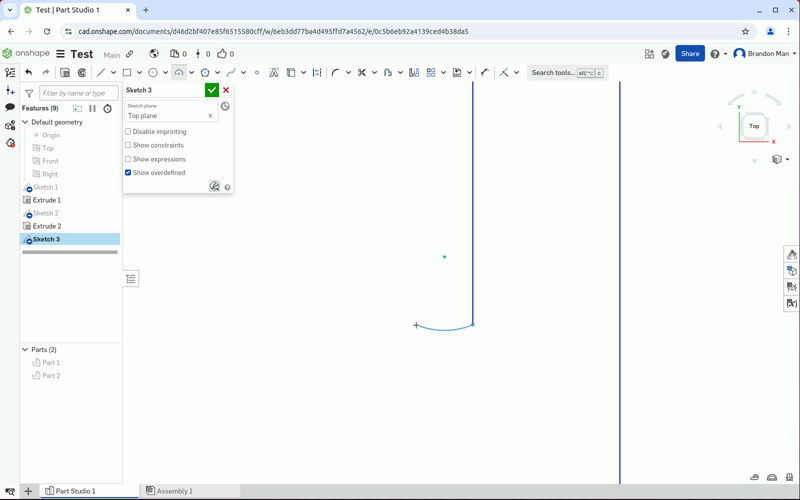
click(416, 324)
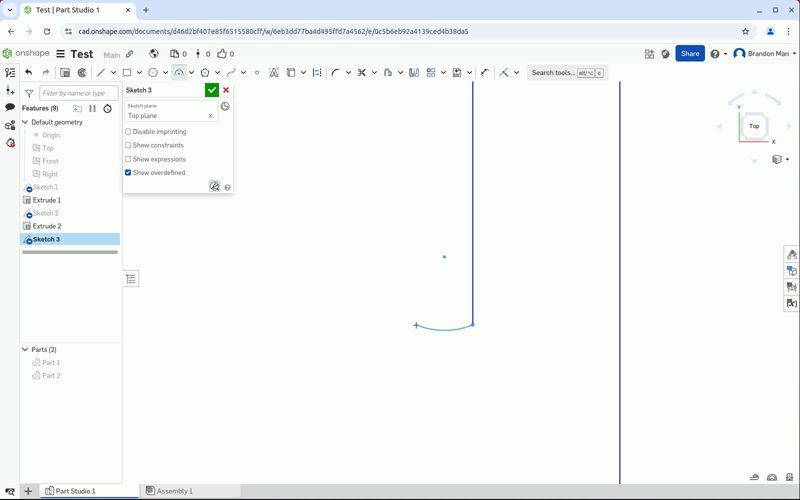
scroll(-6)
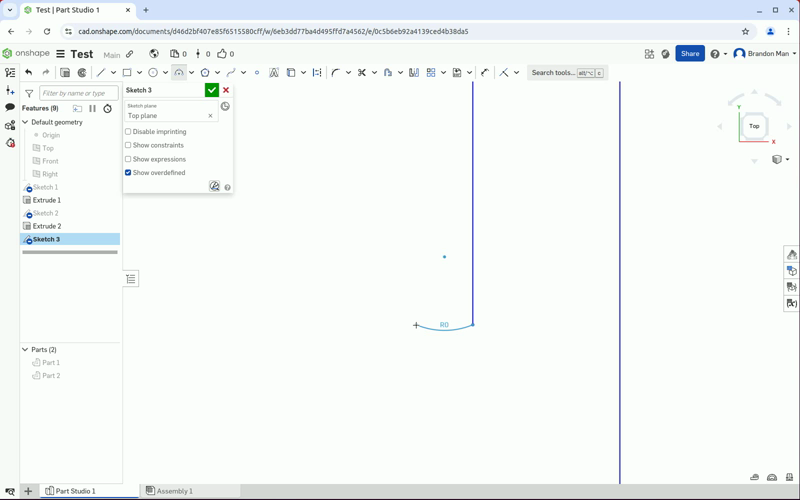
scroll(-6)
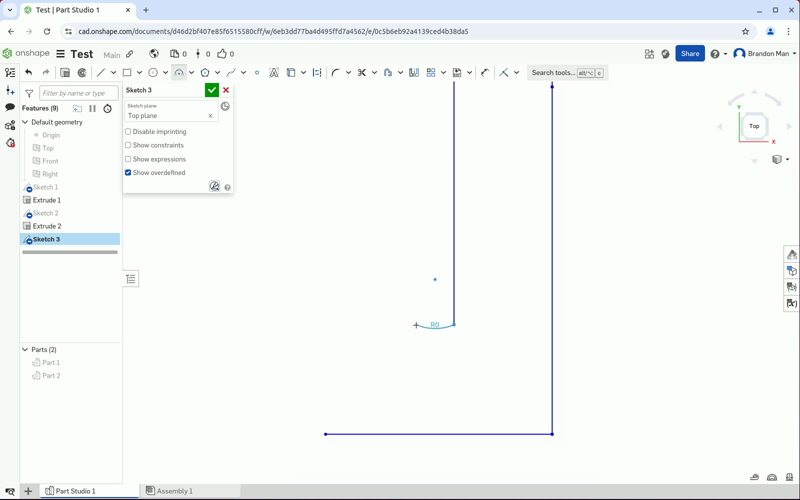
scroll(-6)
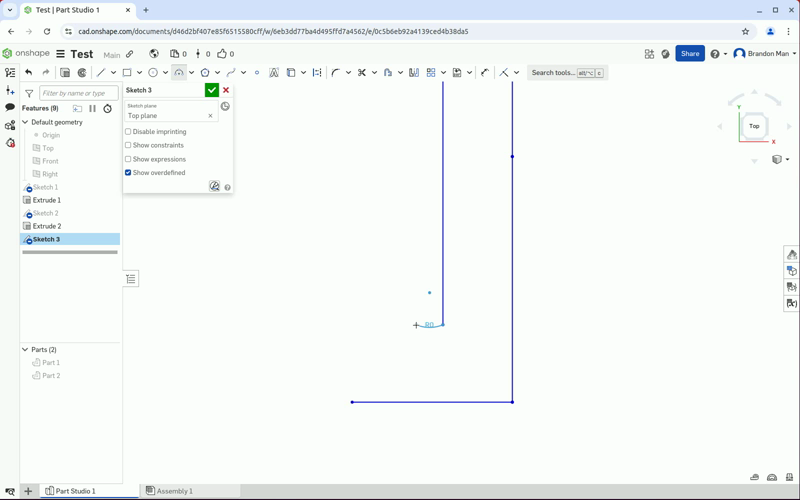
scroll(-6)
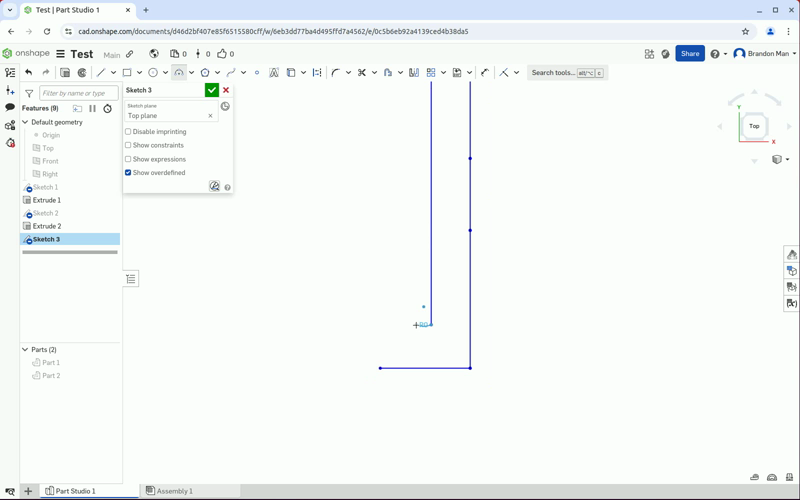
scroll(-6)
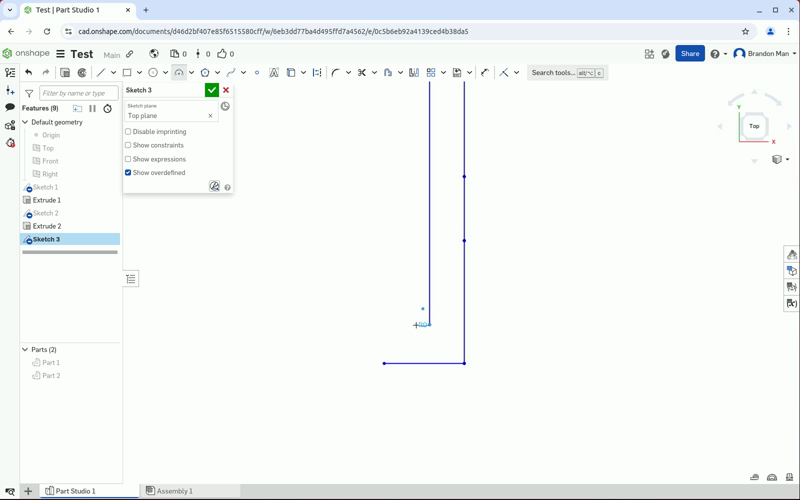
scroll(-6)
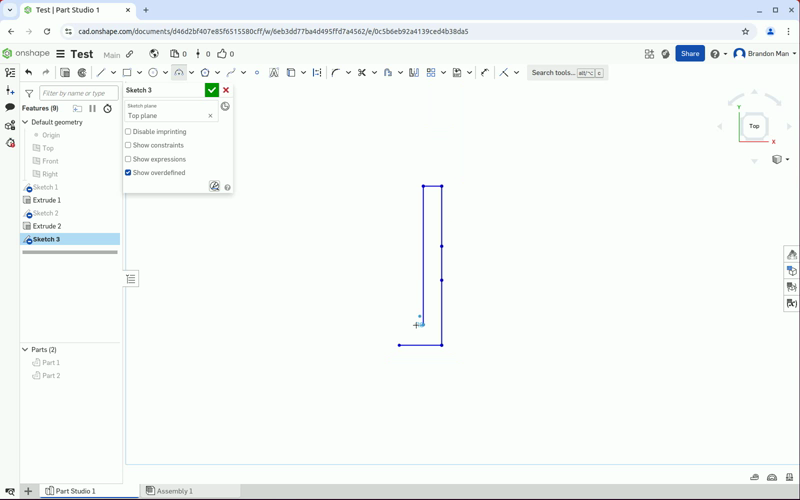
scroll(-6)
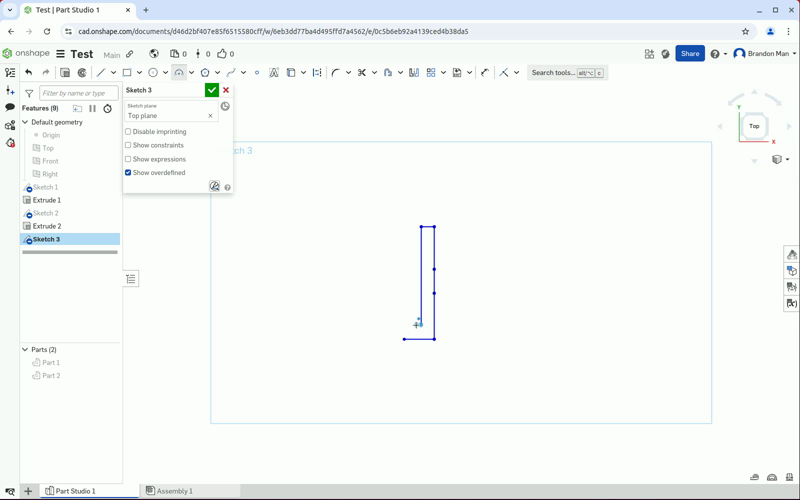
mouse_move(418, 327)
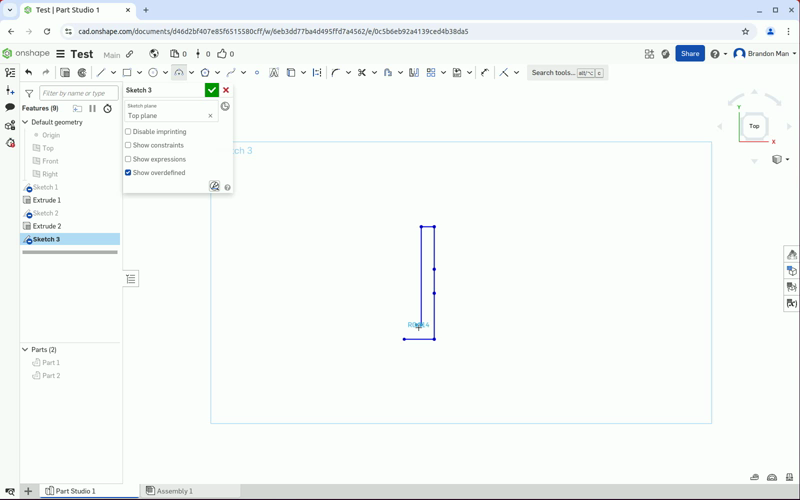
scroll(6)
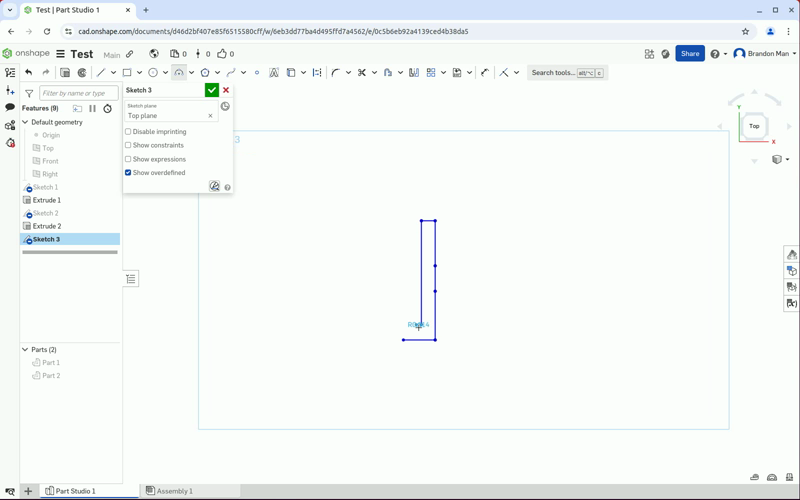
scroll(6)
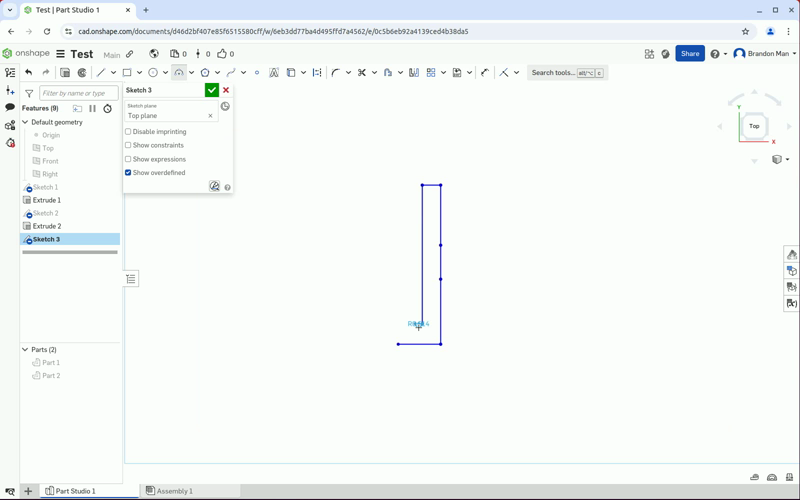
scroll(6)
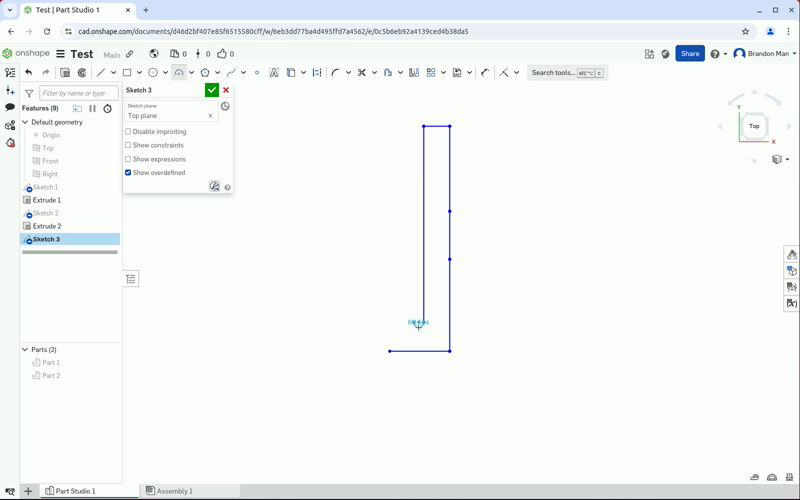
scroll(6)
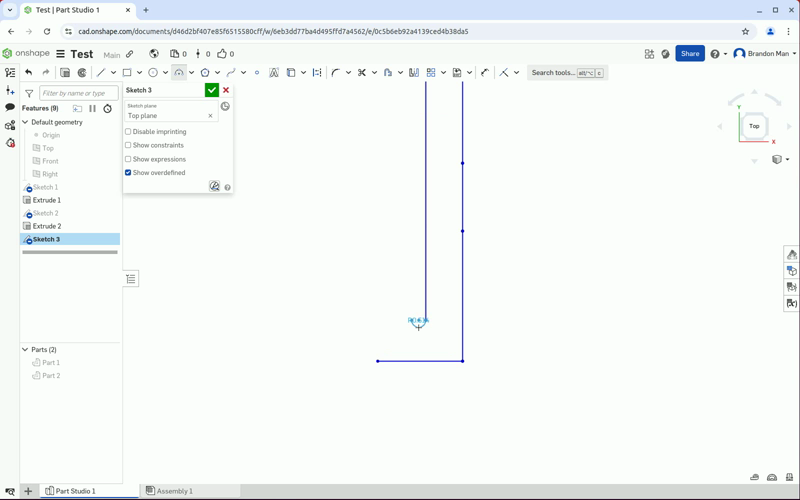
scroll(6)
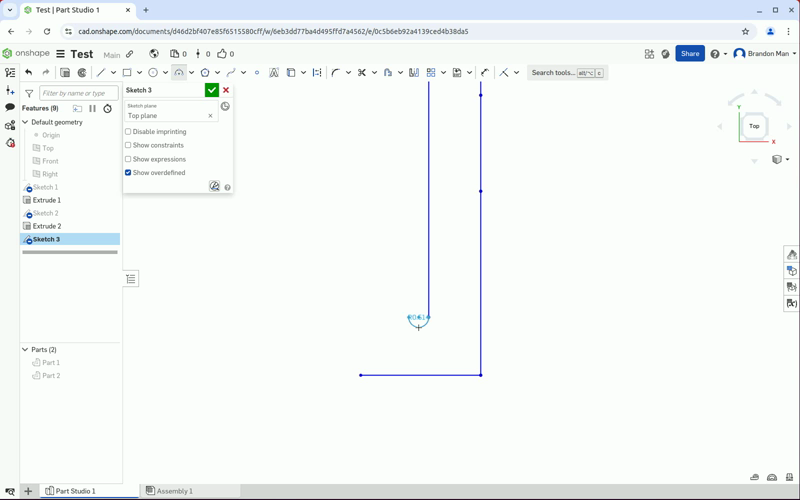
scroll(6)
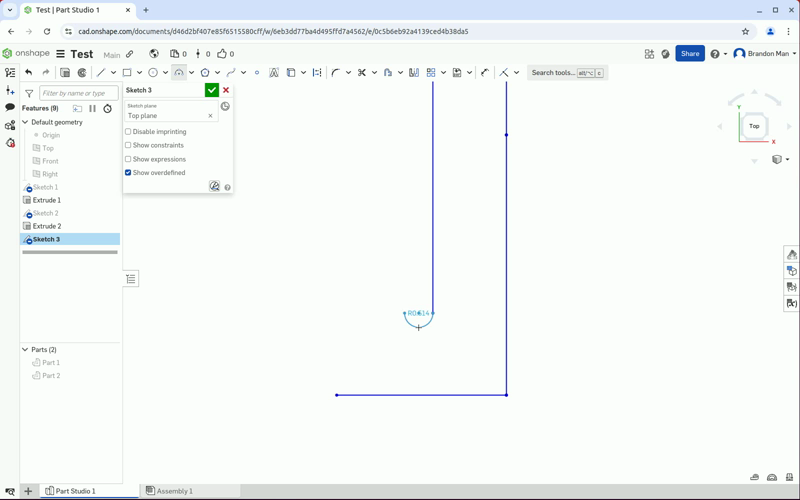
scroll(6)
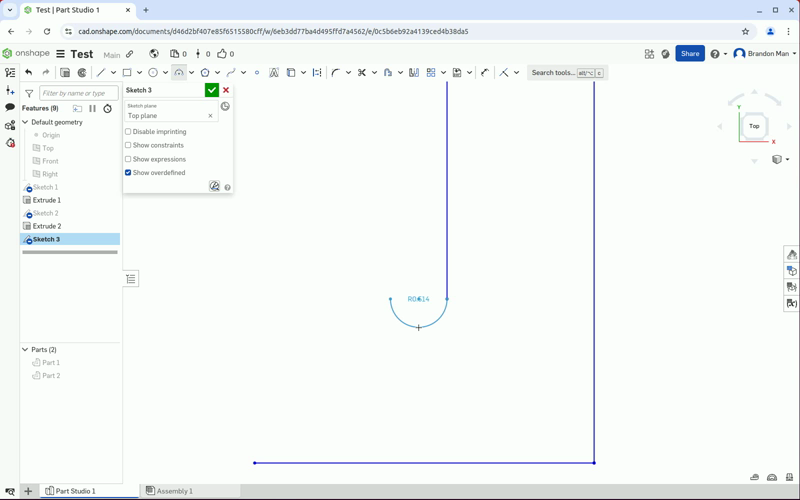
click(418, 327)
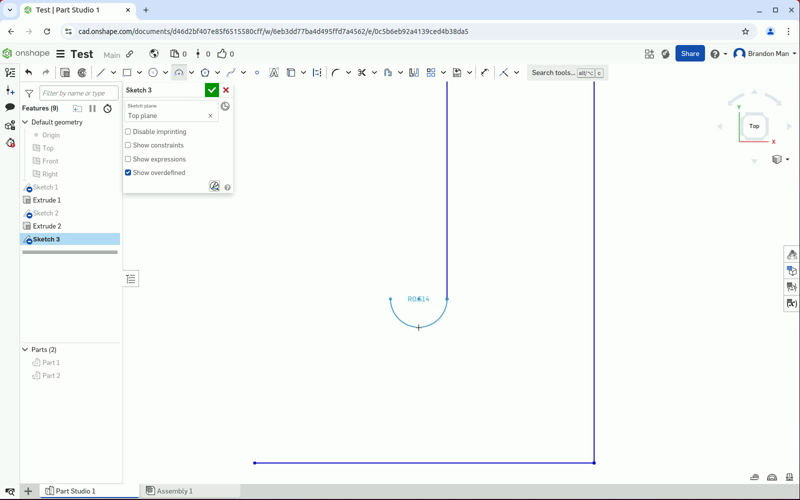
scroll(-6)
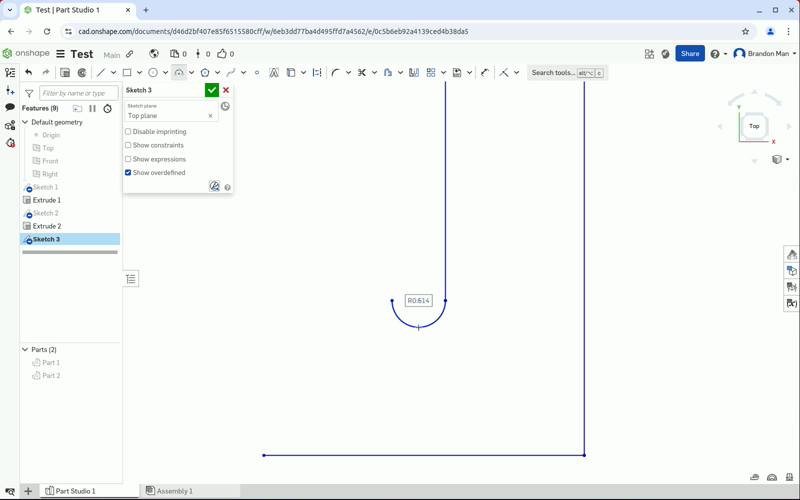
scroll(-6)
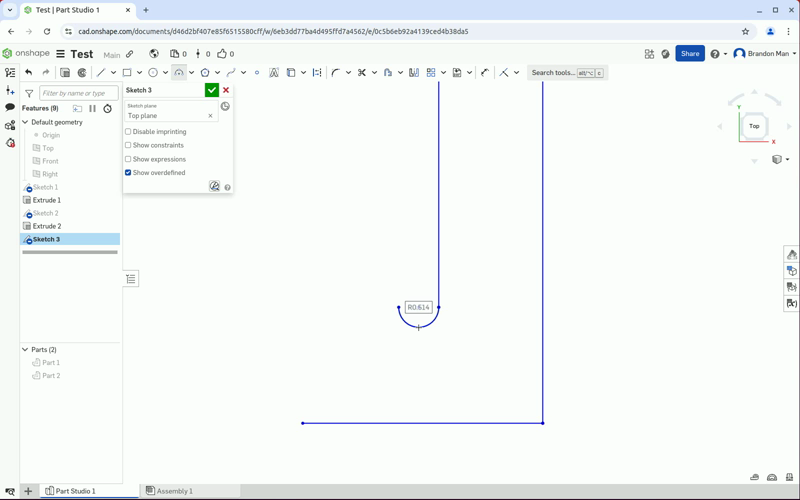
scroll(-6)
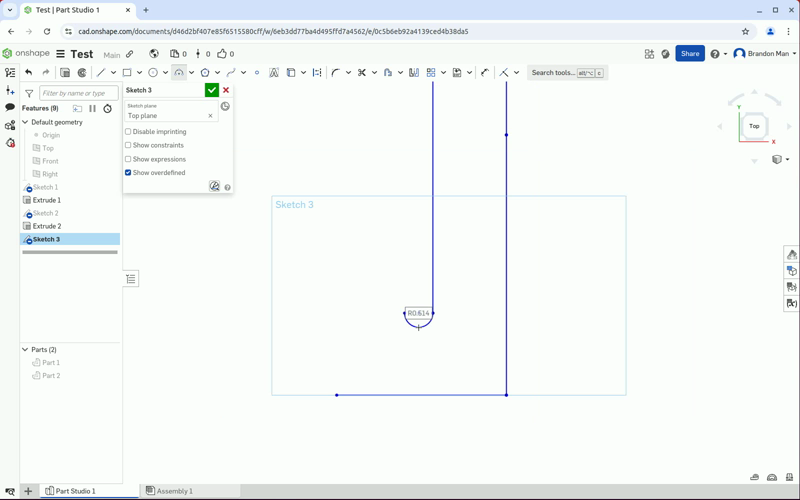
scroll(-6)
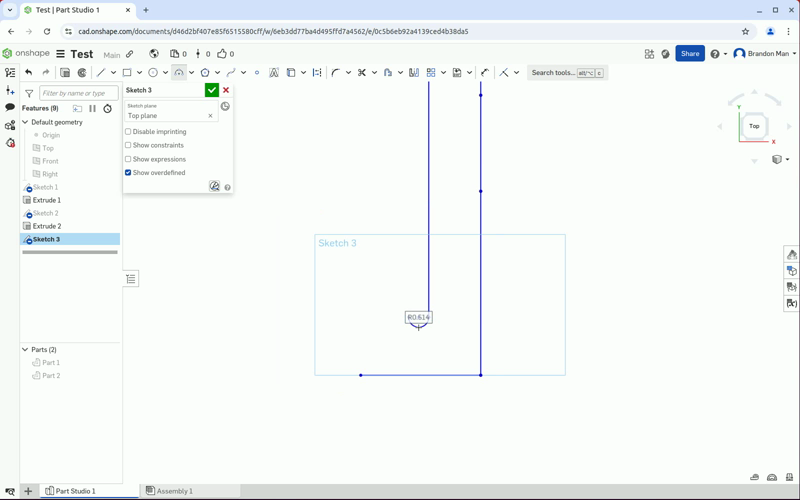
scroll(-6)
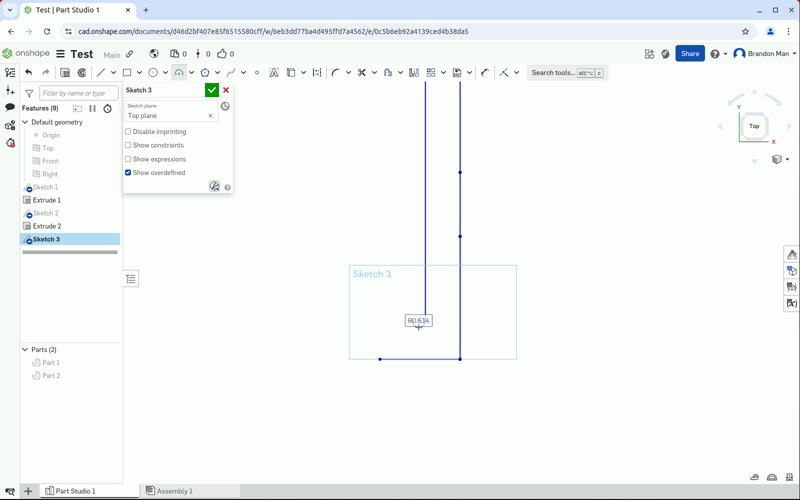
scroll(-6)
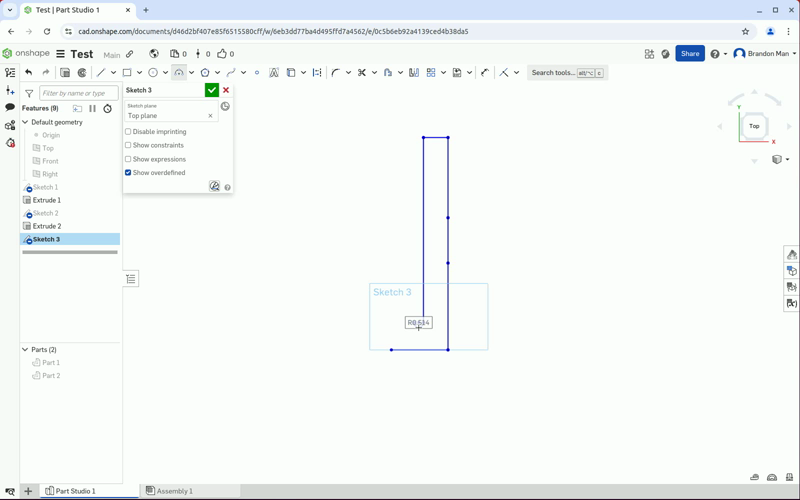
scroll(-6)
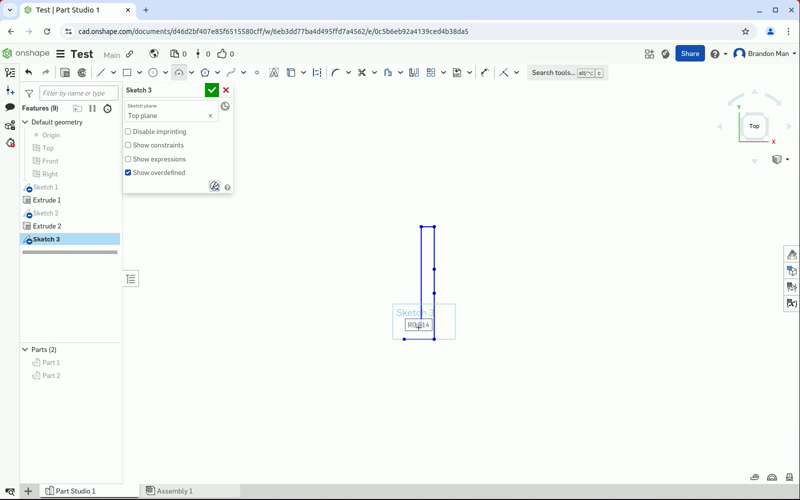
key_up(shift)
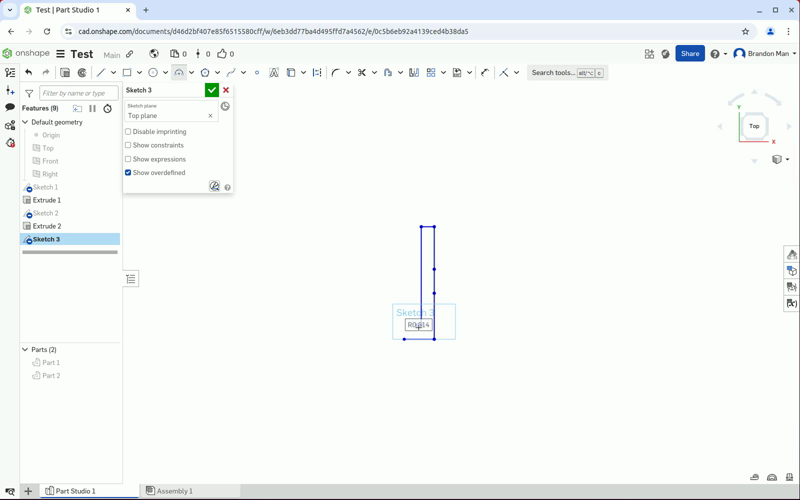
key(esc)
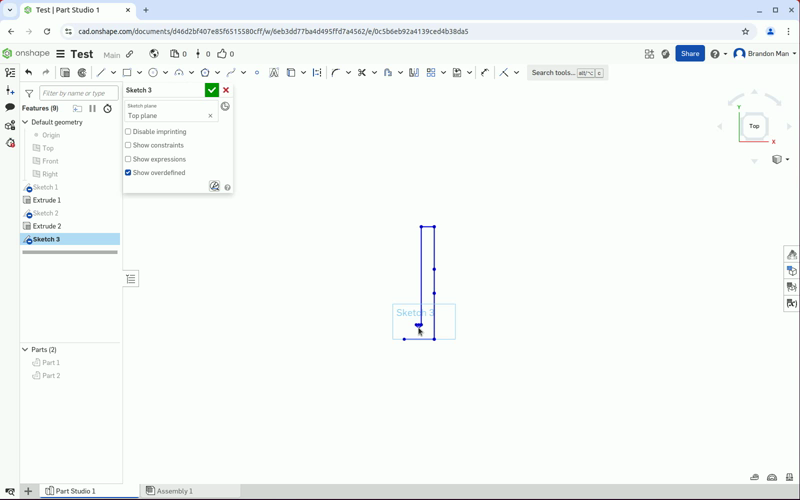
key(l)
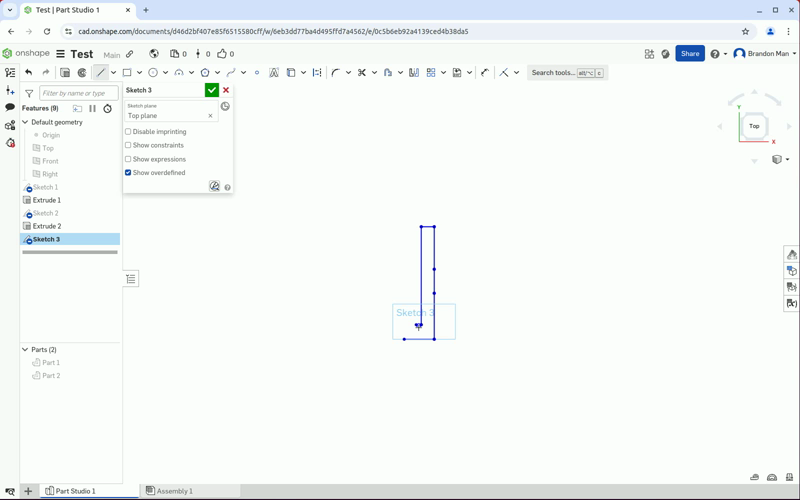
mouse_move(416, 324)
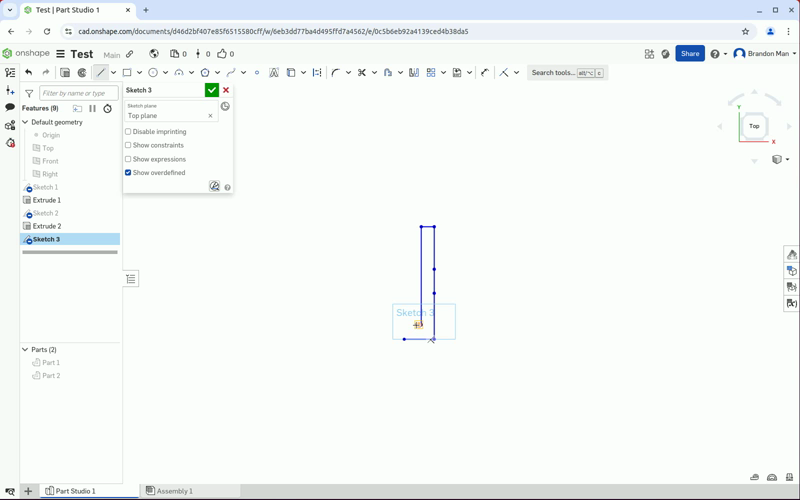
scroll(6)
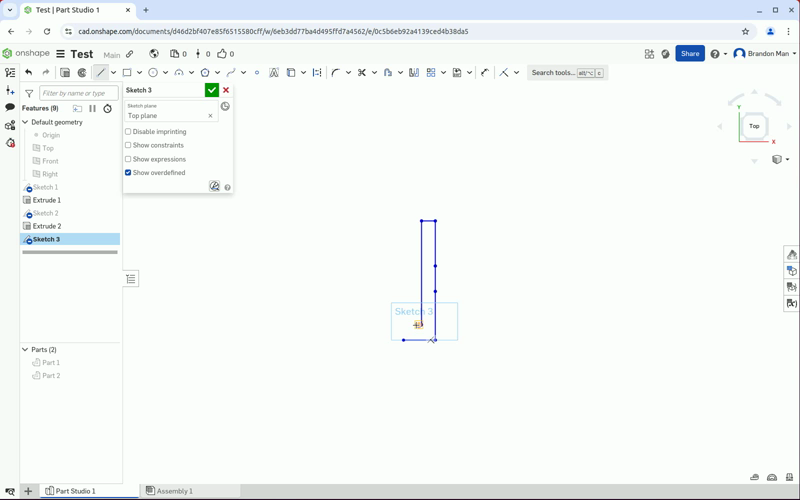
scroll(6)
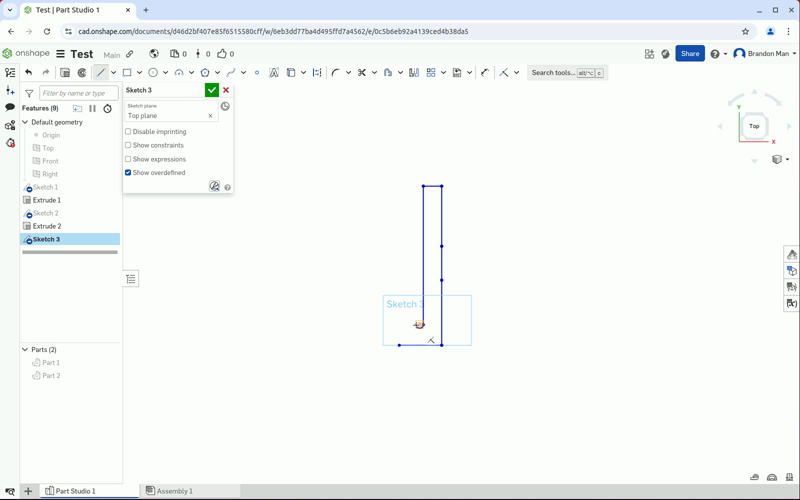
scroll(6)
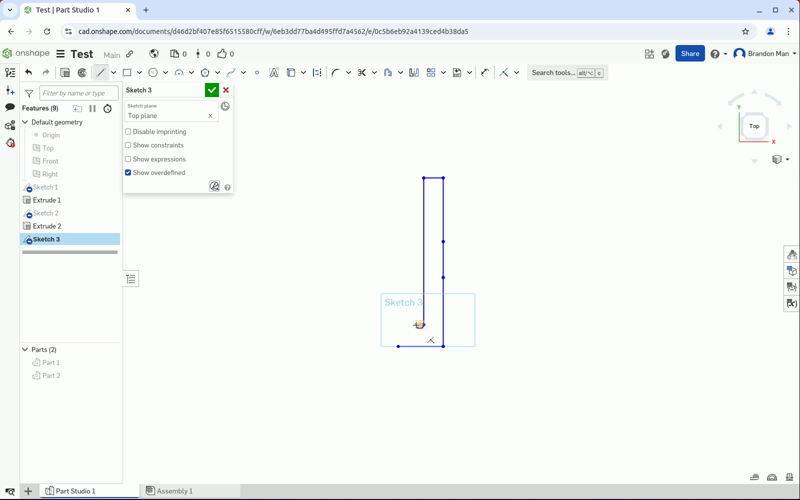
scroll(6)
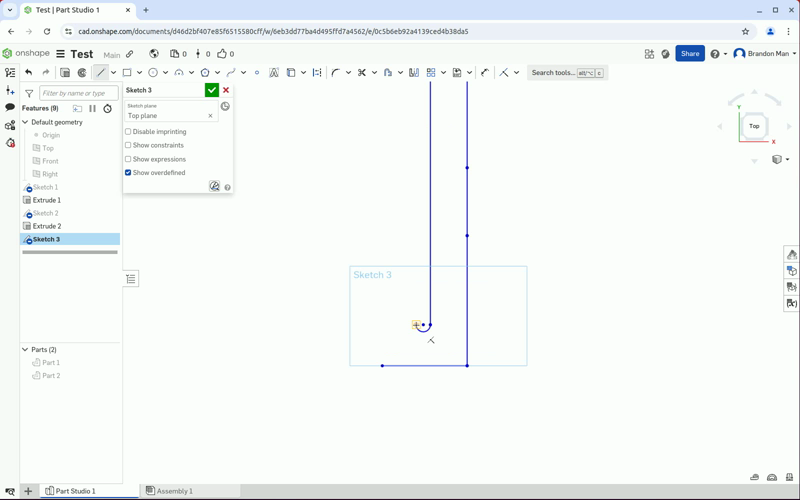
scroll(6)
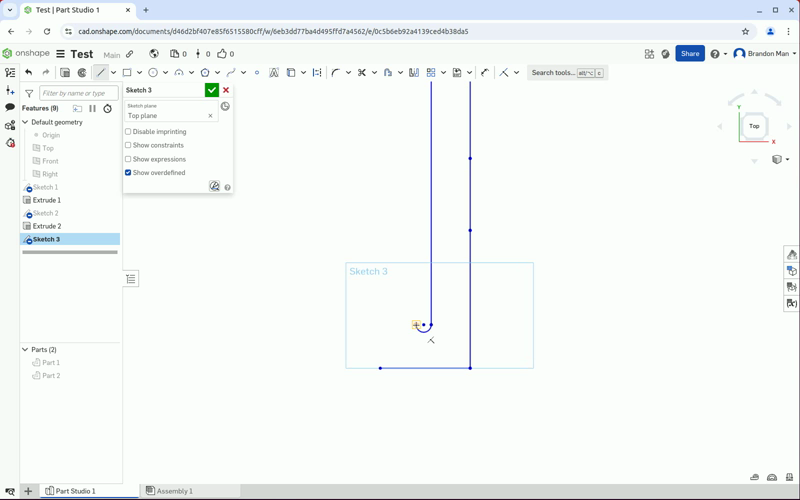
scroll(6)
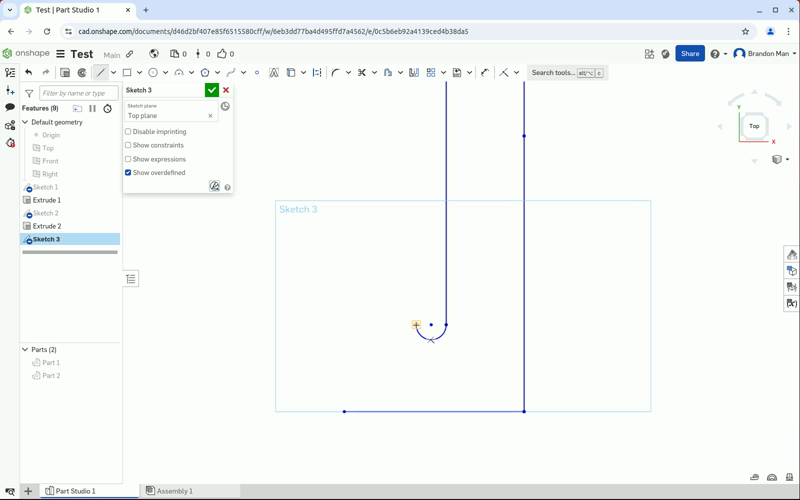
scroll(6)
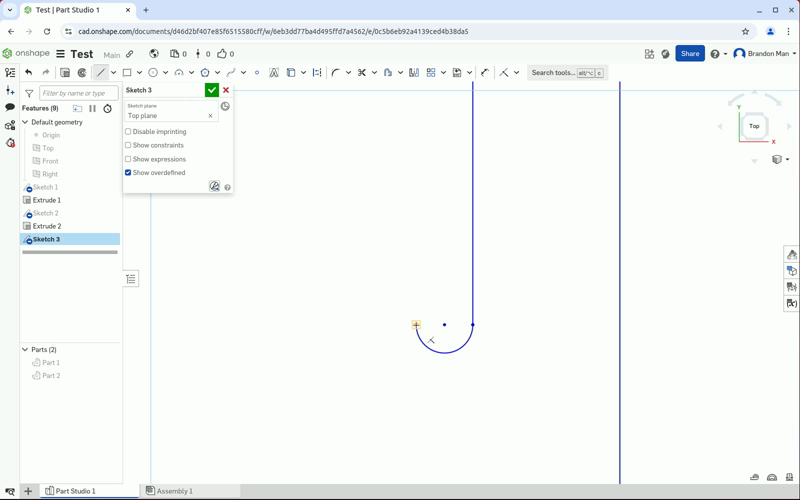
click(416, 324)
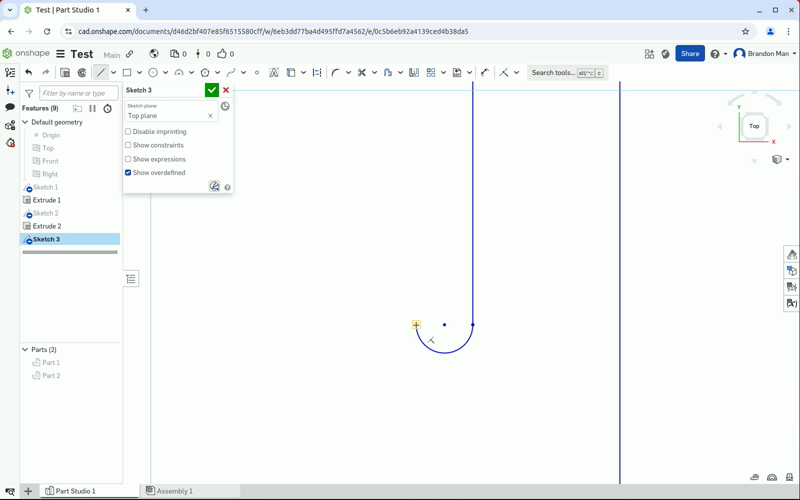
scroll(-6)
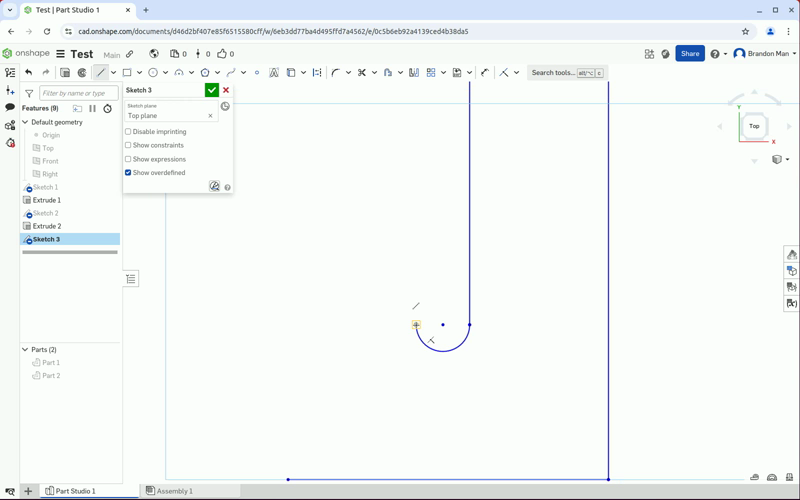
scroll(-6)
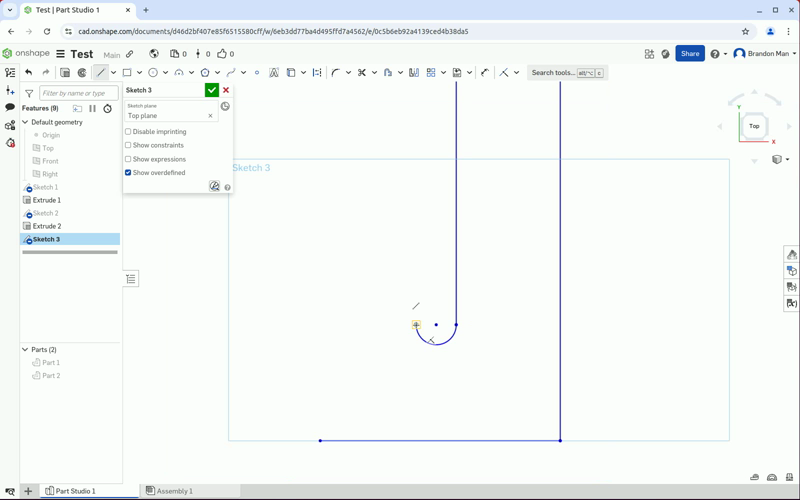
scroll(-6)
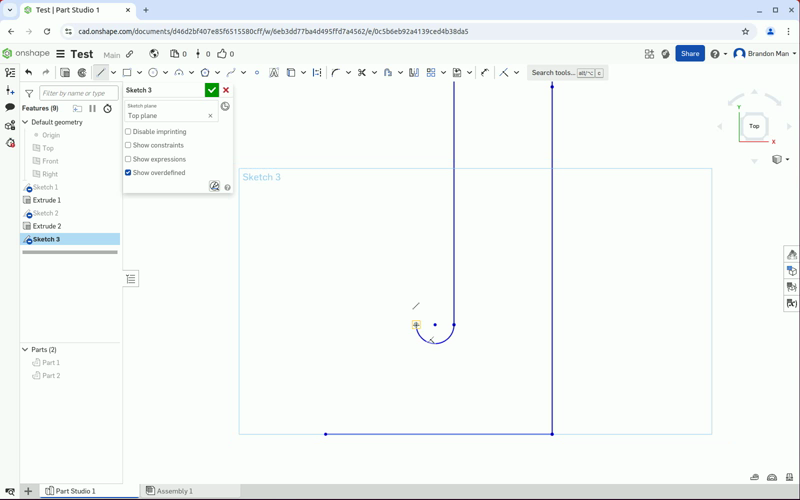
scroll(-6)
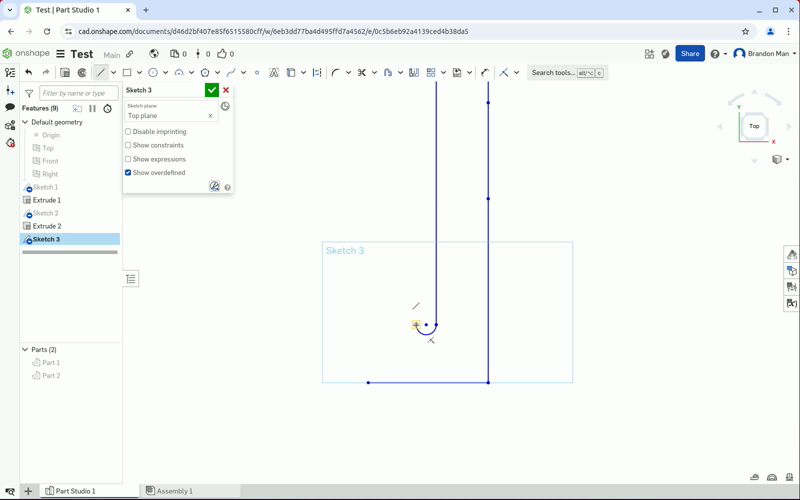
scroll(-6)
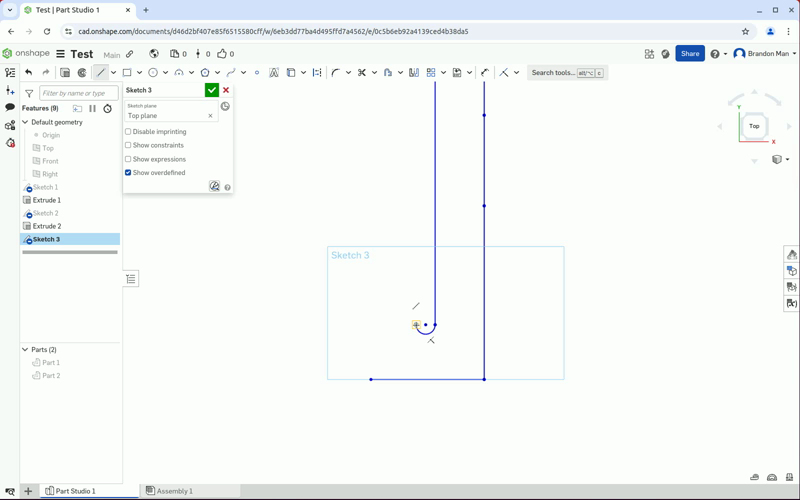
scroll(-6)
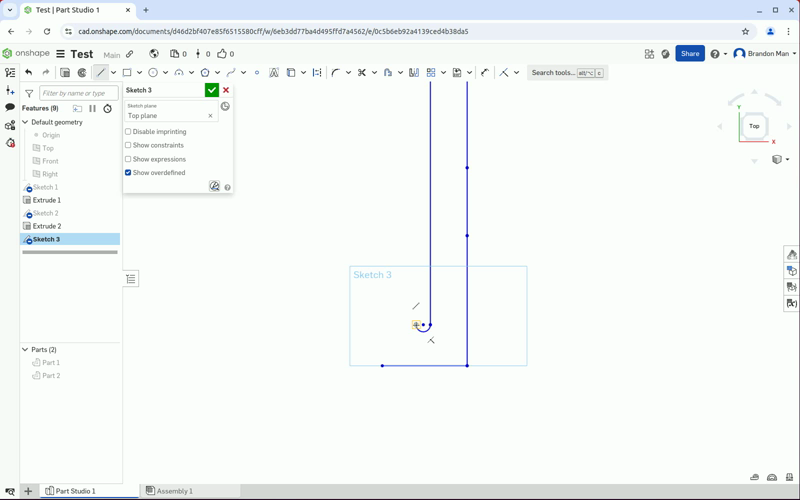
scroll(-6)
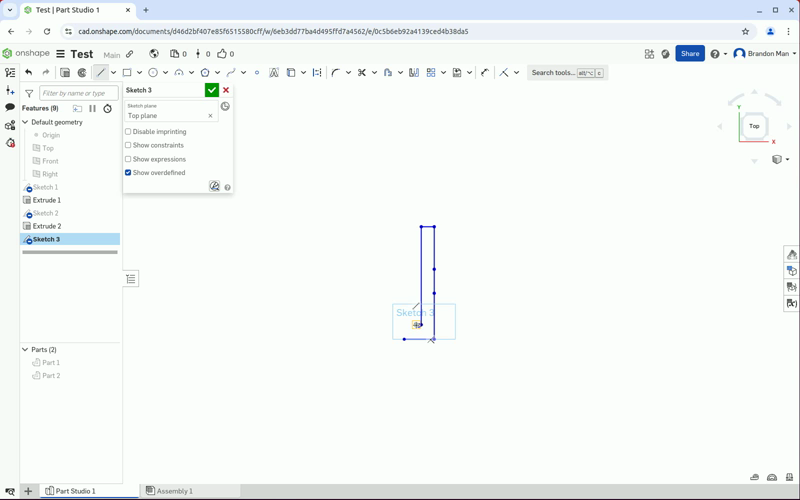
key_down(shift)
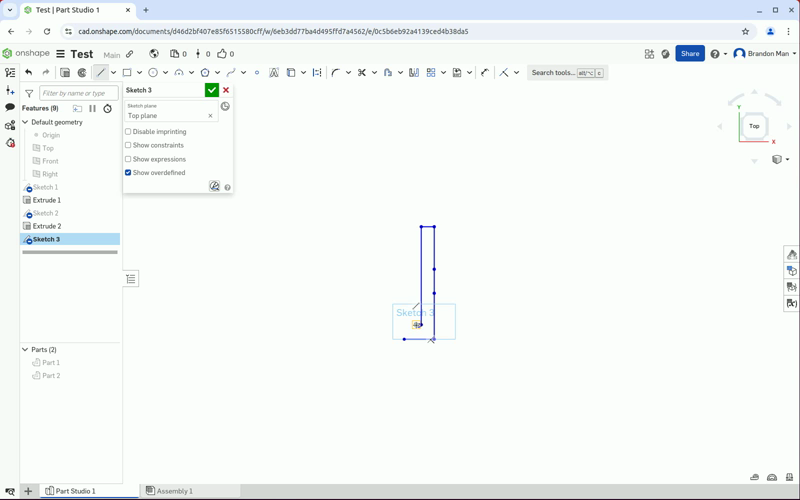
mouse_move(416, 226)
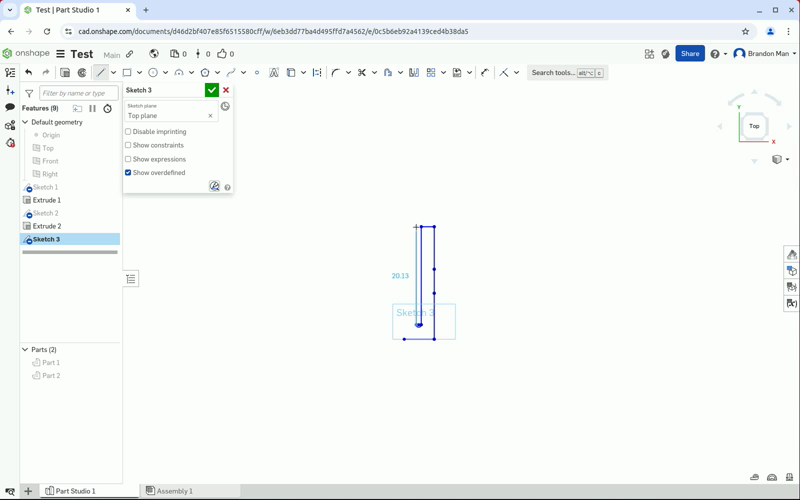
click(416, 226)
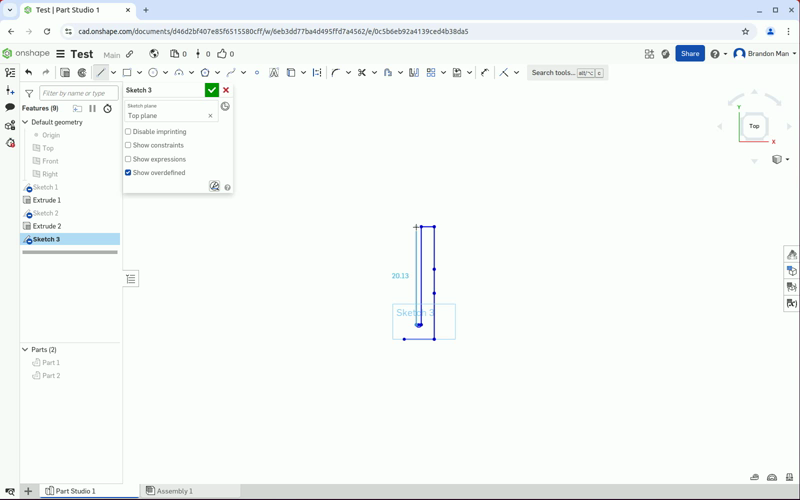
key_up(shift)
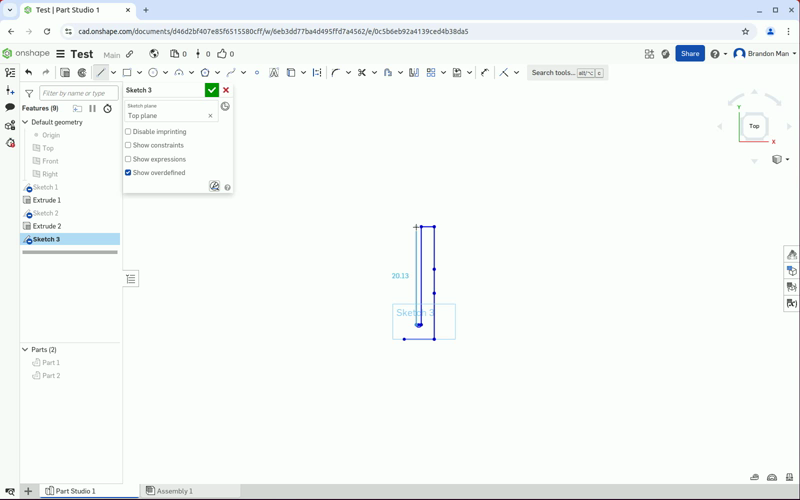
key_down(shift)
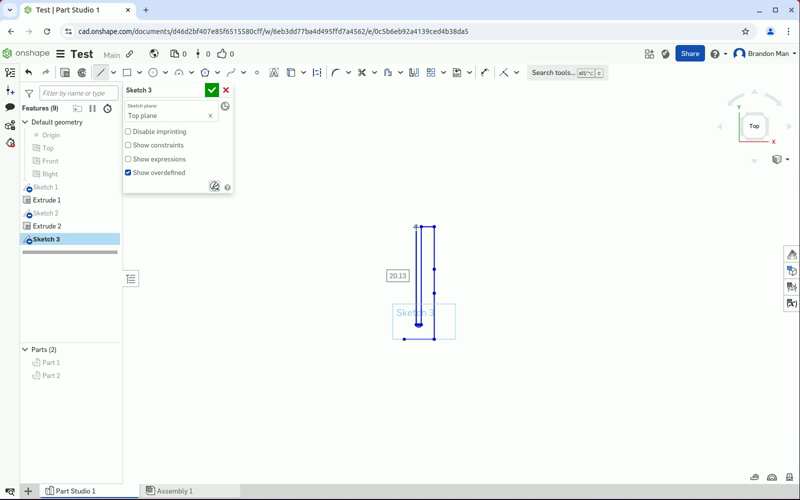
mouse_move(446, 226)
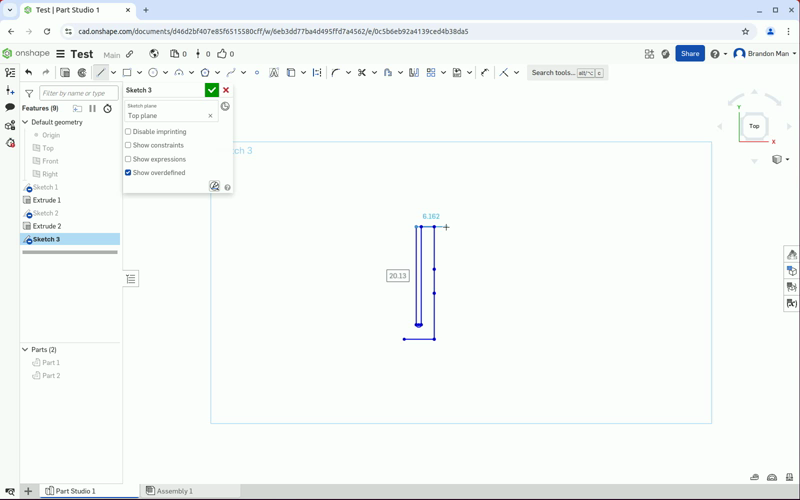
mouse_move(404, 226)
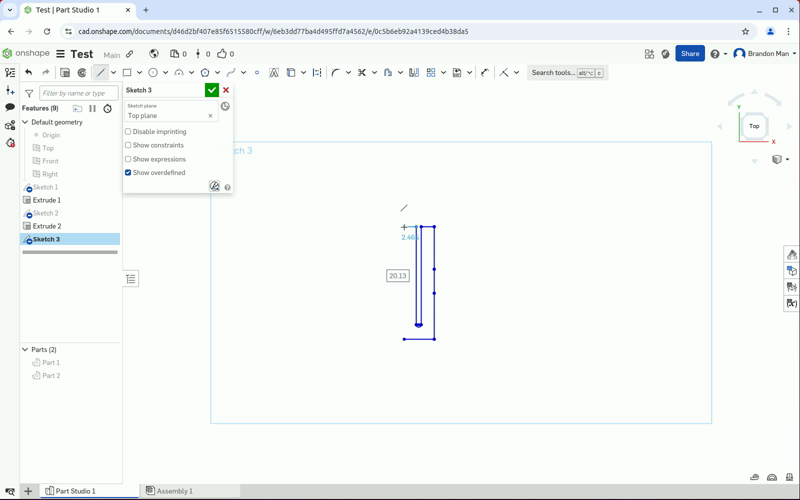
click(404, 226)
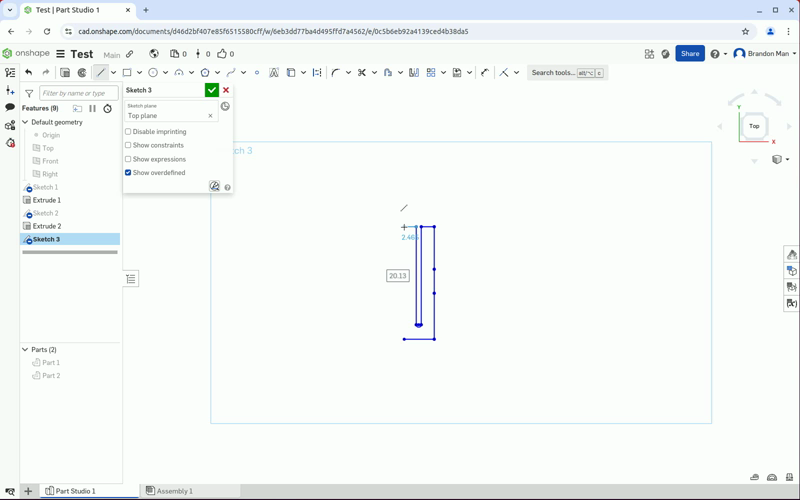
key_up(shift)
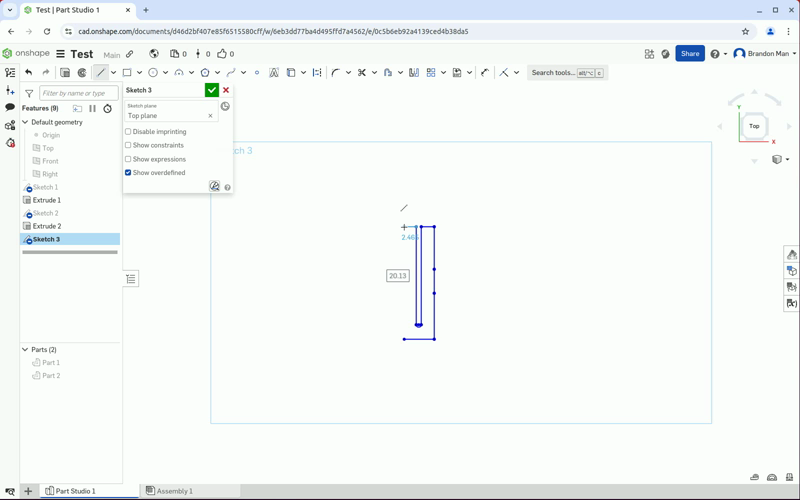
key_down(shift)
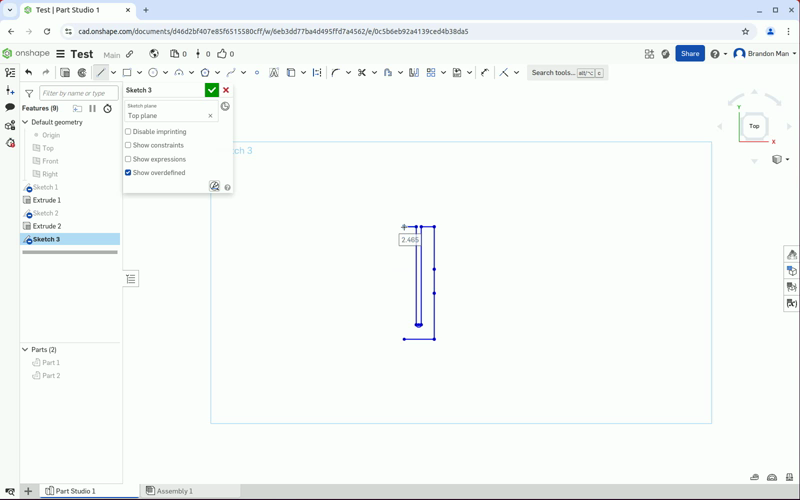
mouse_move(404, 339)
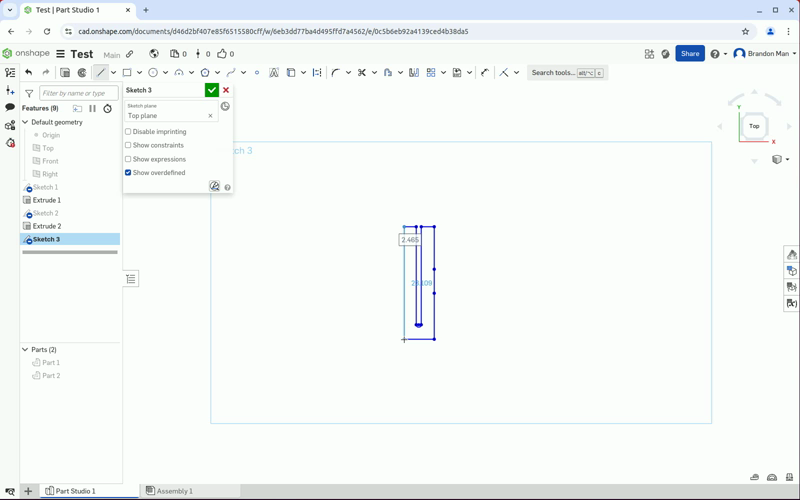
key_up(shift)
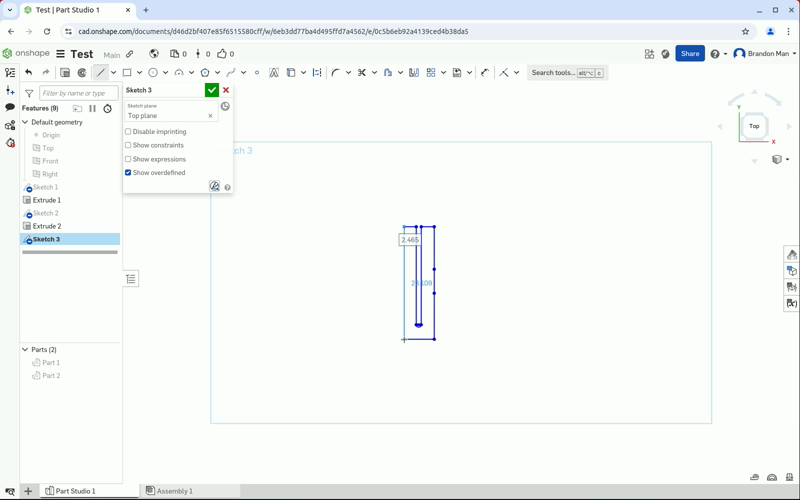
click(404, 339)
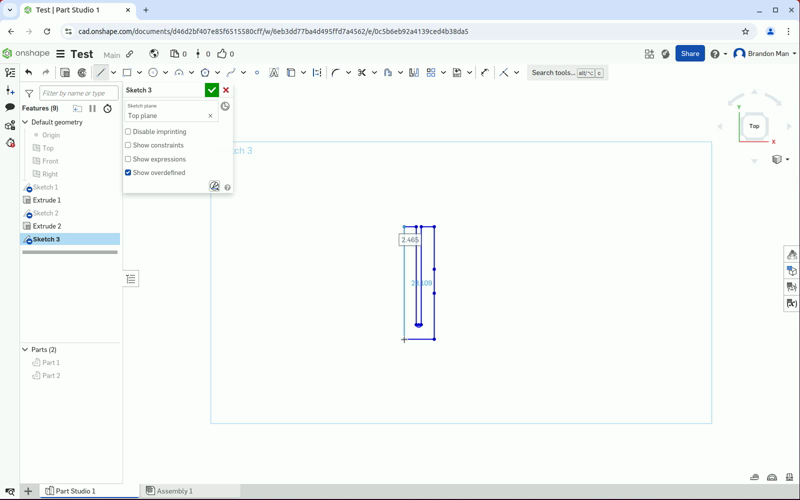
key(esc)
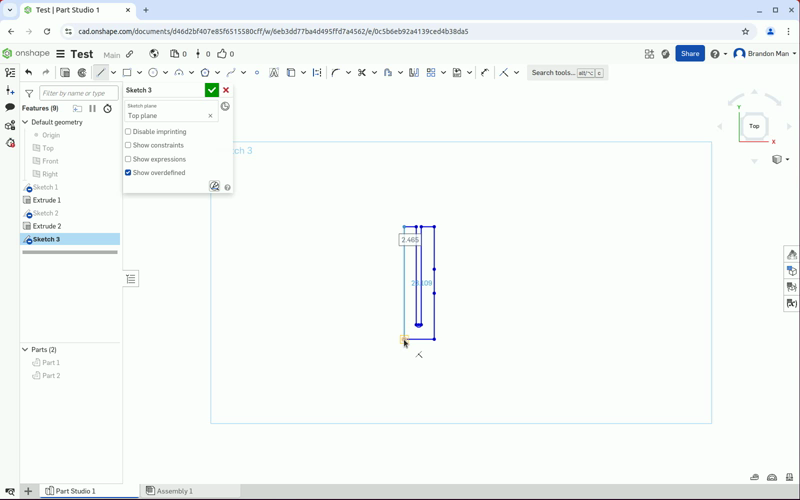
mouse_move(412, 255)
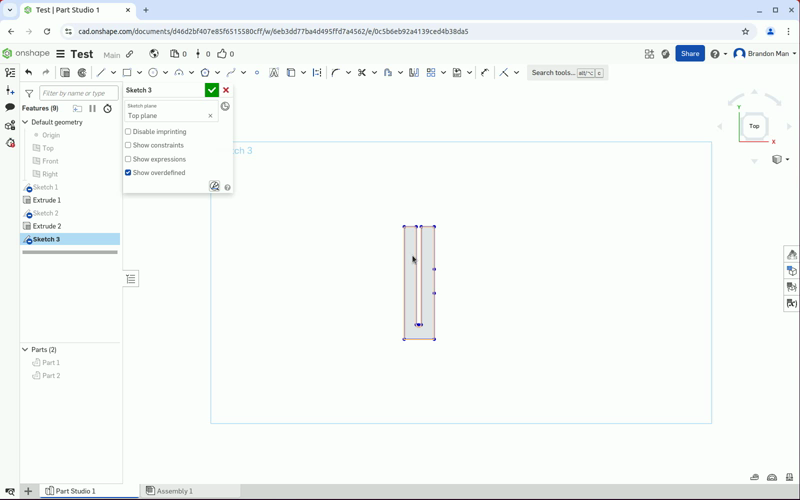
scroll(6)
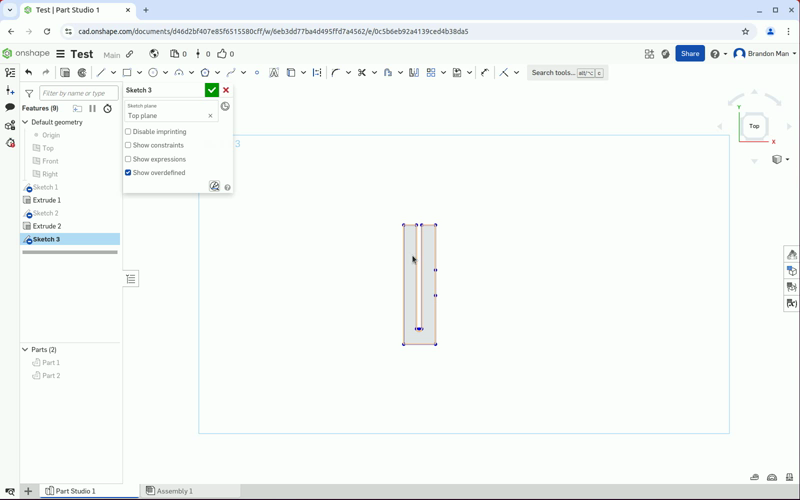
scroll(6)
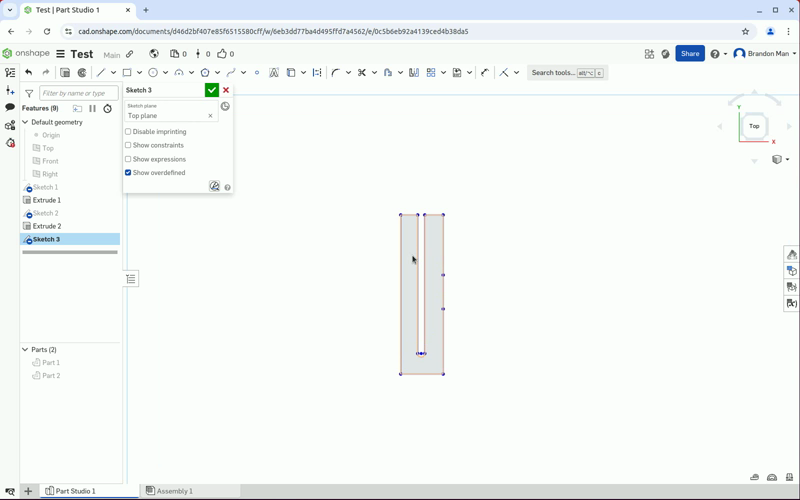
scroll(6)
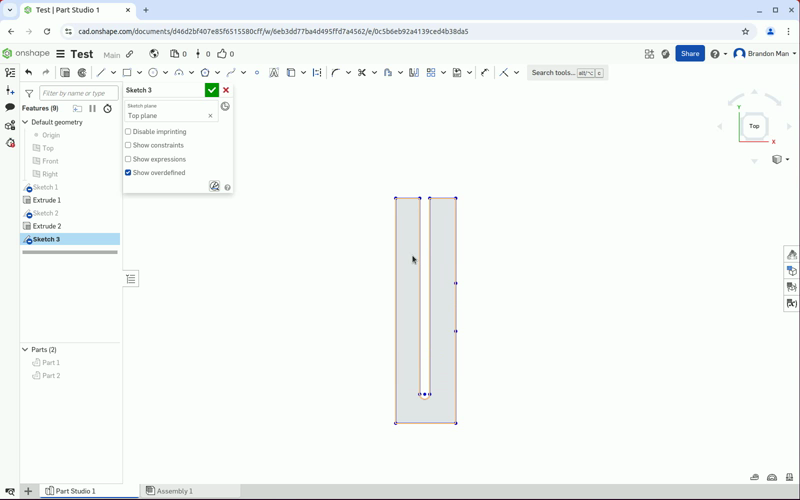
scroll(6)
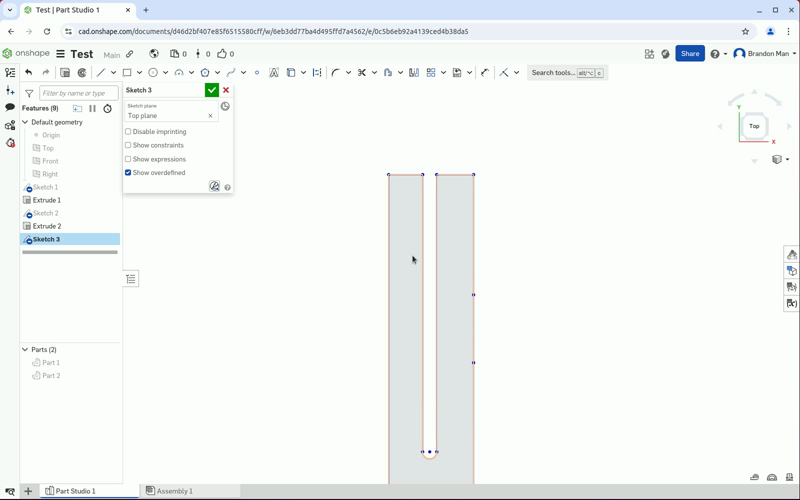
scroll(6)
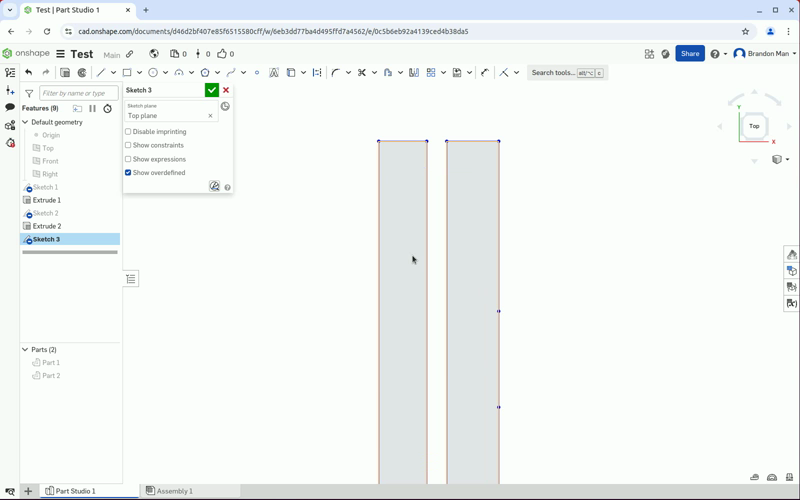
scroll(6)
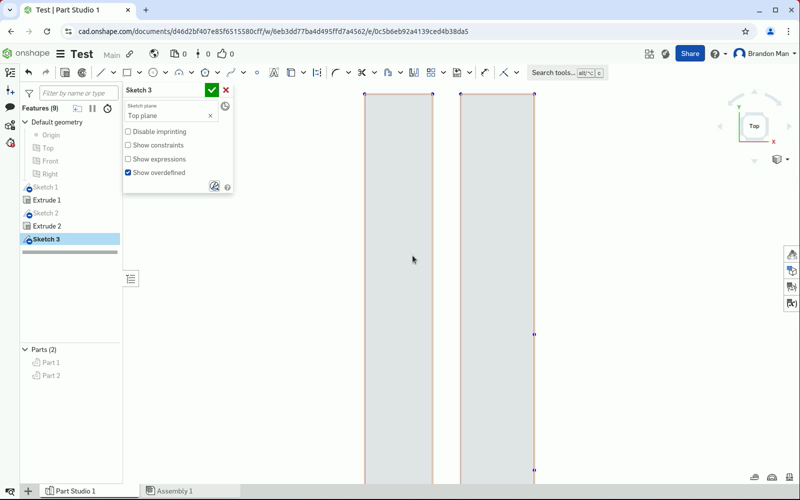
scroll(6)
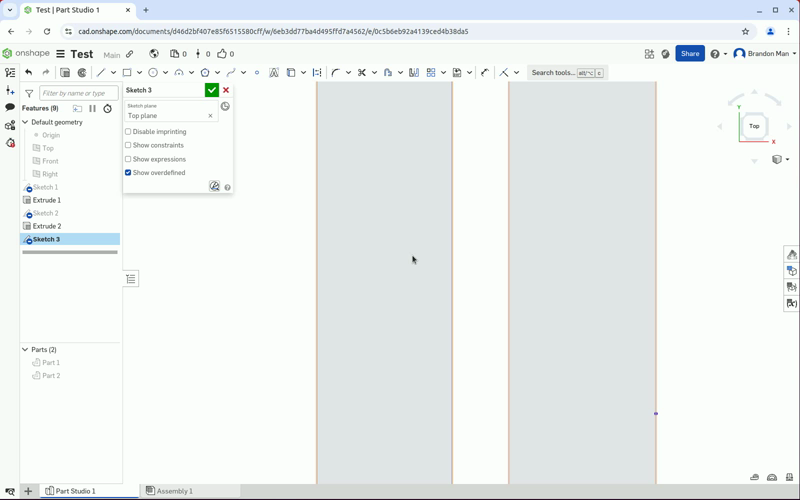
click(412, 255)
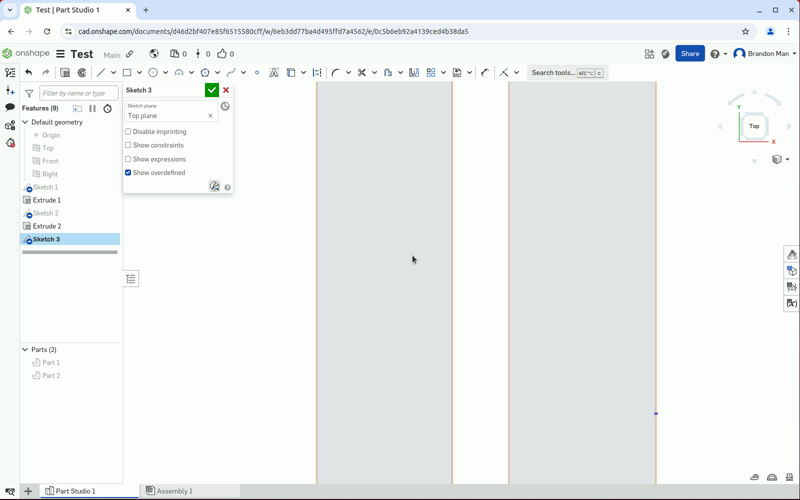
scroll(-6)
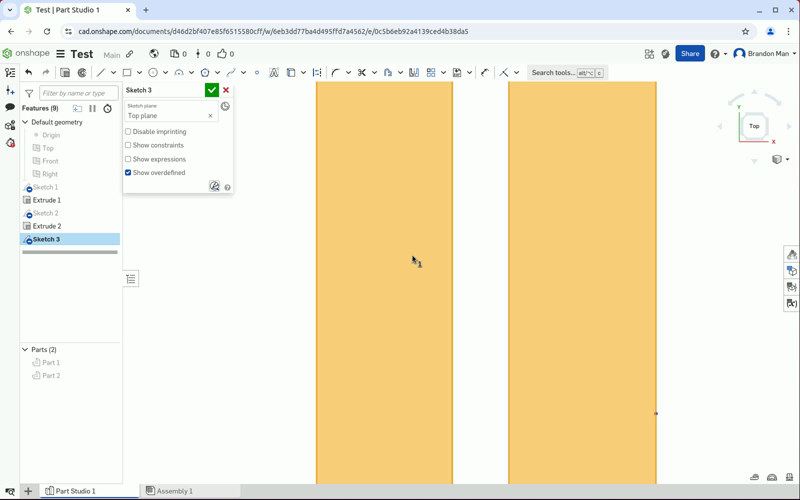
scroll(-6)
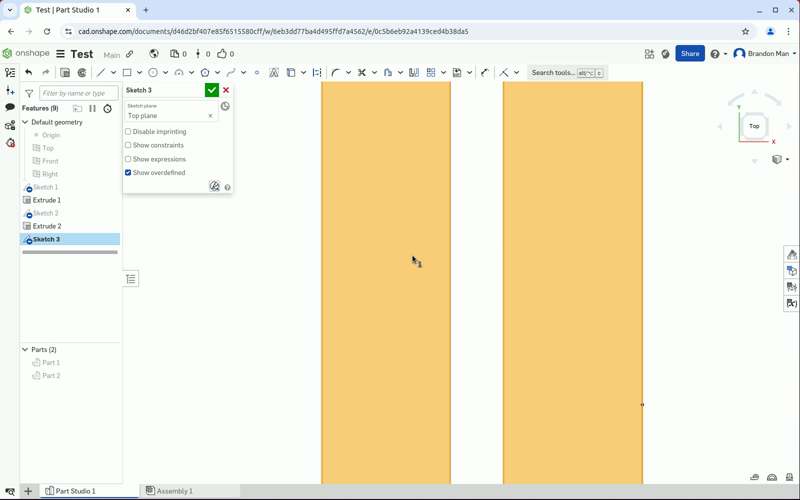
scroll(-6)
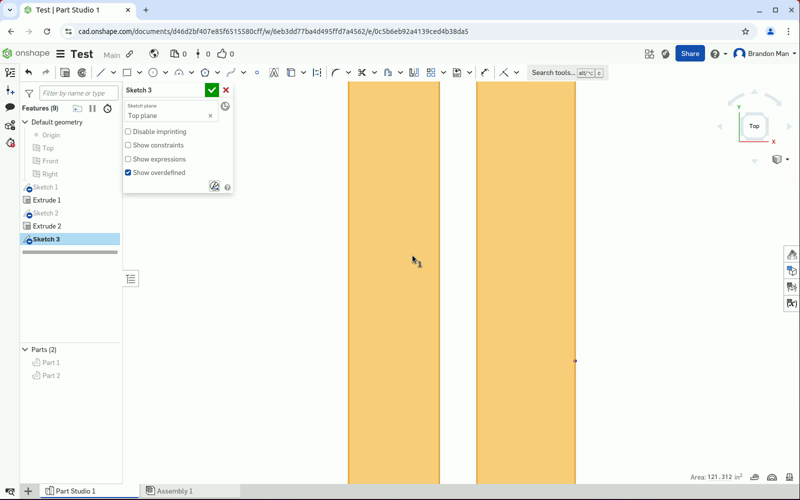
scroll(-6)
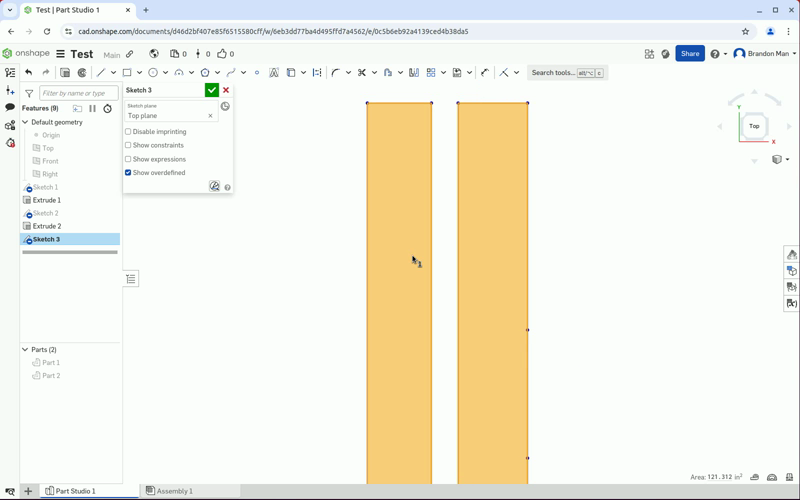
scroll(-6)
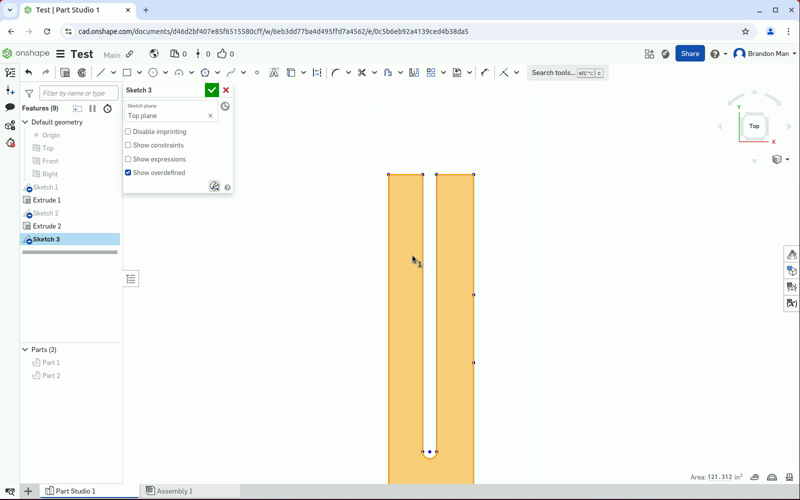
scroll(-6)
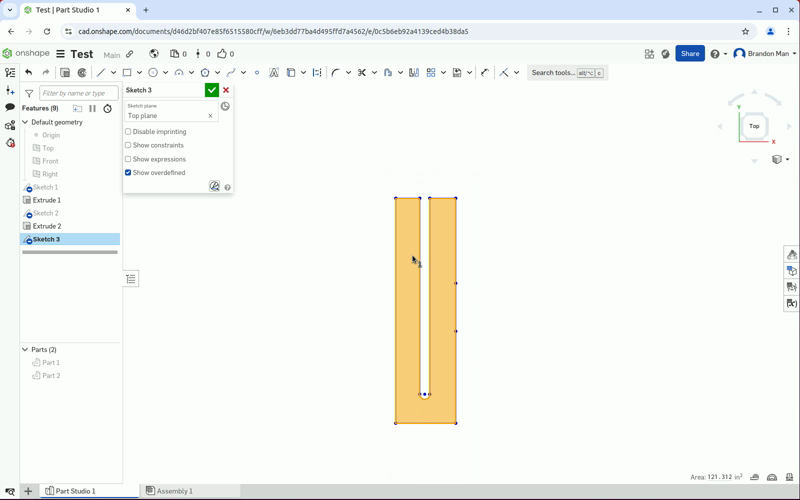
scroll(-6)
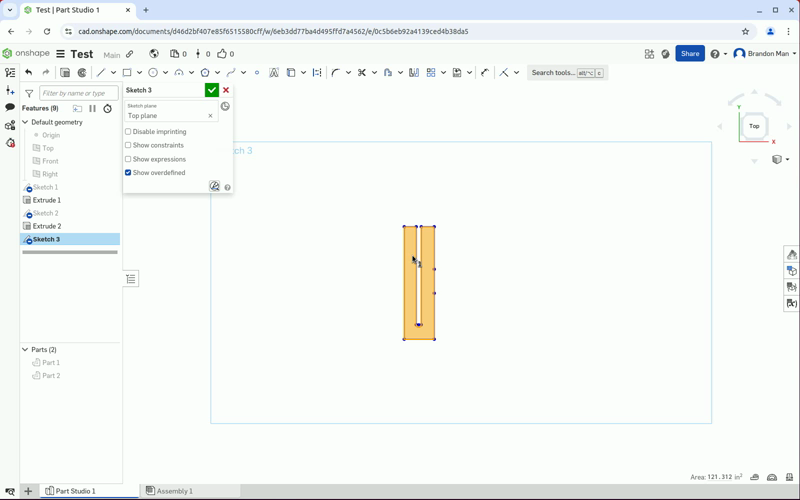
mouse_move(73, 352)
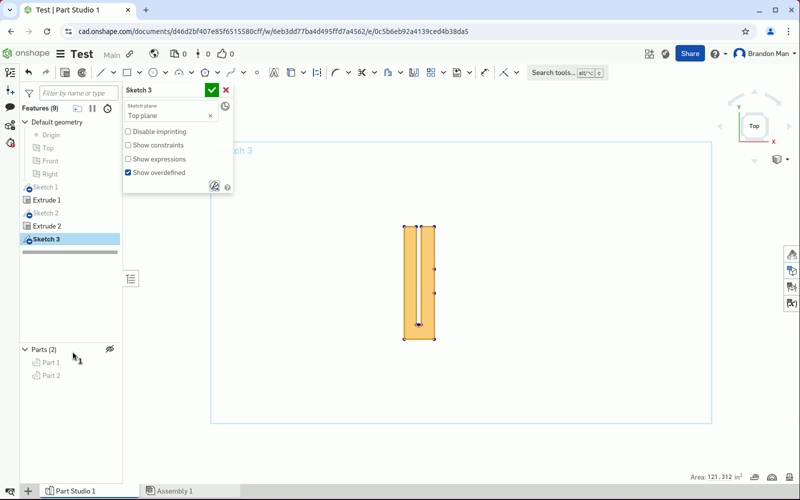
key(shift+y)
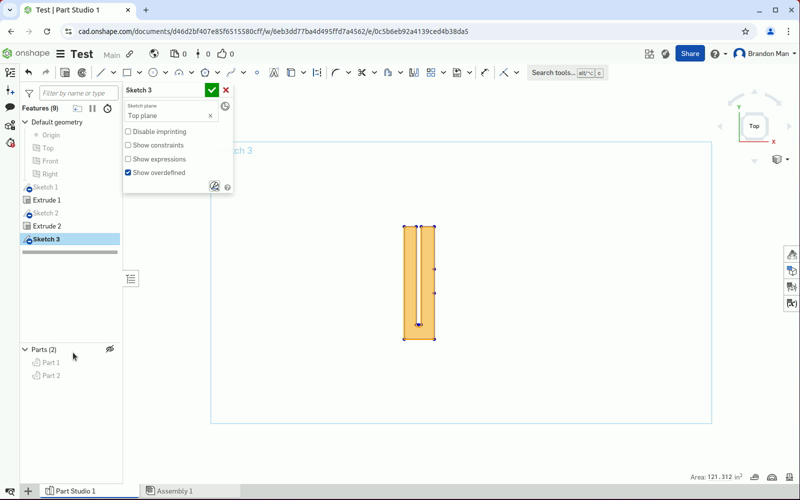
key(shift+e)
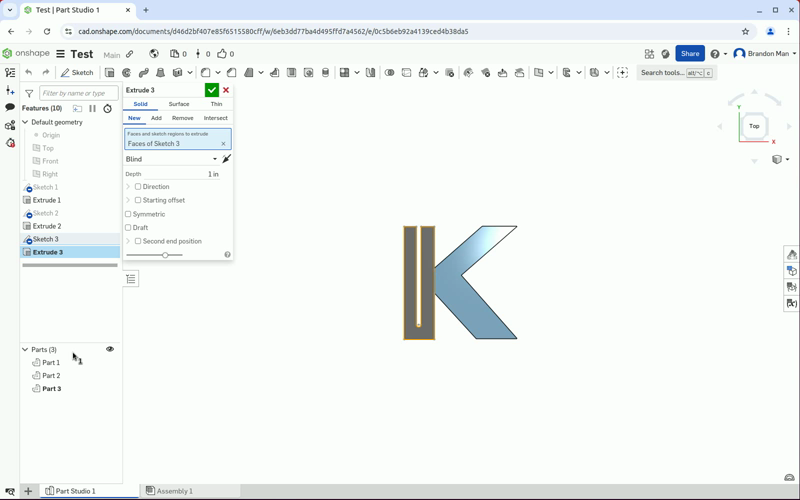
mouse_move(143, 106)
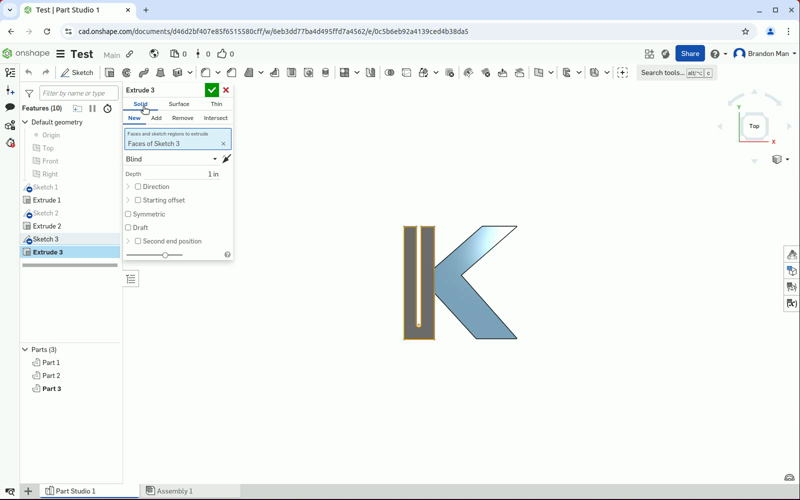
click(143, 106)
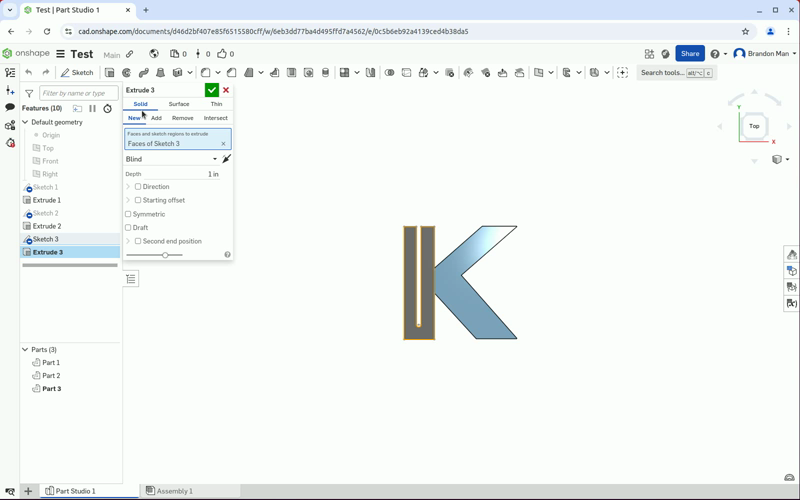
mouse_move(137, 120)
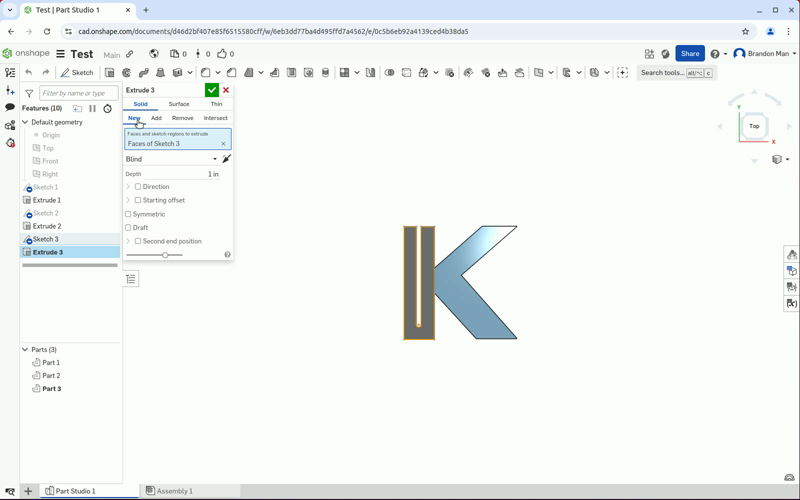
click(137, 120)
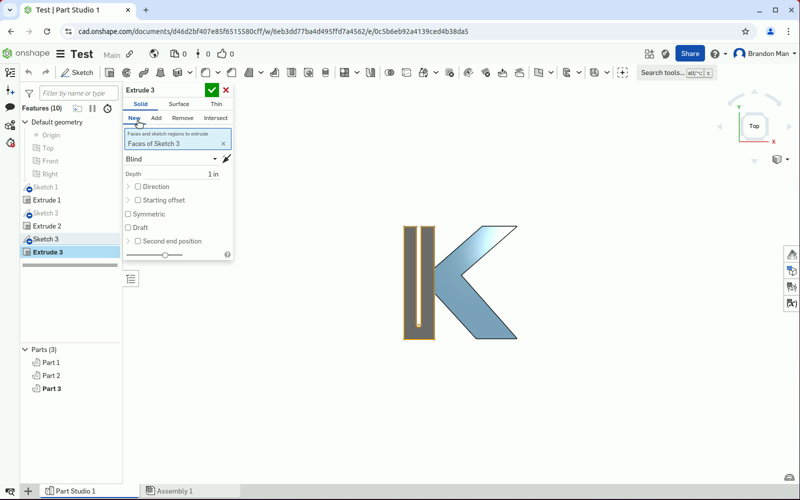
key(tab, 4)
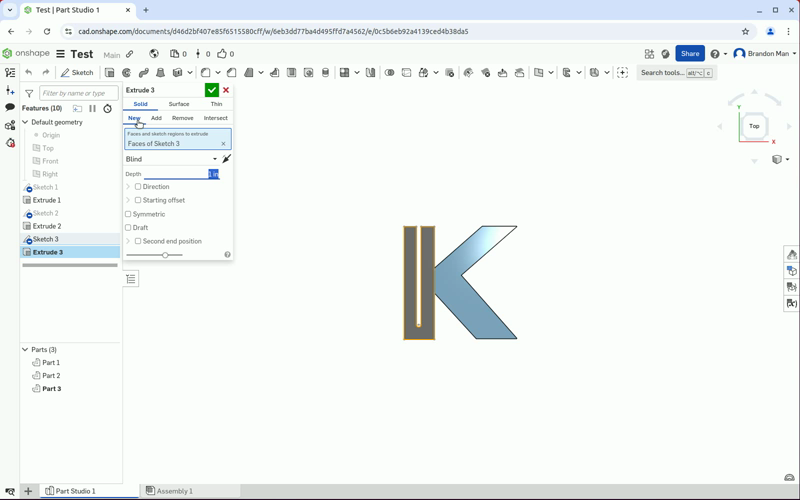
text(23.108)
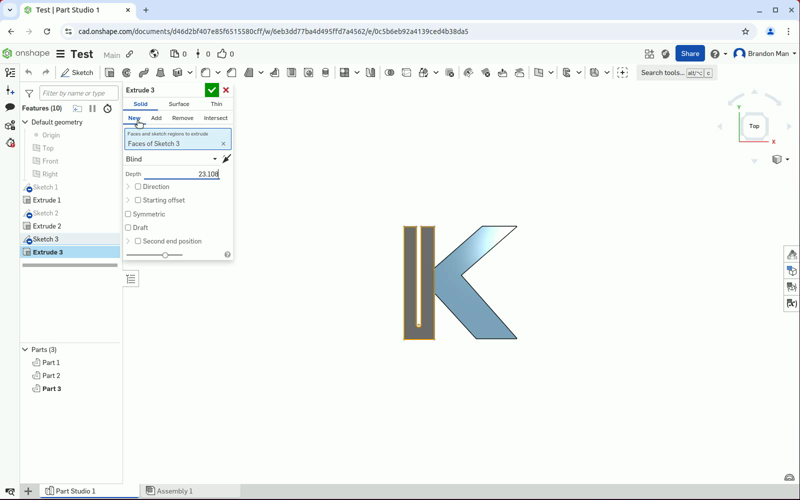
key(enter)
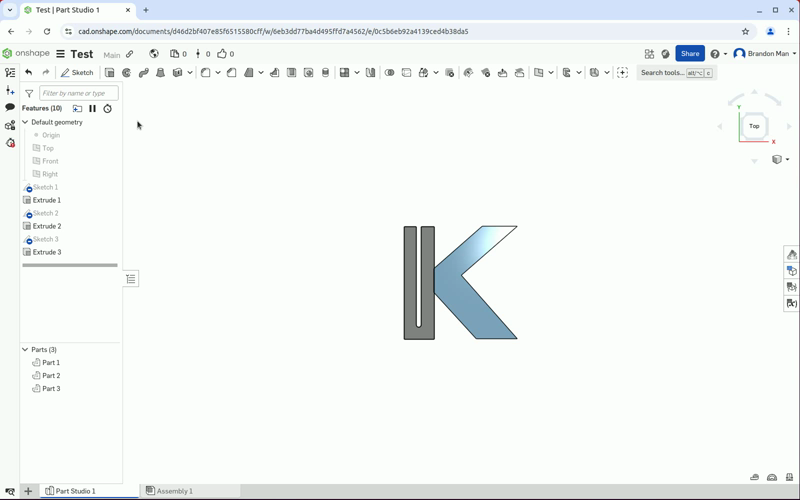
key(shift+h)
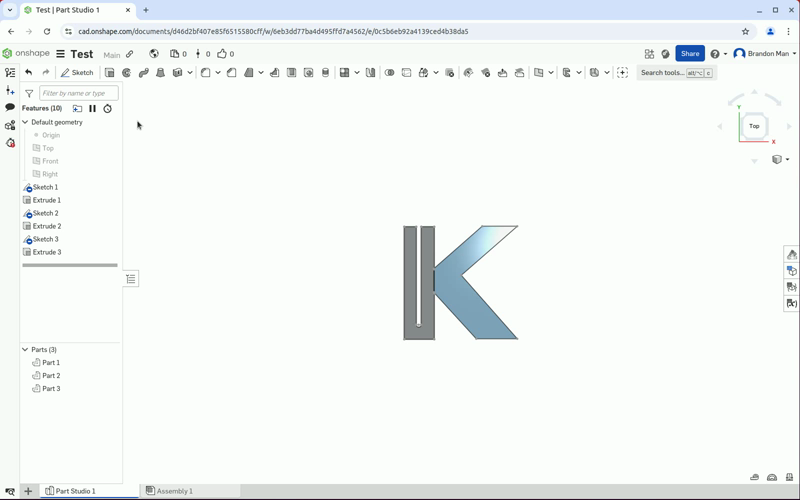
key(shift+h)
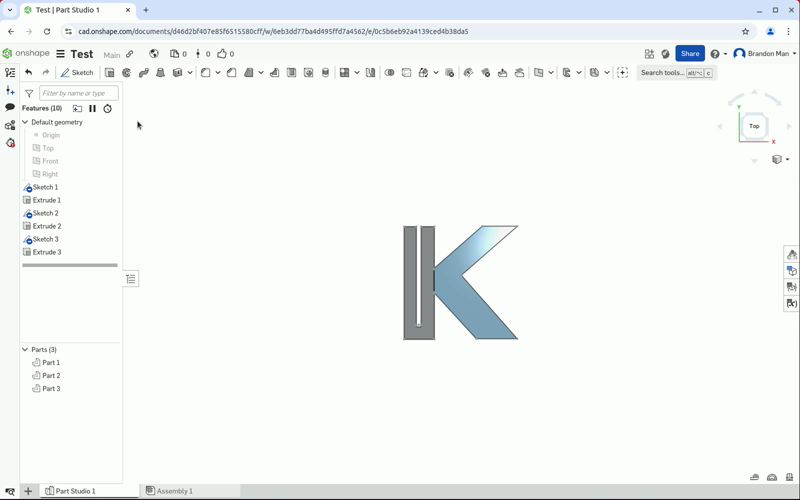
key(shift+7)
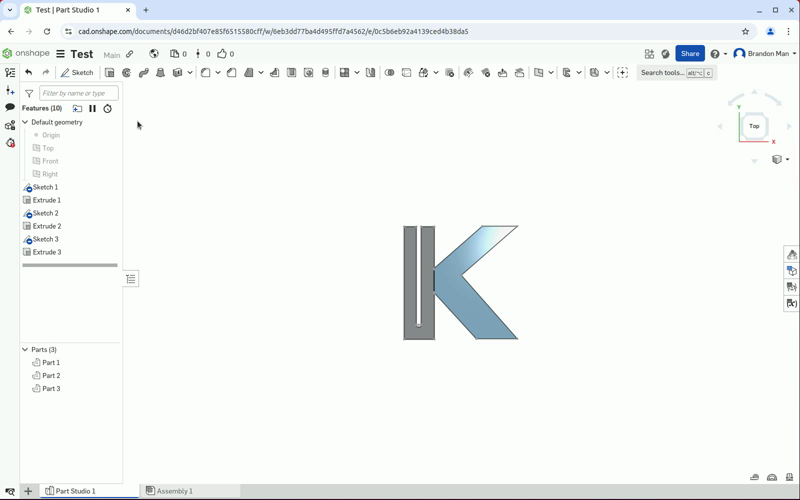
key(up, 3)
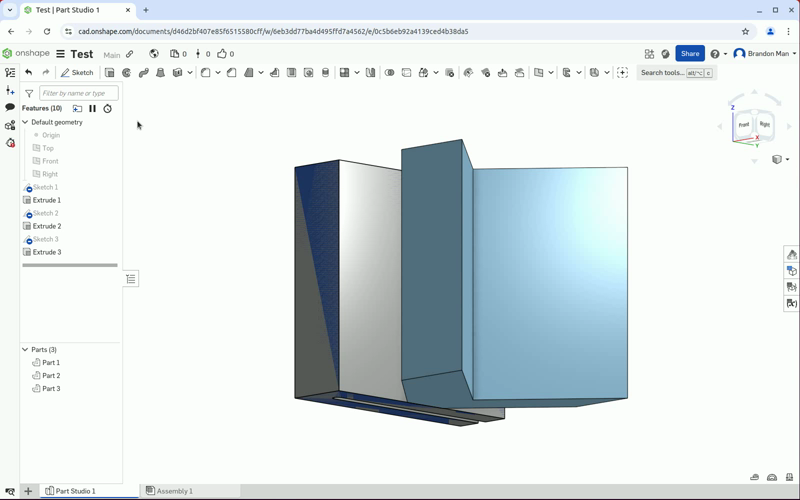
key(left, 3)
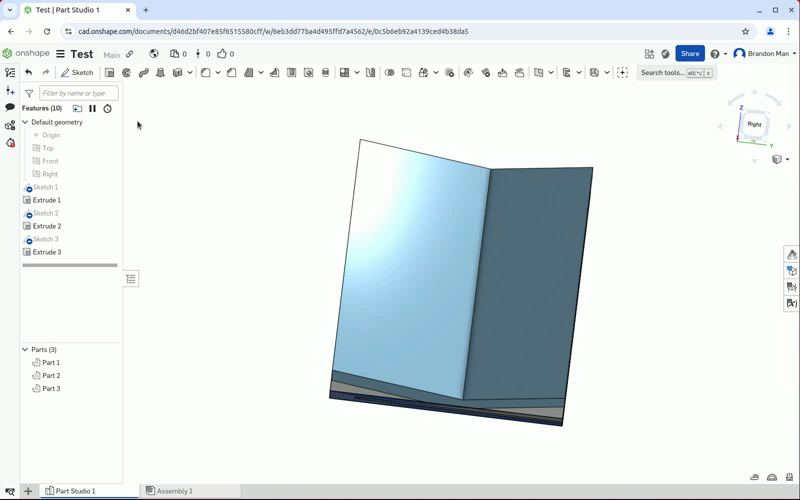
key(right, 3)
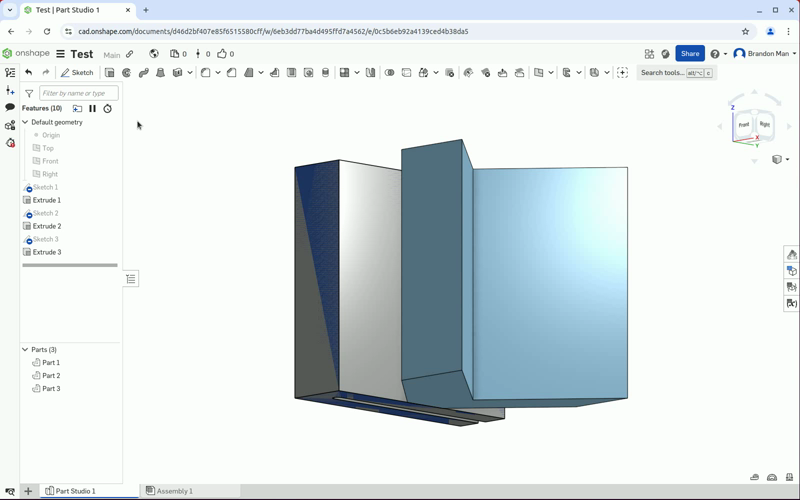
key(down, 3)
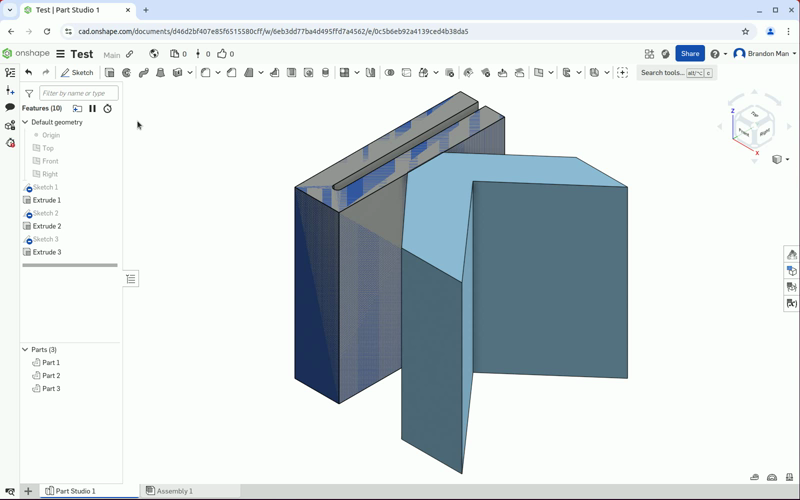
mouse_move(73, 189)
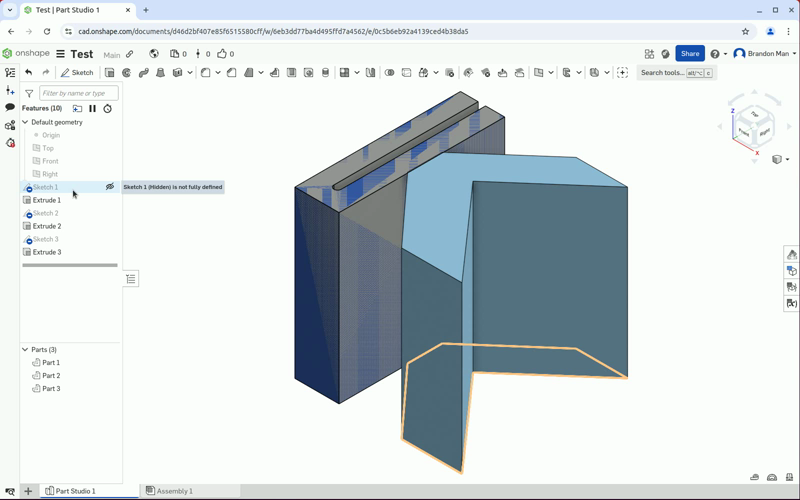
click(73, 189)